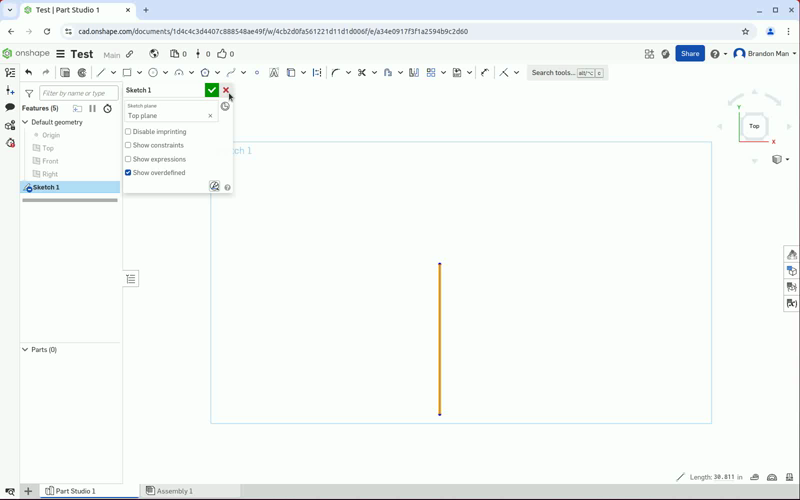
key(shift+h)
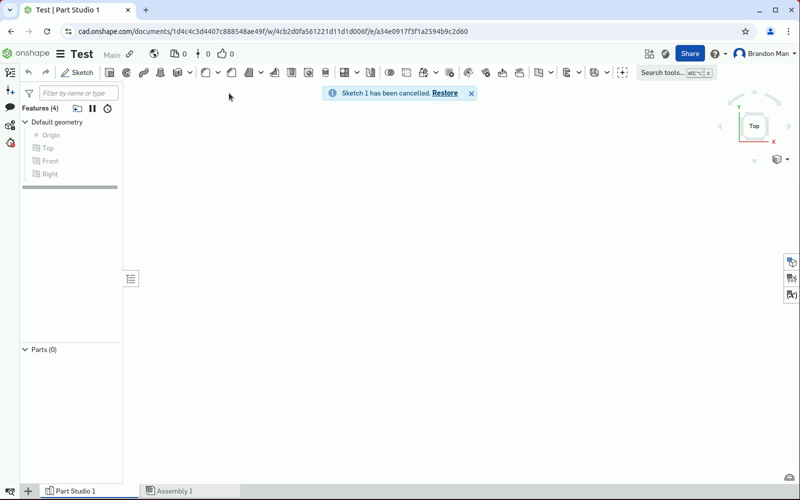
mouse_move(73, 352)
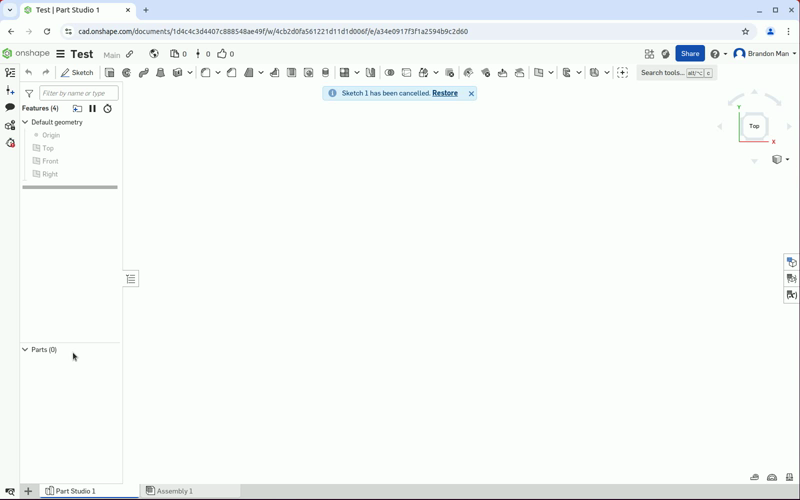
key(y)
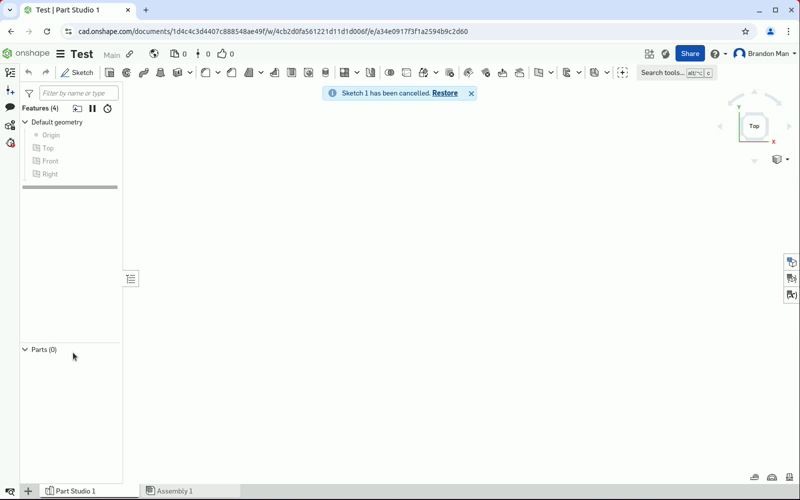
key(shift+p)
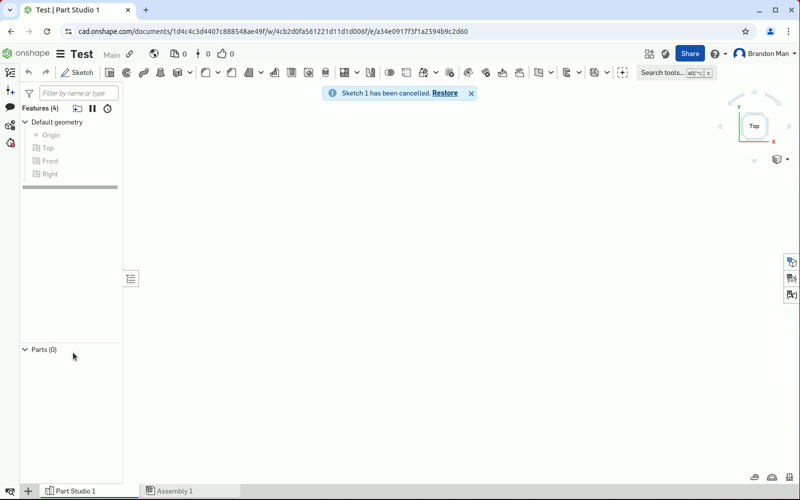
key(space)
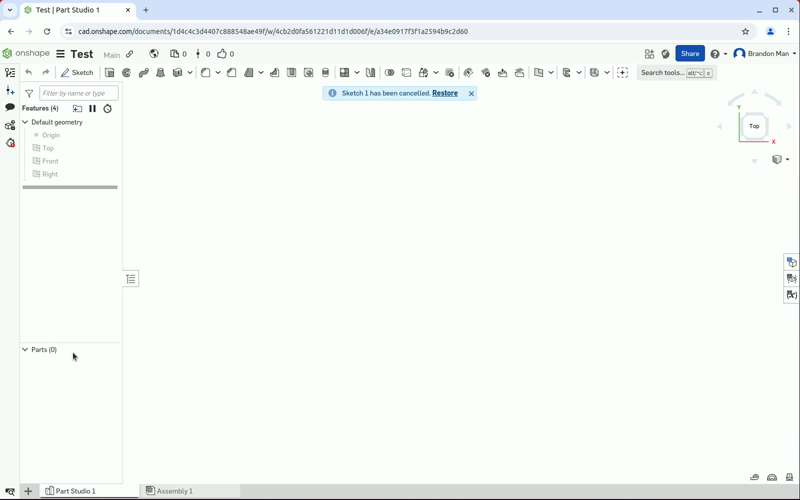
key_down(shift)
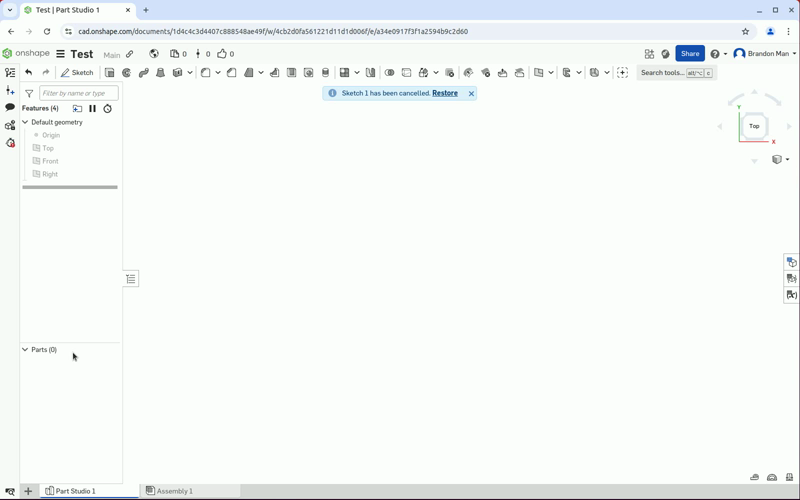
key(up)
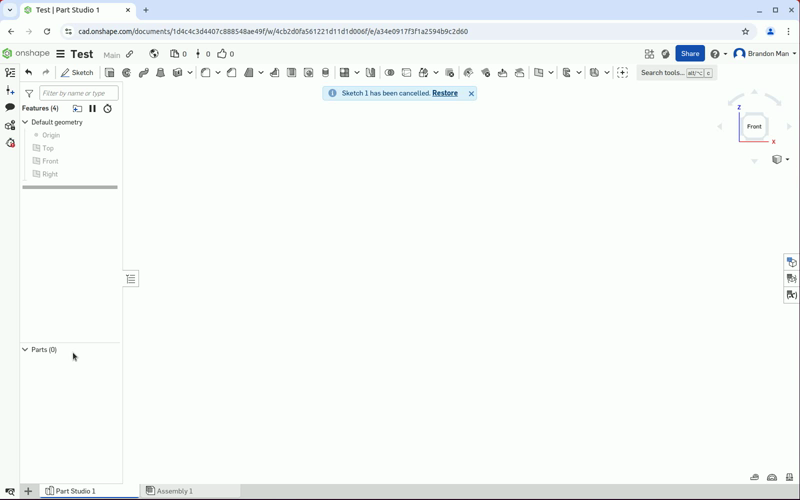
key_up(shift)
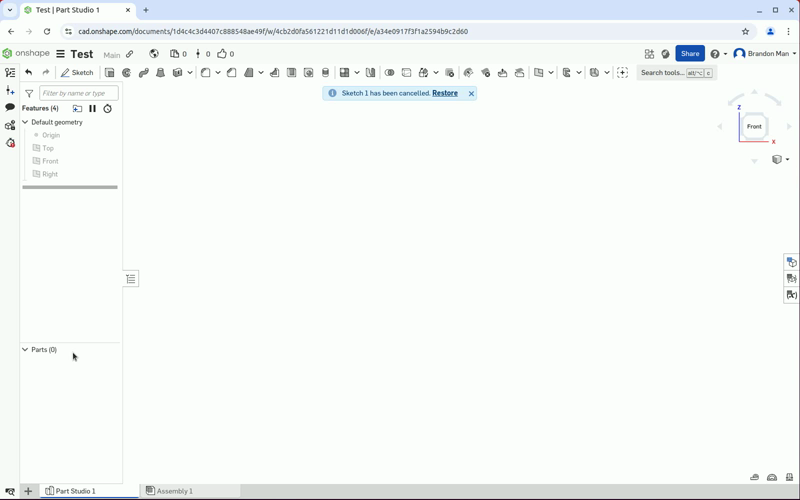
mouse_move(73, 352)
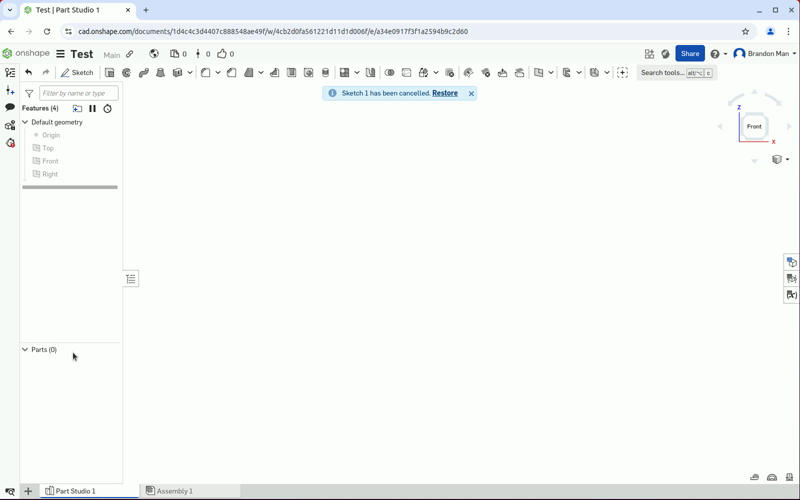
key(shift+y)
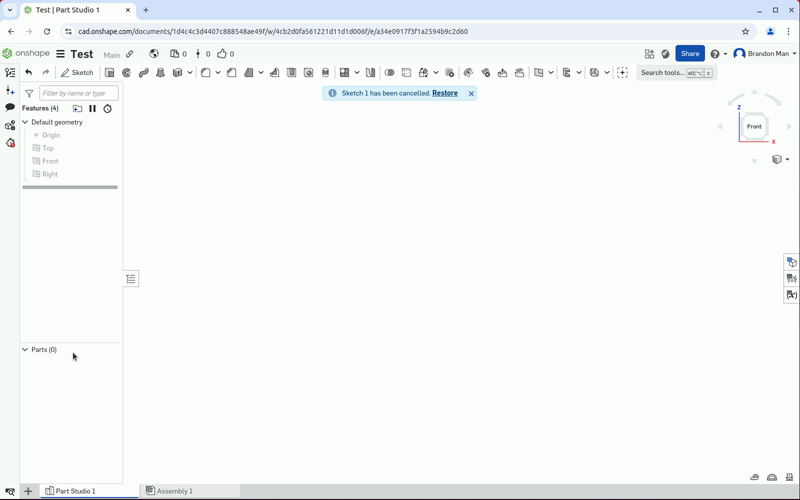
key(shift+s)
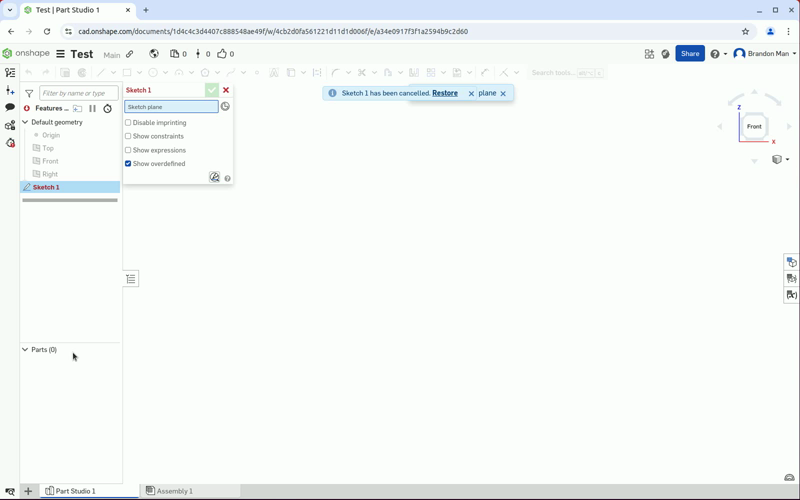
mouse_move(73, 163)
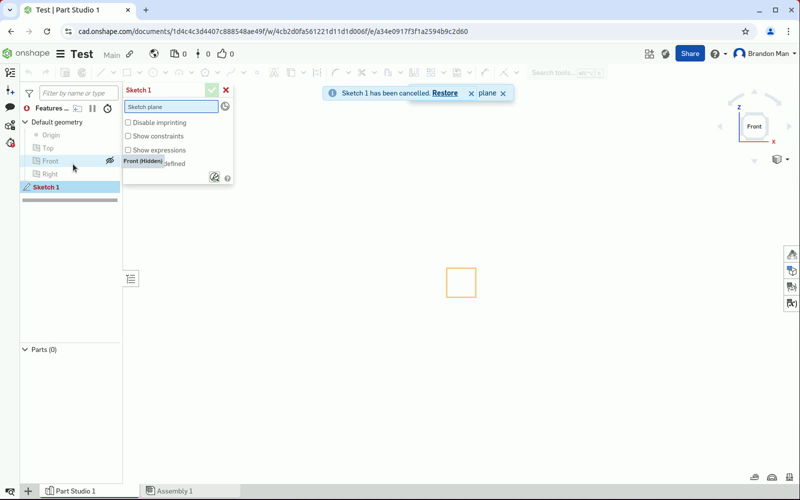
click(73, 163)
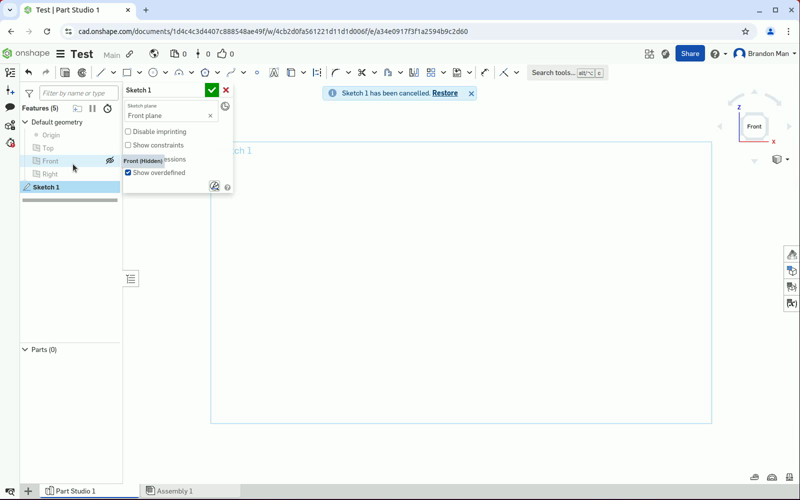
mouse_move(73, 352)
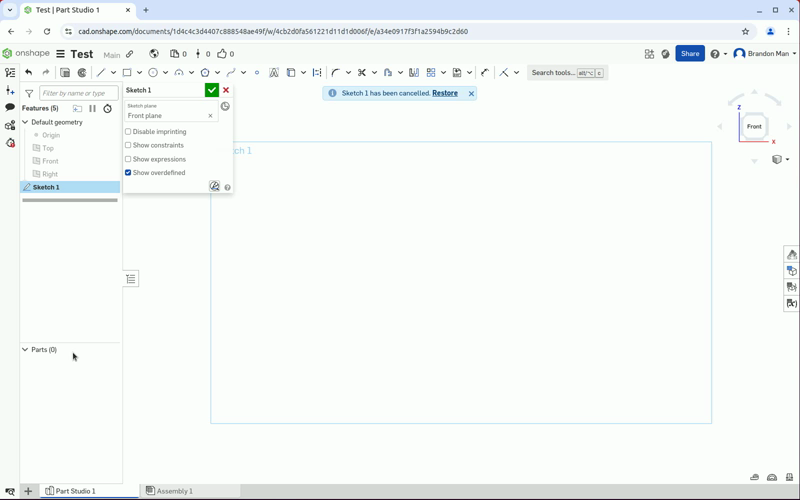
key(y)
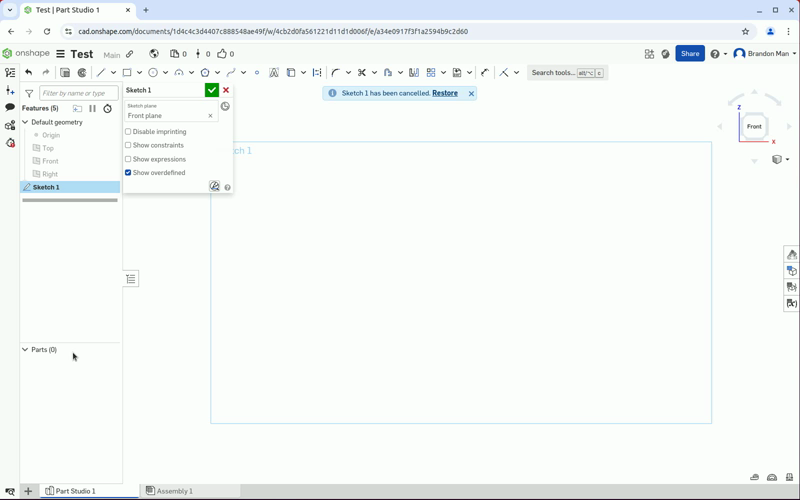
key(l)
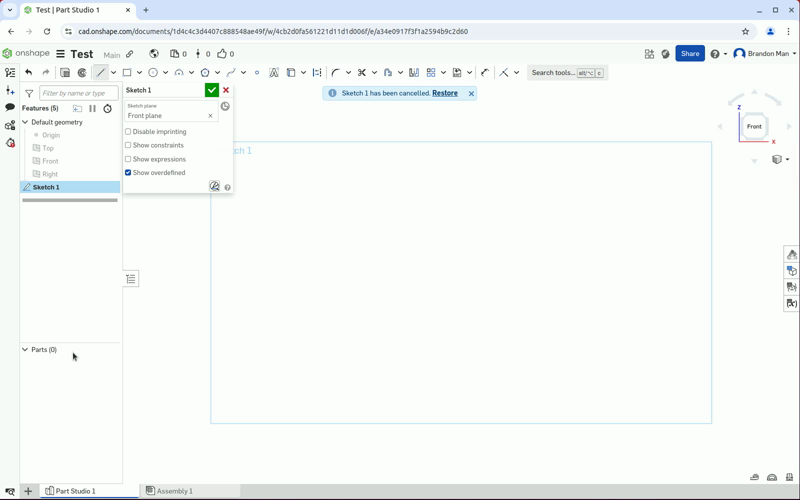
key_down(shift)
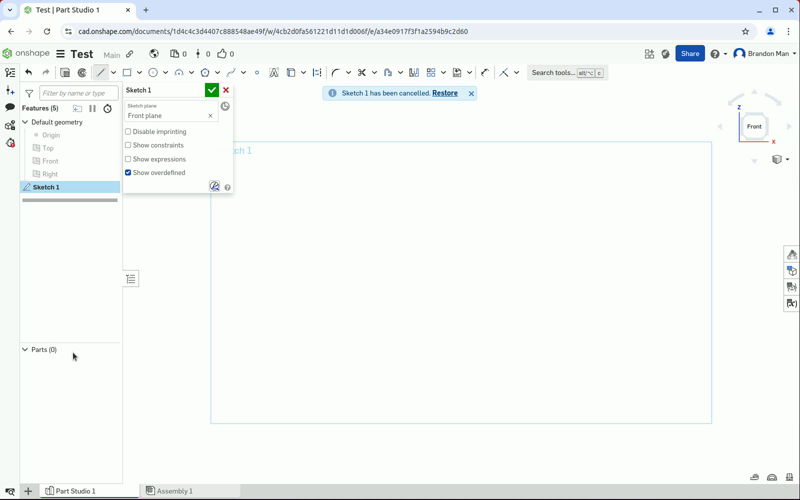
mouse_move(393, 252)
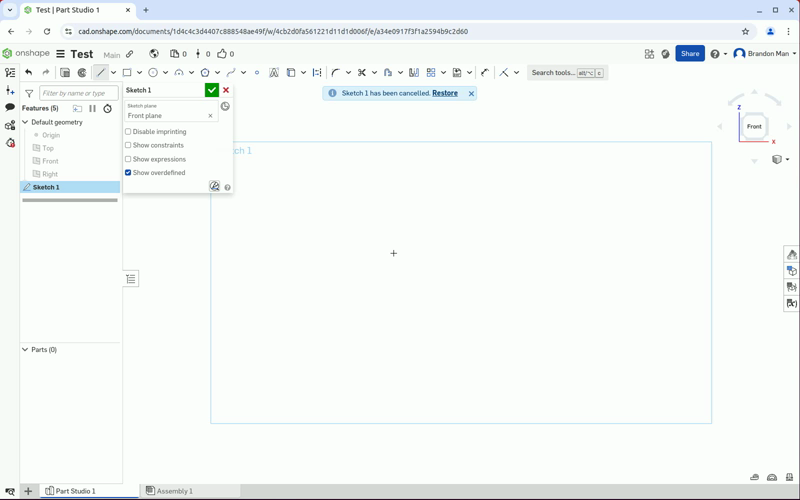
click(393, 252)
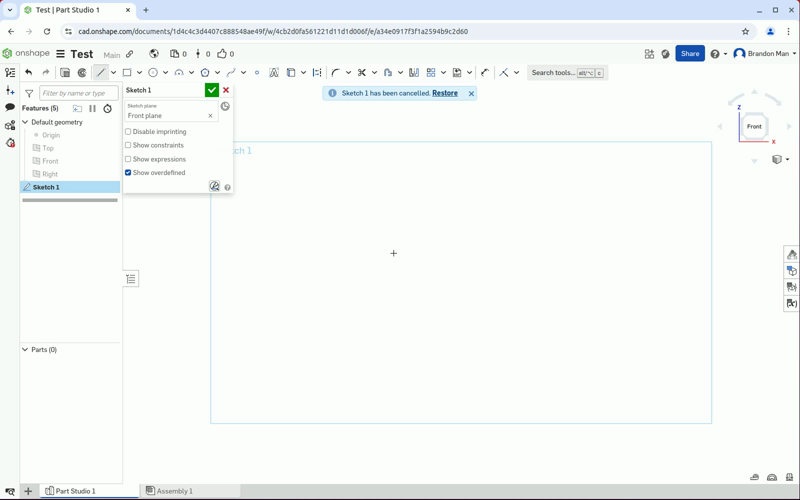
key_up(shift)
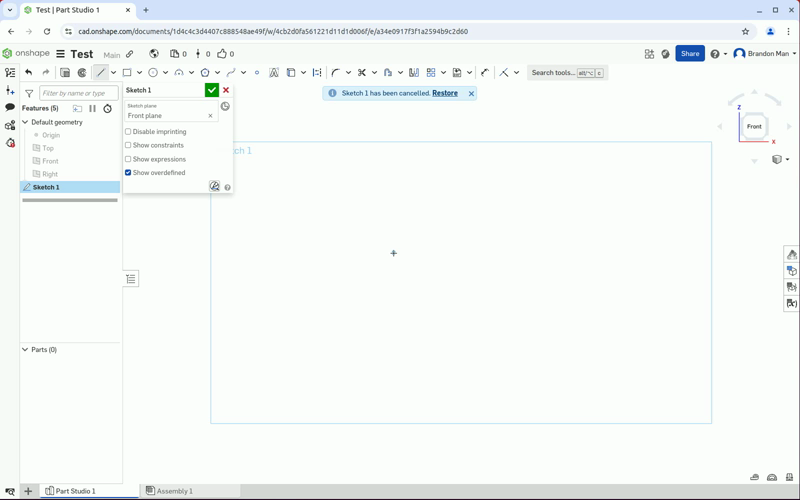
key_down(shift)
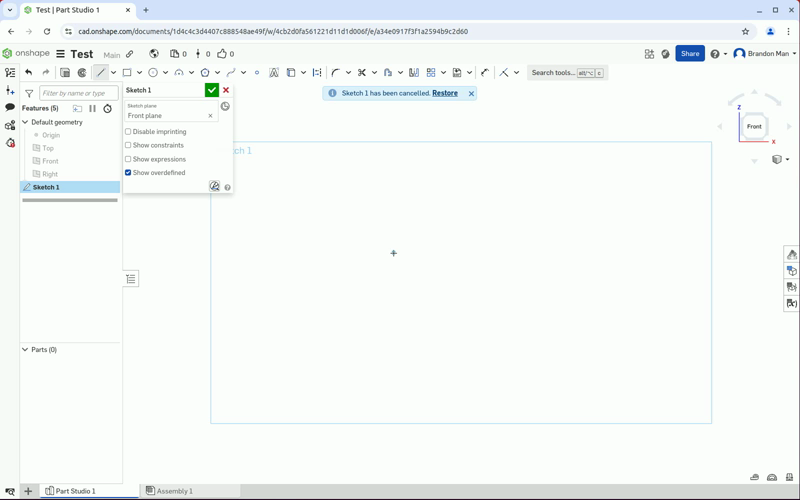
mouse_move(544, 252)
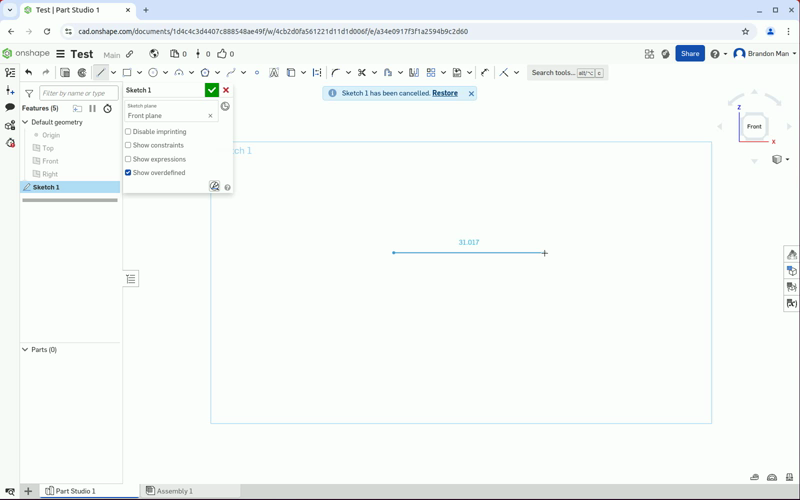
click(544, 252)
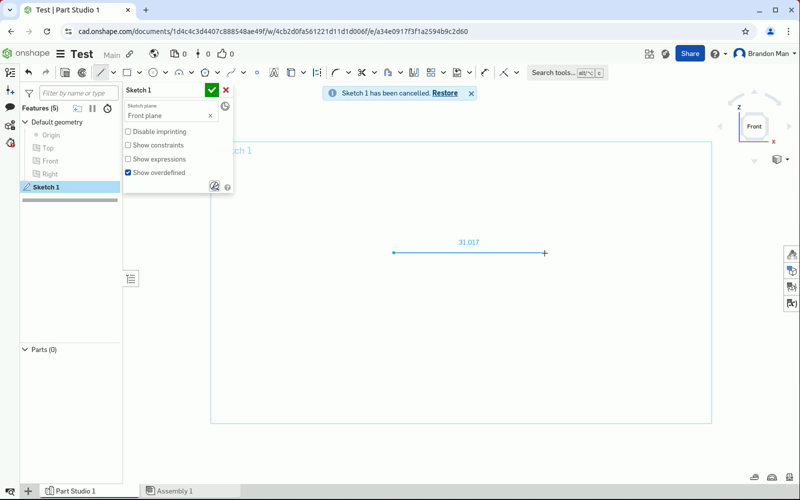
key_up(shift)
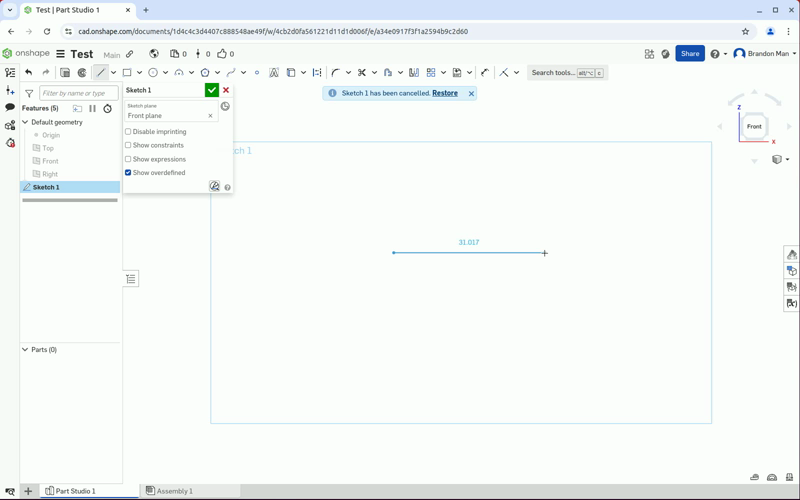
key(esc)
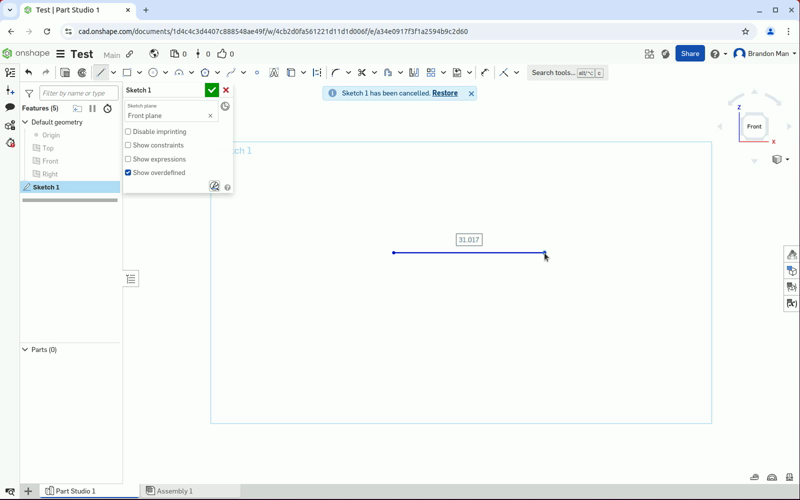
key(a)
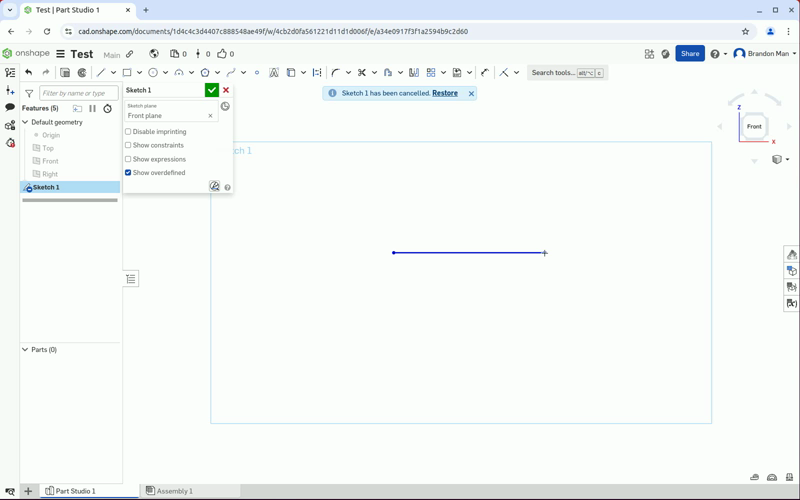
mouse_move(544, 252)
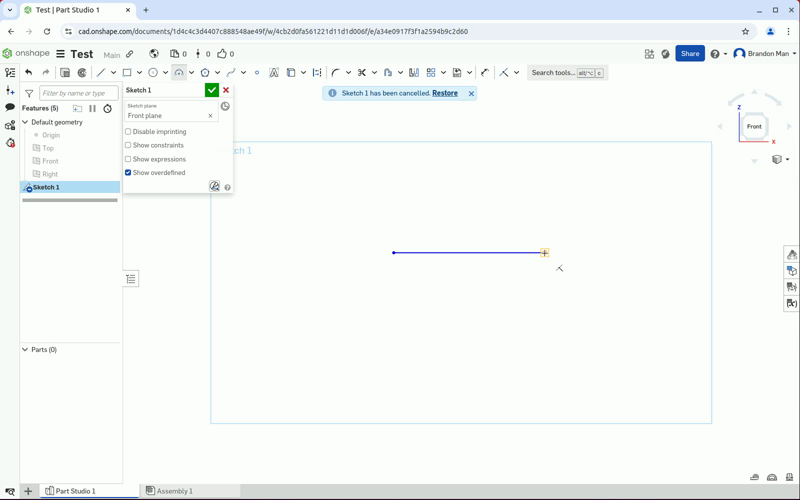
click(544, 252)
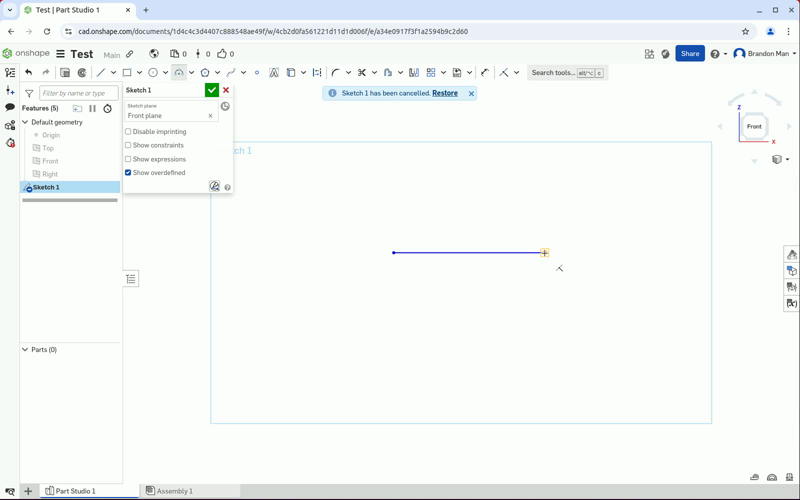
key_down(shift)
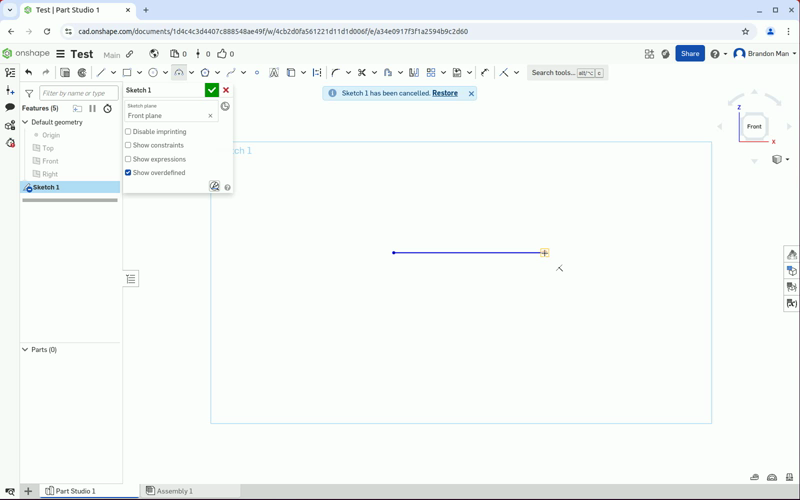
mouse_move(544, 194)
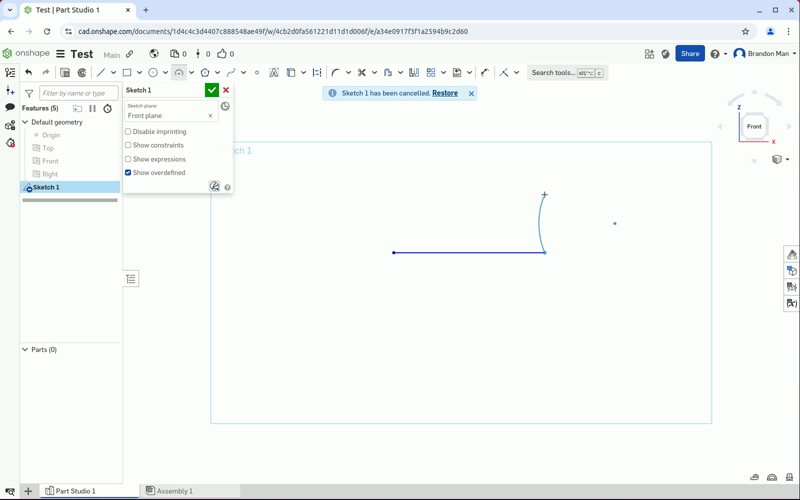
click(544, 194)
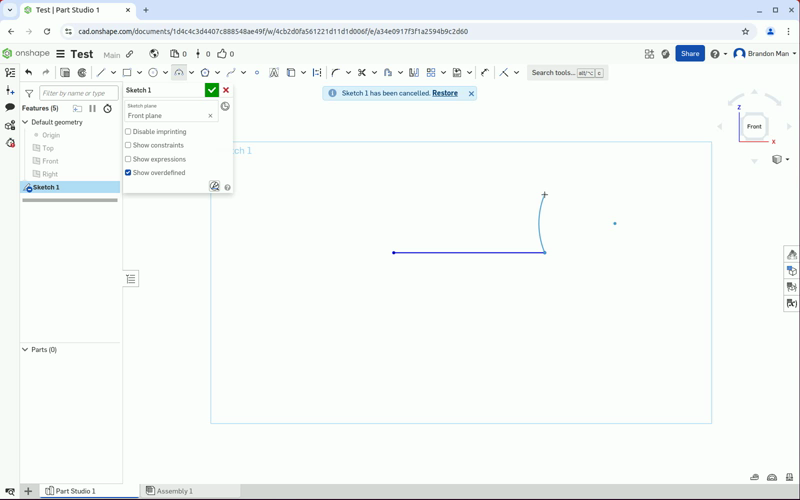
mouse_move(573, 223)
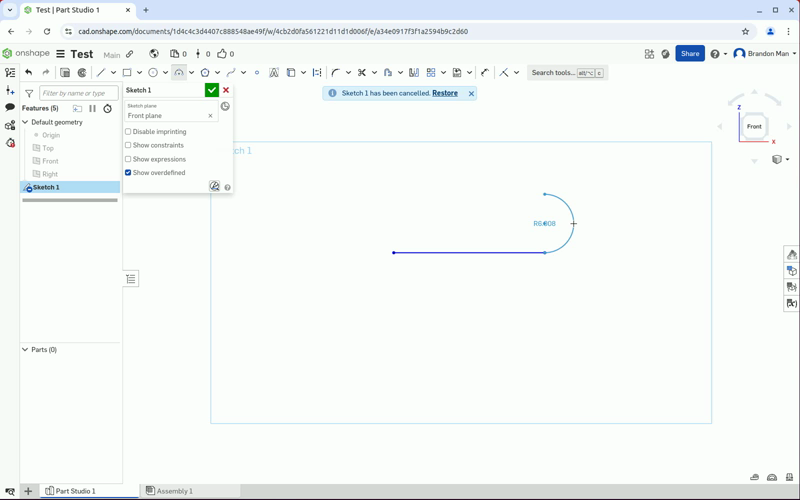
click(573, 223)
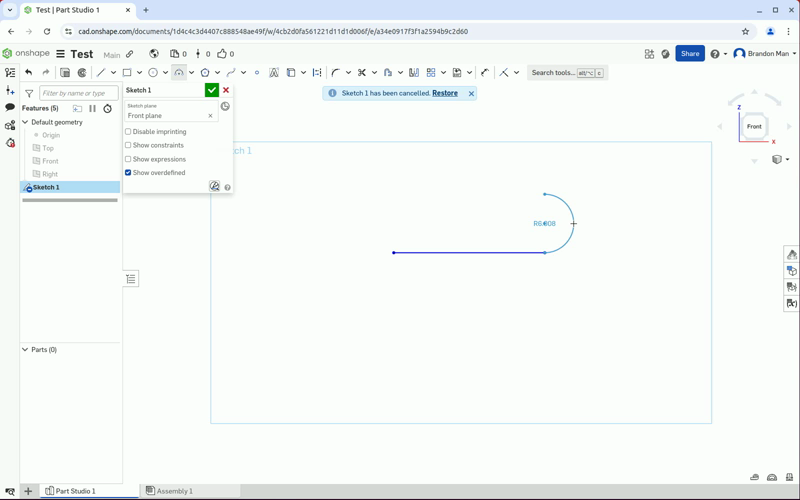
key_up(shift)
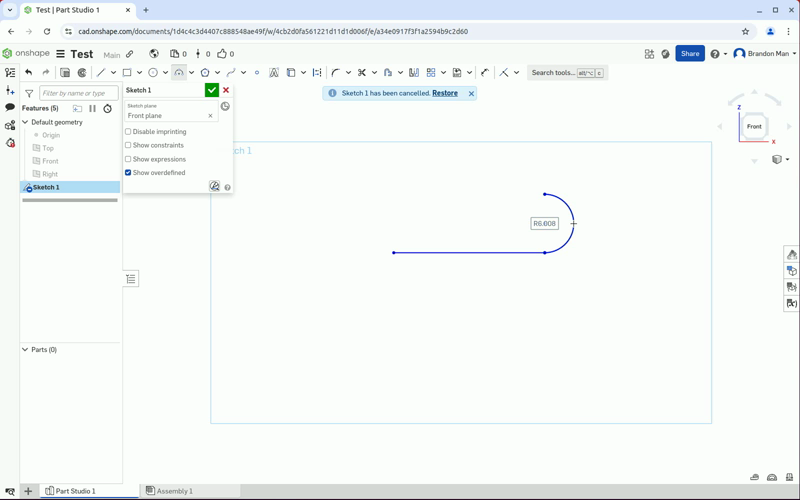
key(esc)
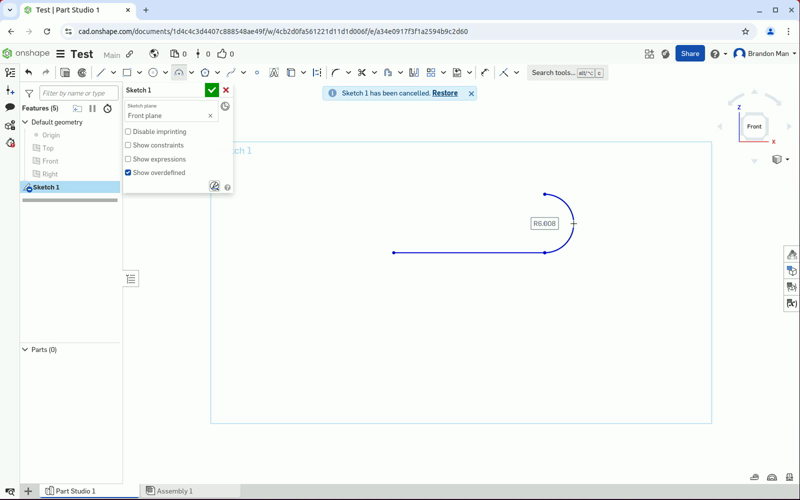
key(l)
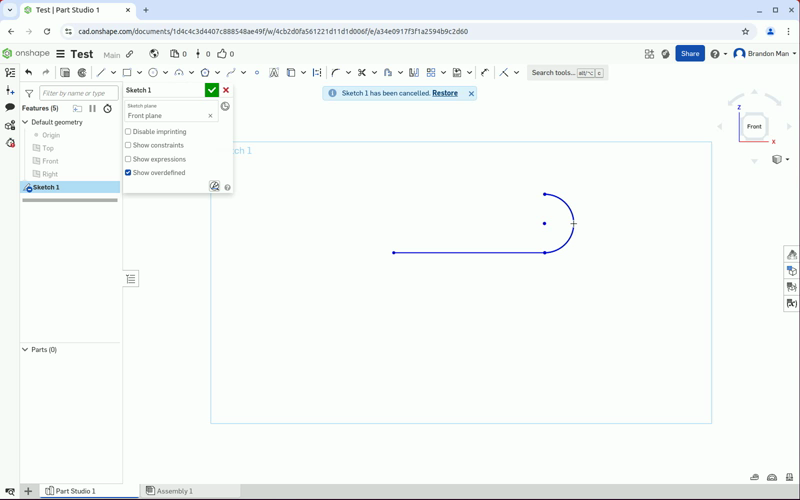
mouse_move(544, 194)
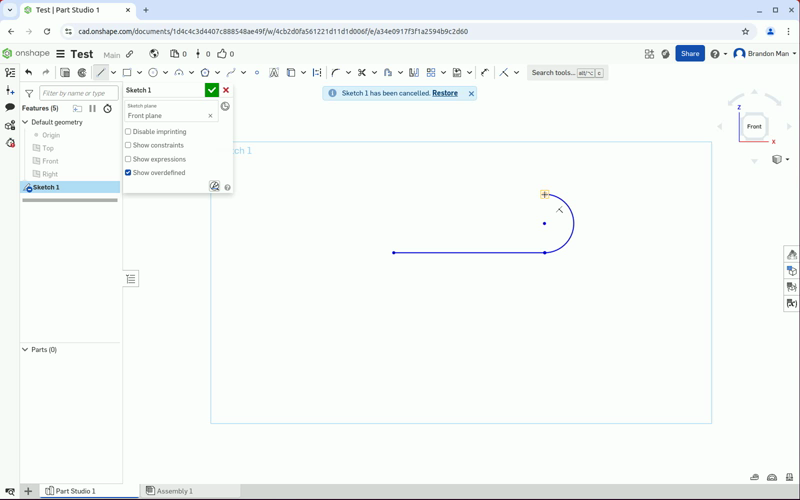
click(544, 194)
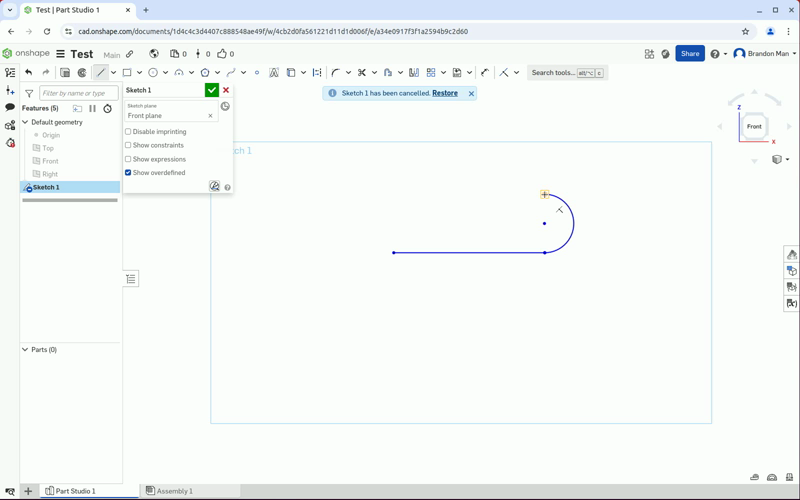
key_down(shift)
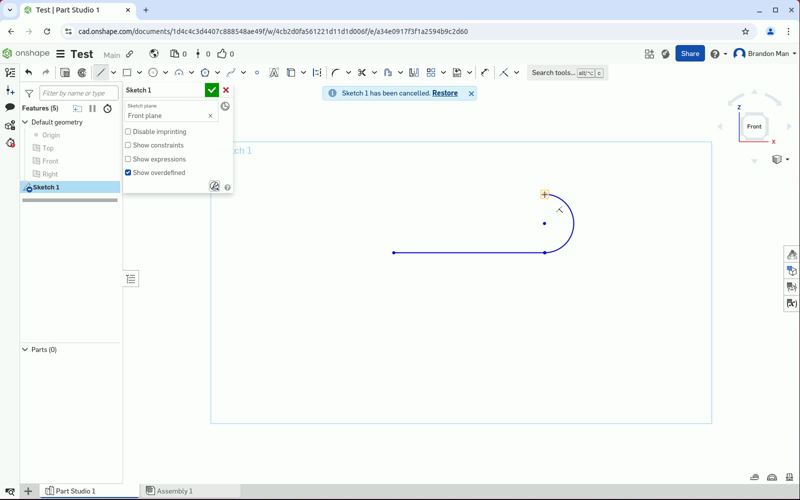
mouse_move(393, 194)
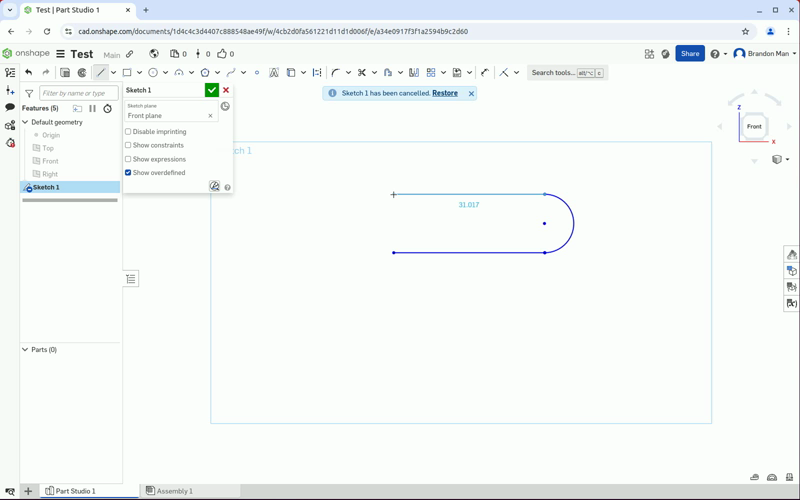
click(393, 194)
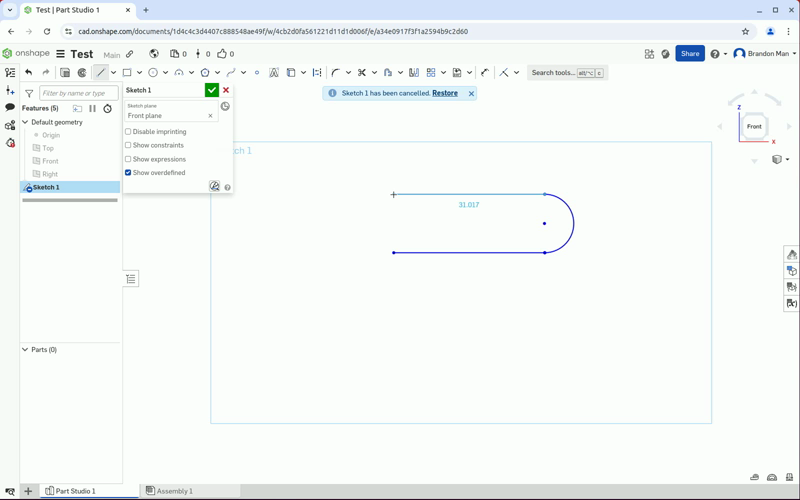
key_up(shift)
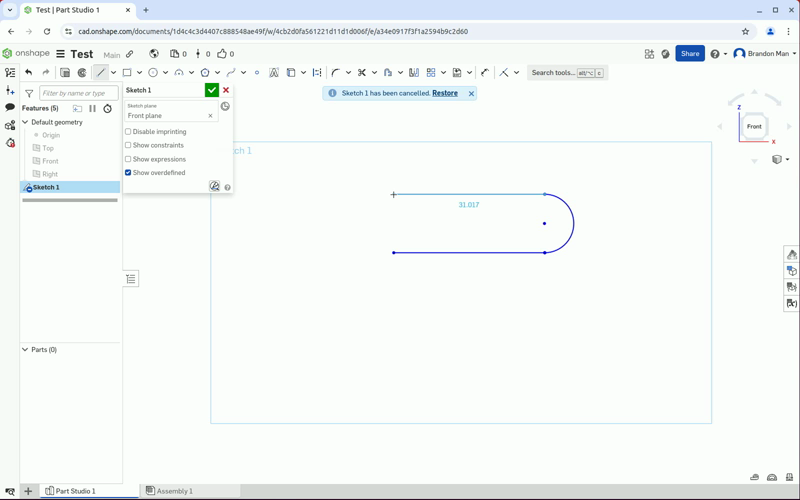
key(esc)
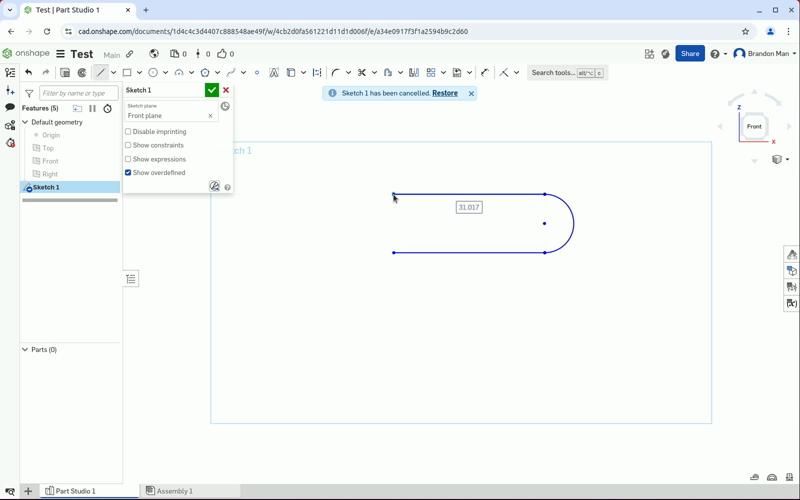
key(a)
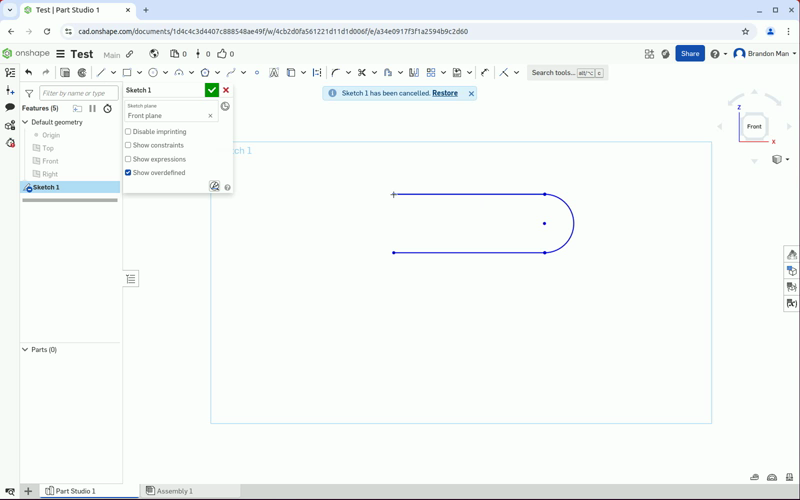
mouse_move(393, 194)
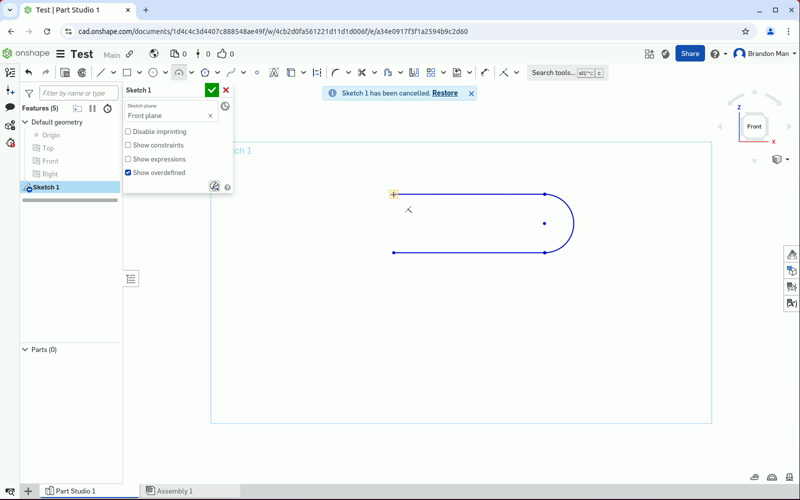
click(393, 194)
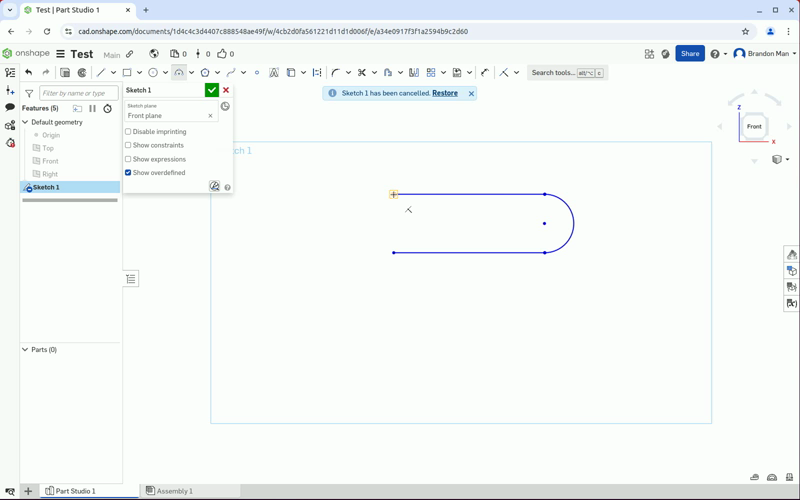
mouse_move(393, 252)
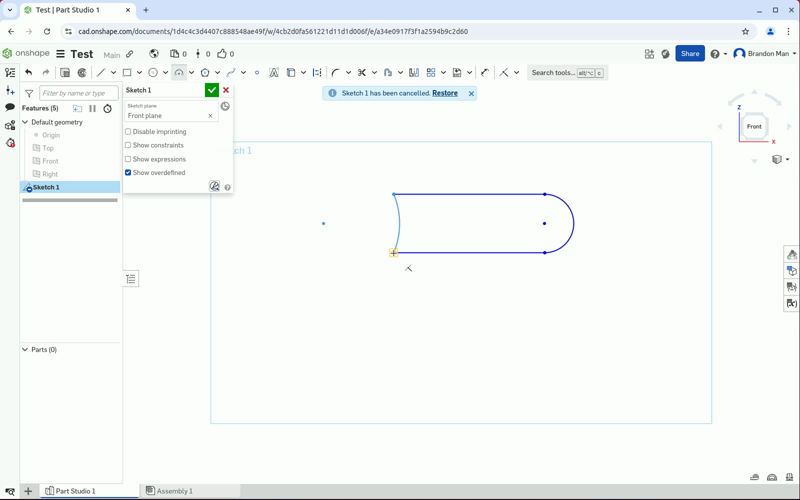
click(393, 252)
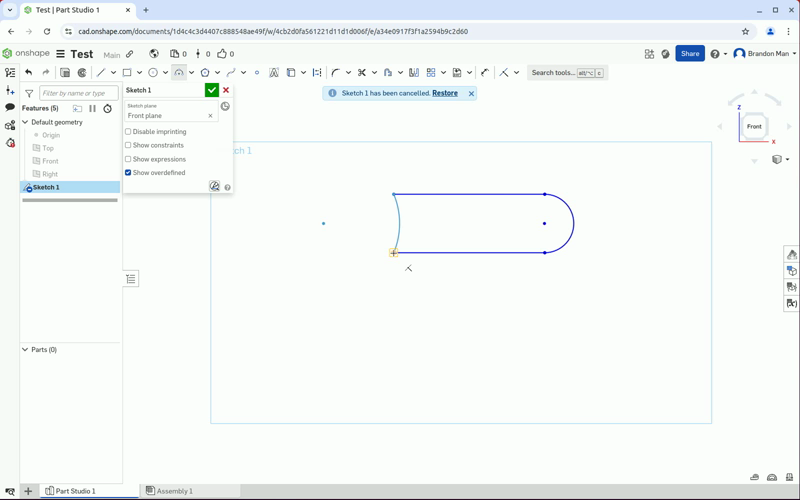
key_down(shift)
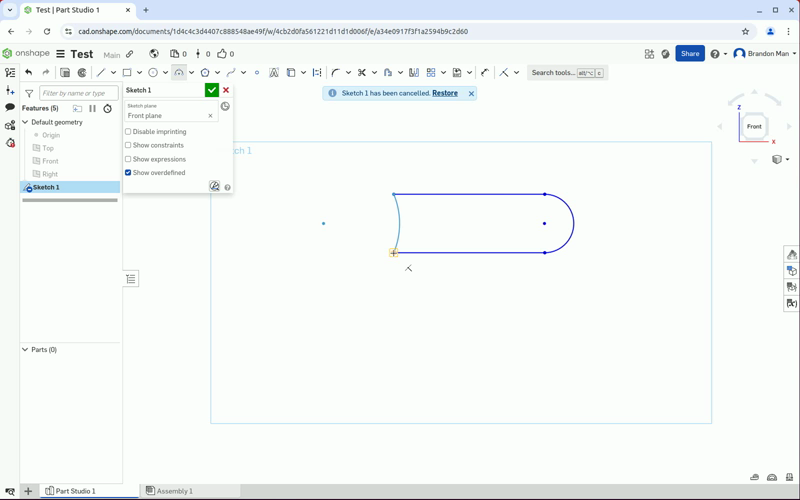
mouse_move(423, 223)
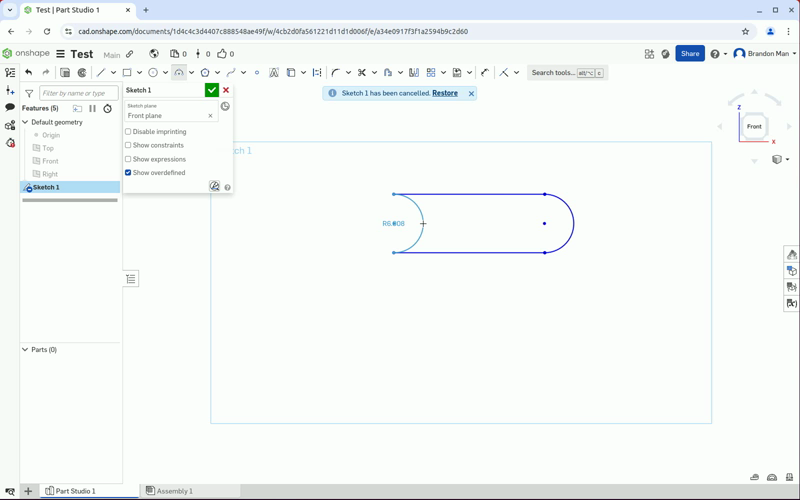
click(423, 223)
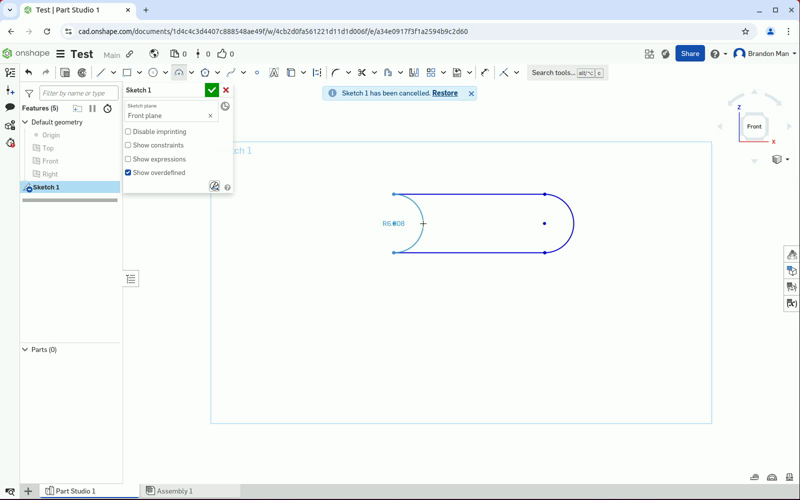
key_up(shift)
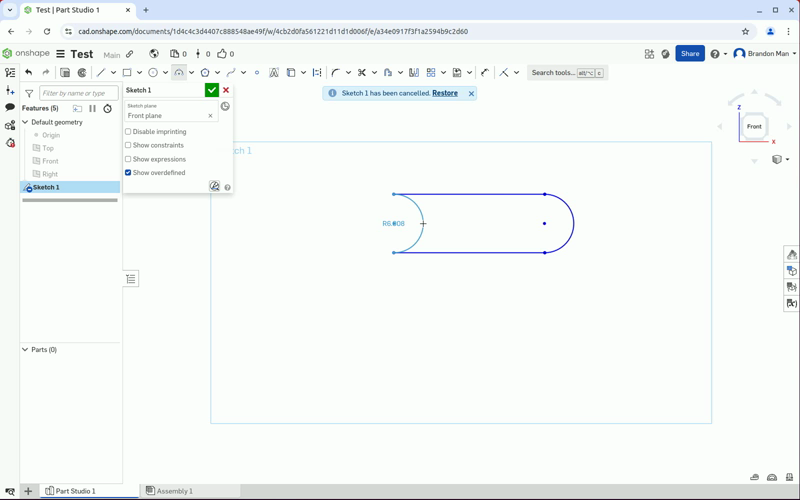
key(esc)
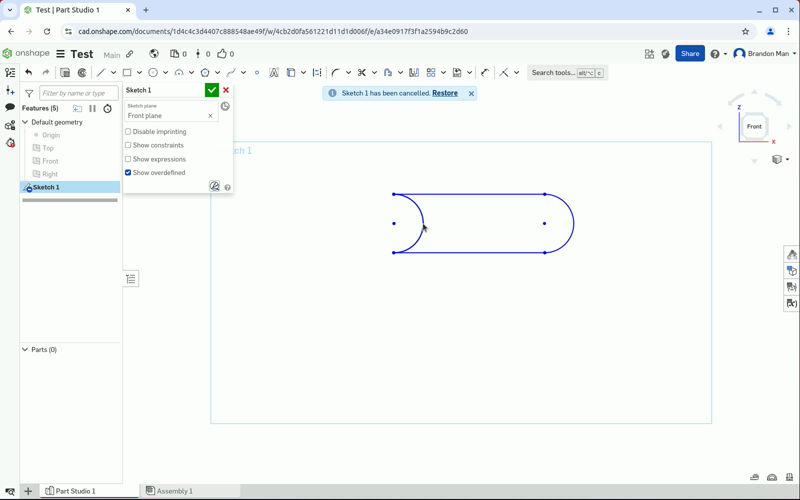
mouse_move(528, 209)
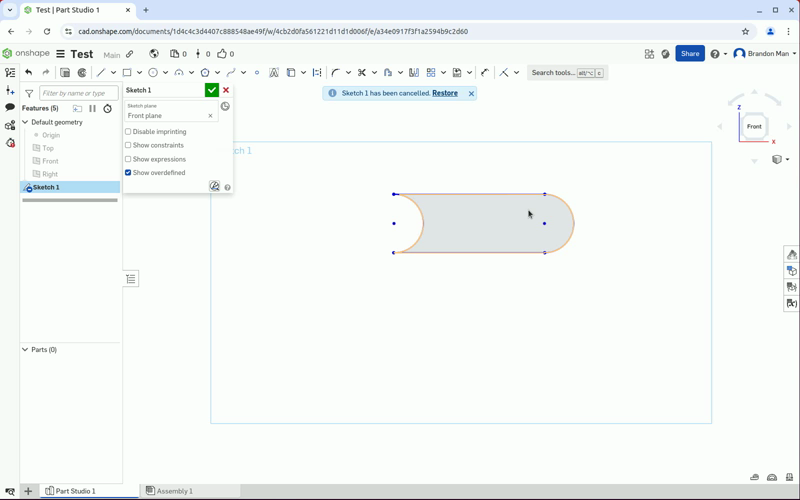
scroll(6)
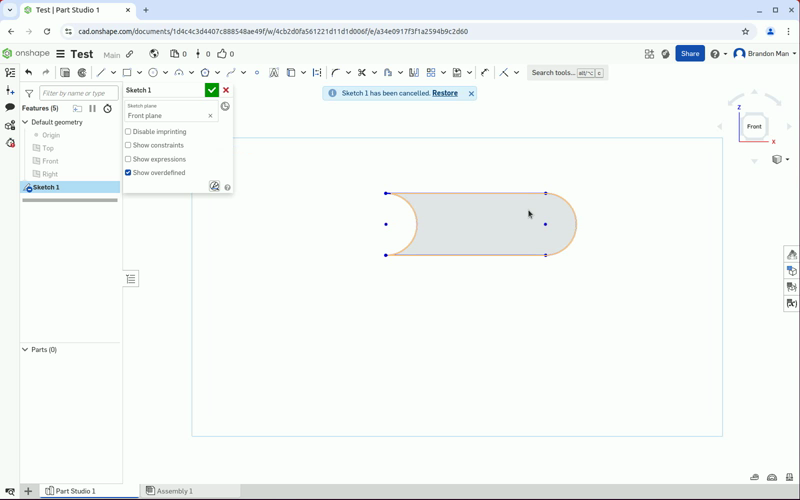
scroll(6)
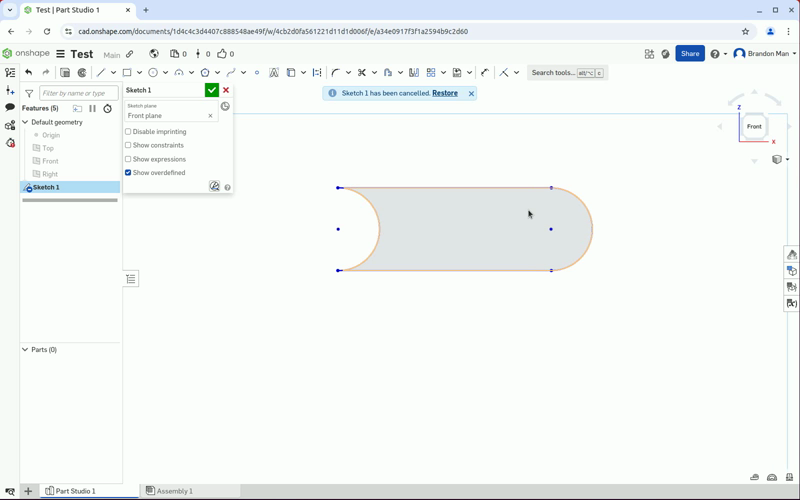
scroll(6)
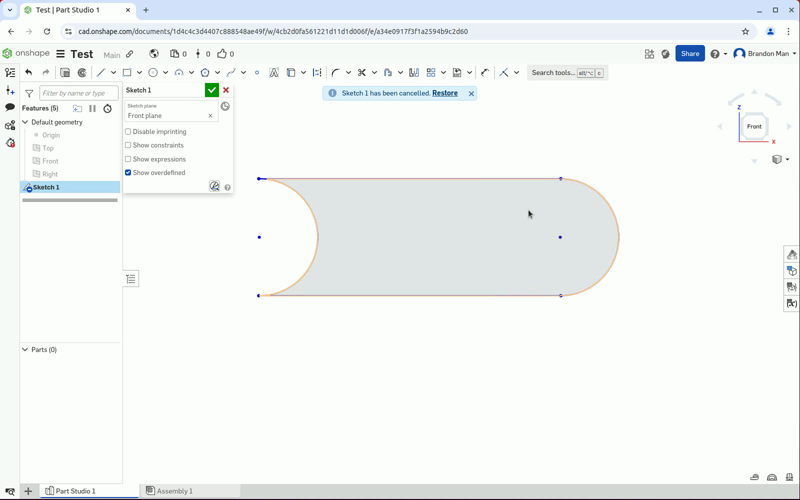
scroll(6)
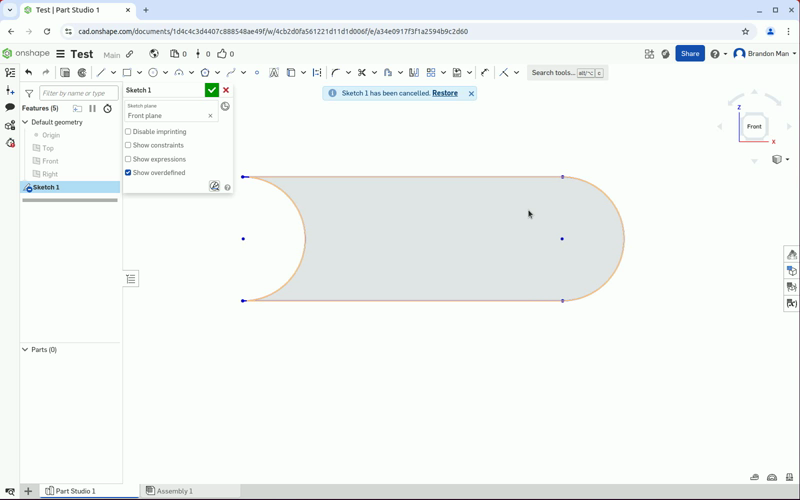
scroll(6)
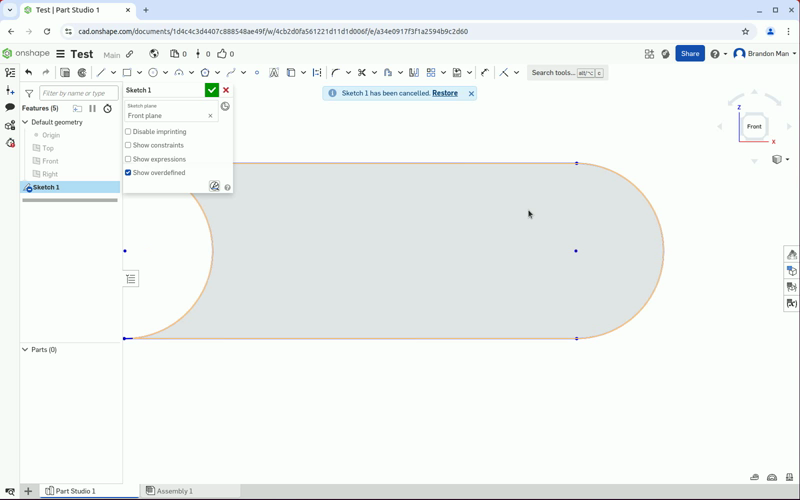
scroll(6)
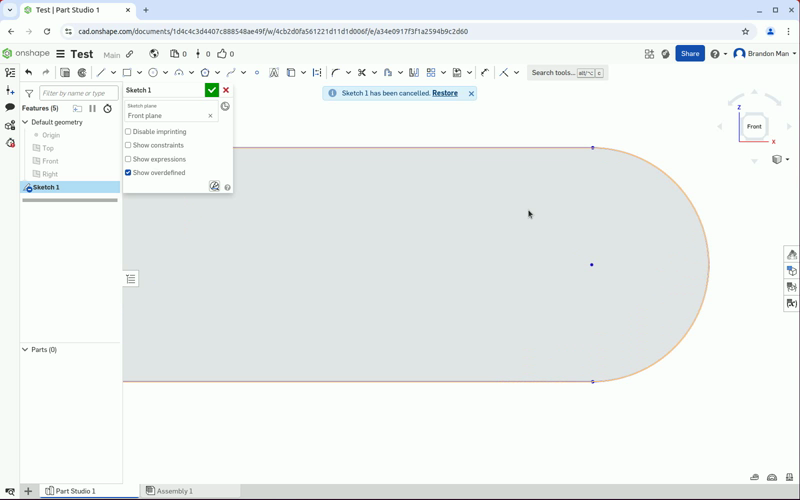
scroll(6)
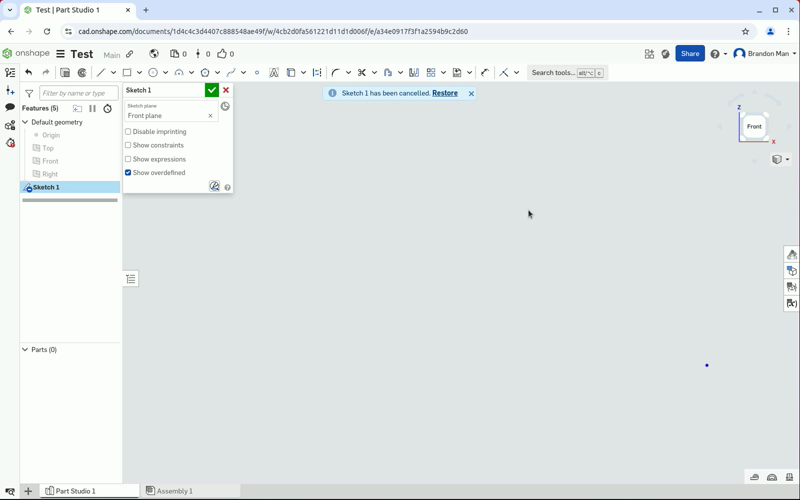
click(528, 209)
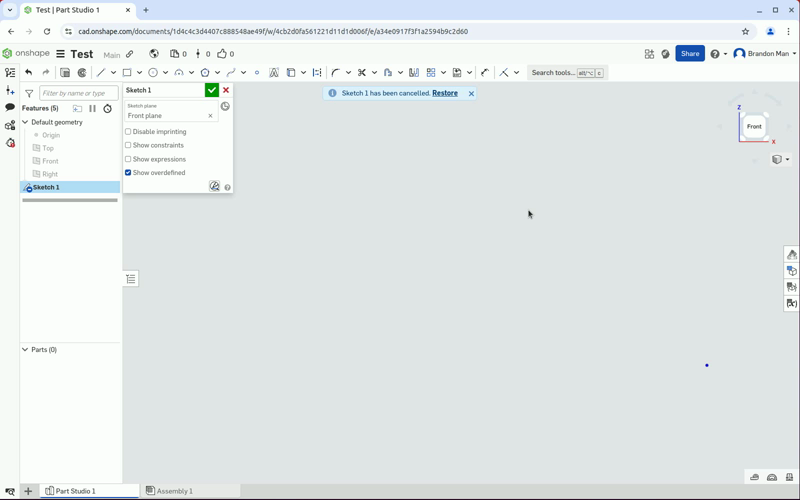
scroll(-6)
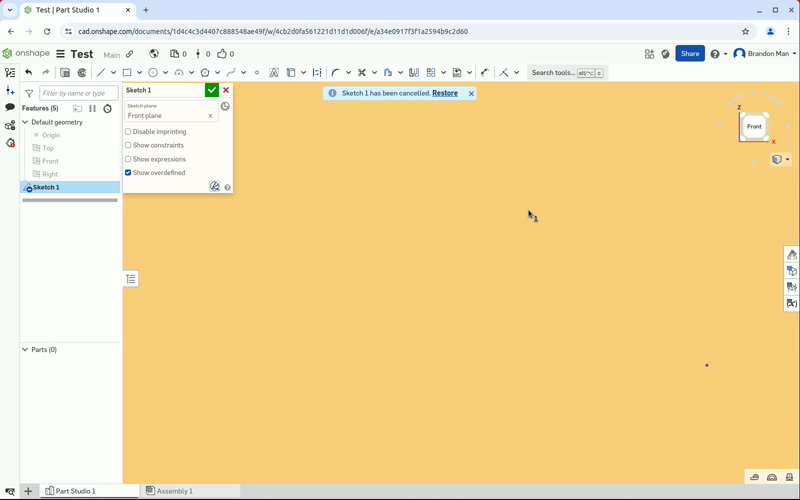
scroll(-6)
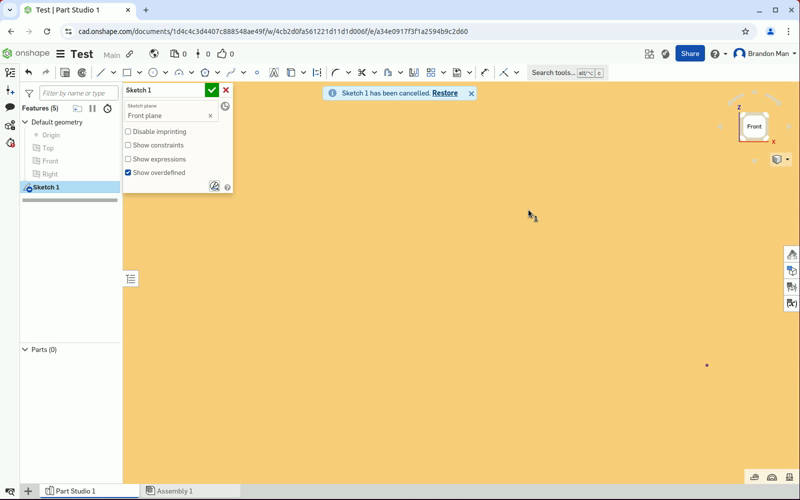
scroll(-6)
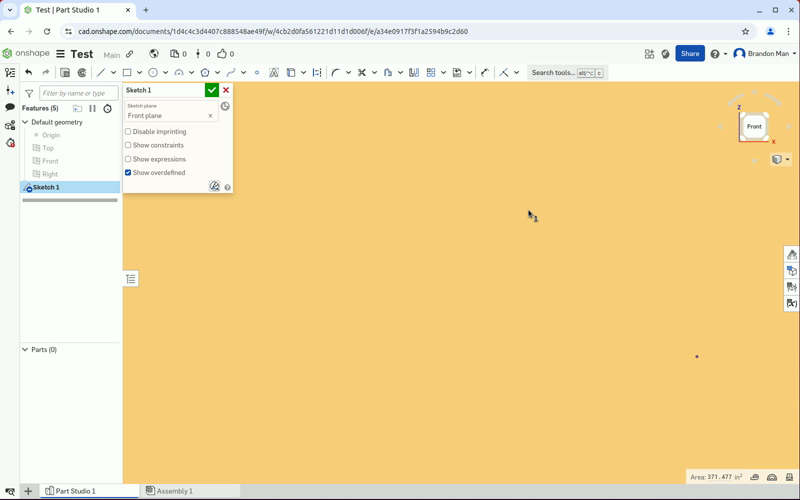
scroll(-6)
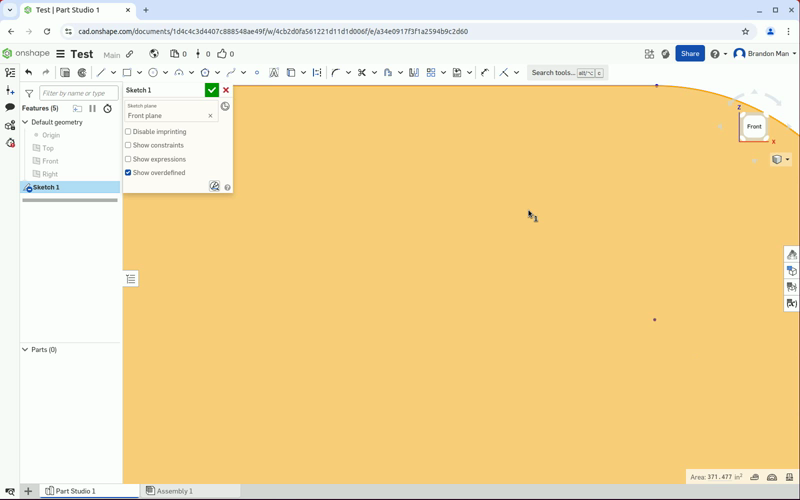
scroll(-6)
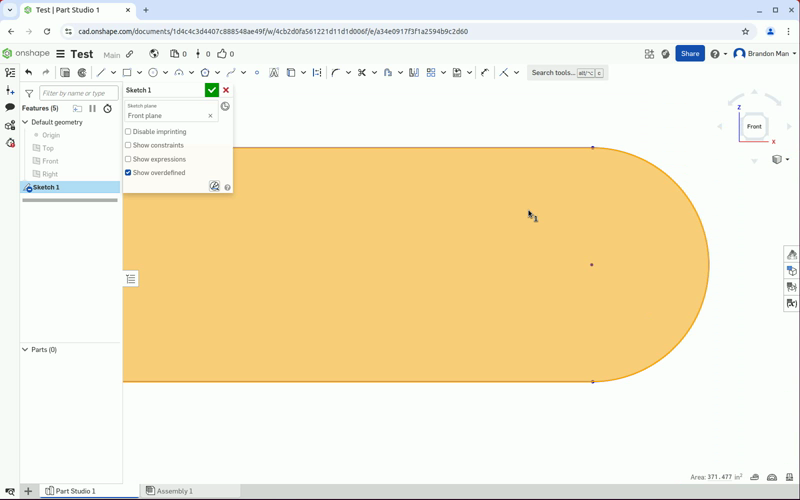
scroll(-6)
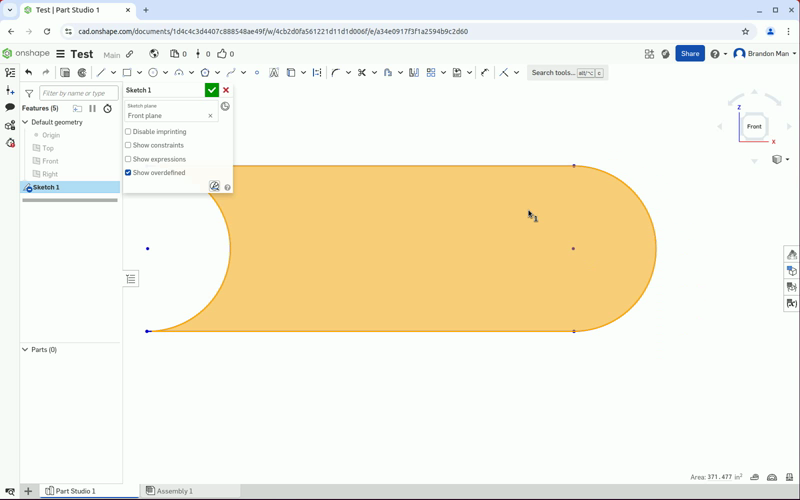
scroll(-6)
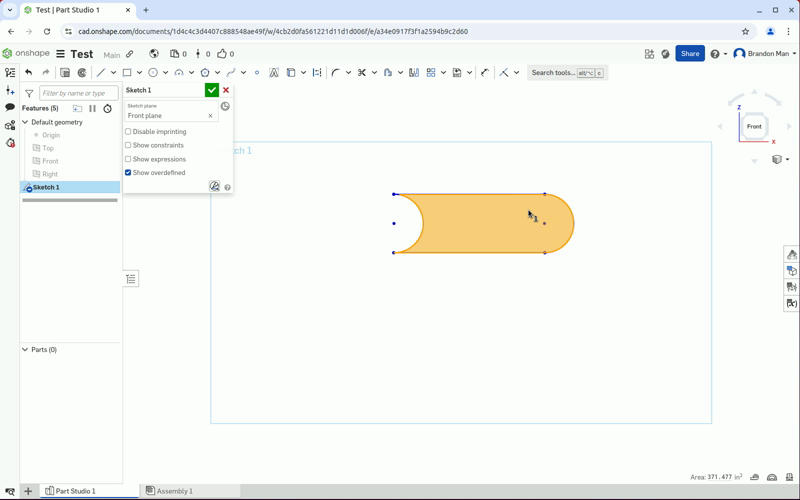
mouse_move(73, 352)
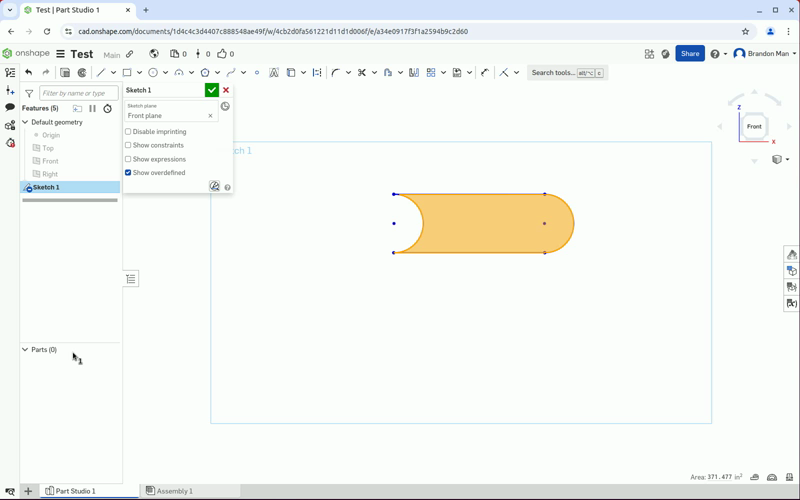
key(shift+y)
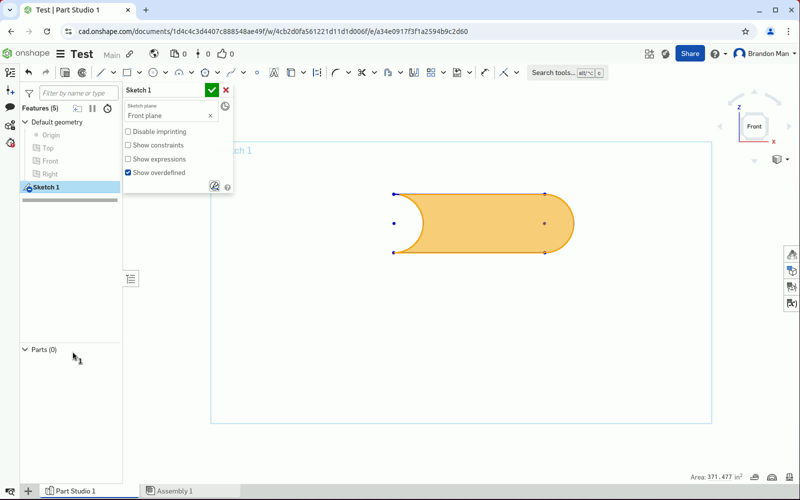
key(shift+e)
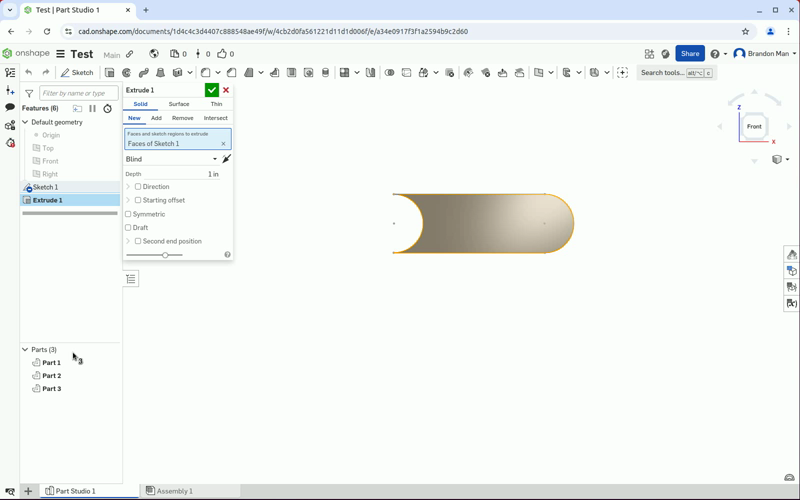
mouse_move(143, 106)
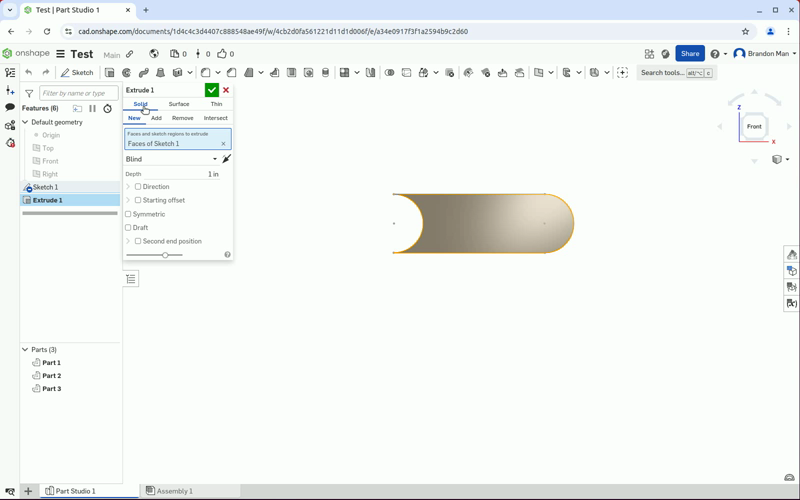
click(143, 106)
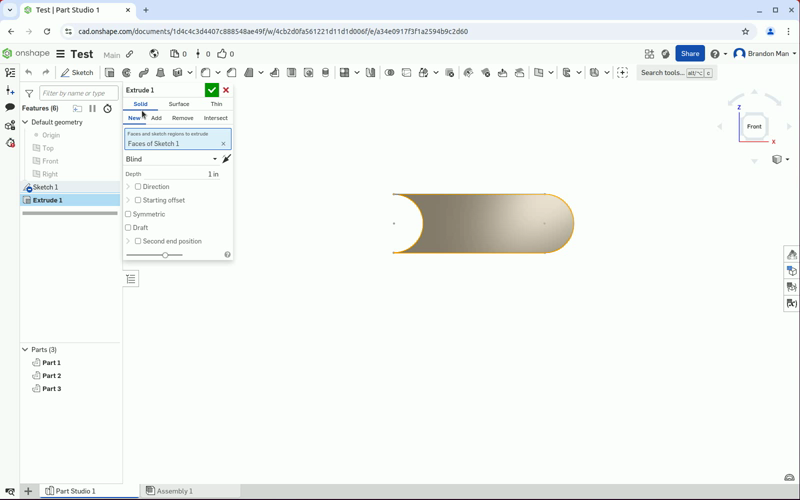
mouse_move(137, 120)
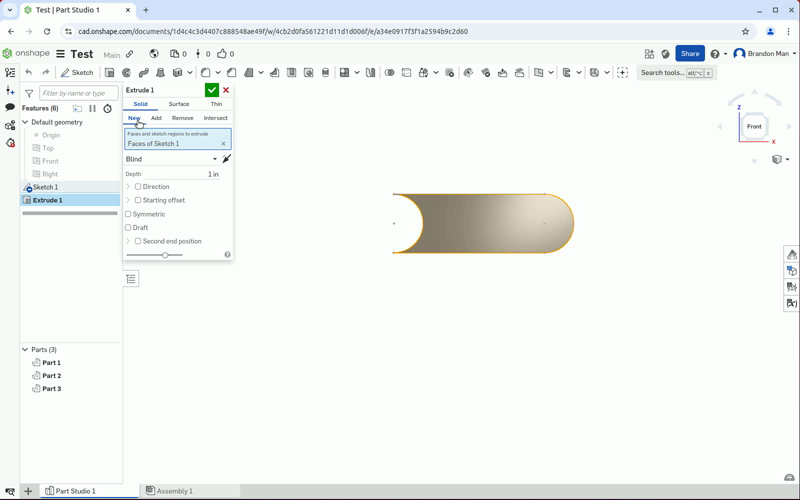
click(137, 120)
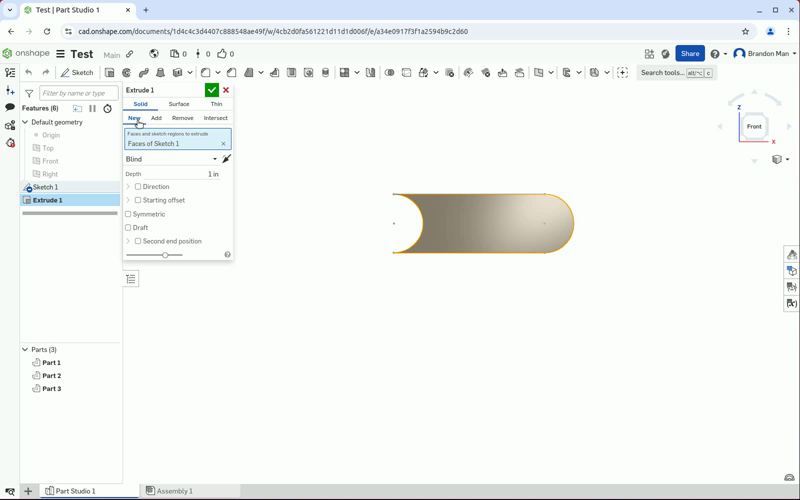
key(tab, 4)
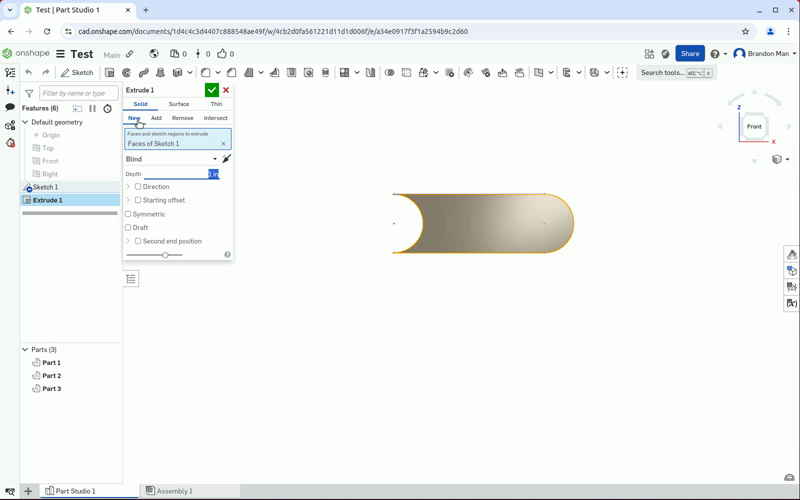
text(12.516)
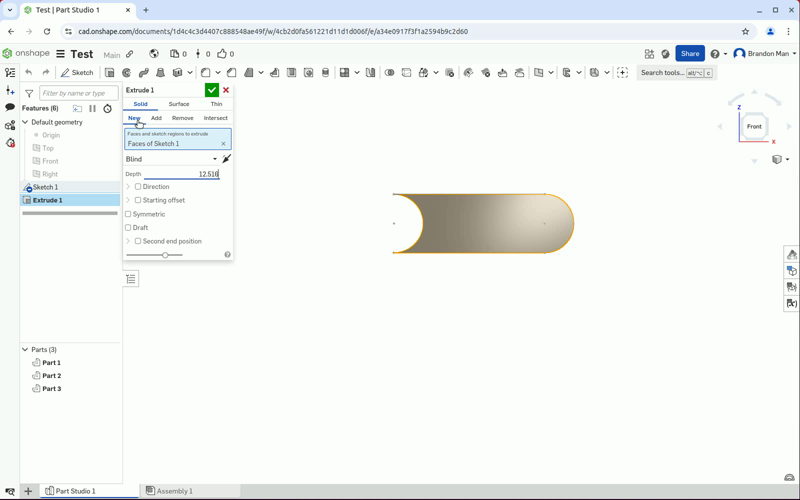
key(tab, 3)
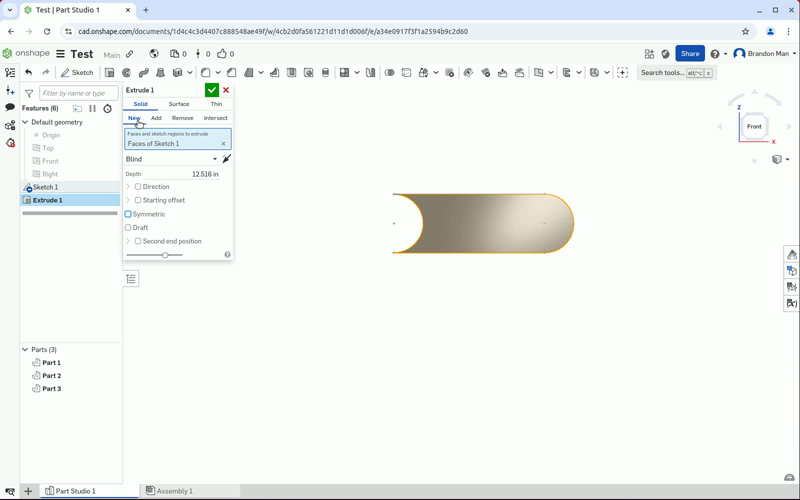
key(space)
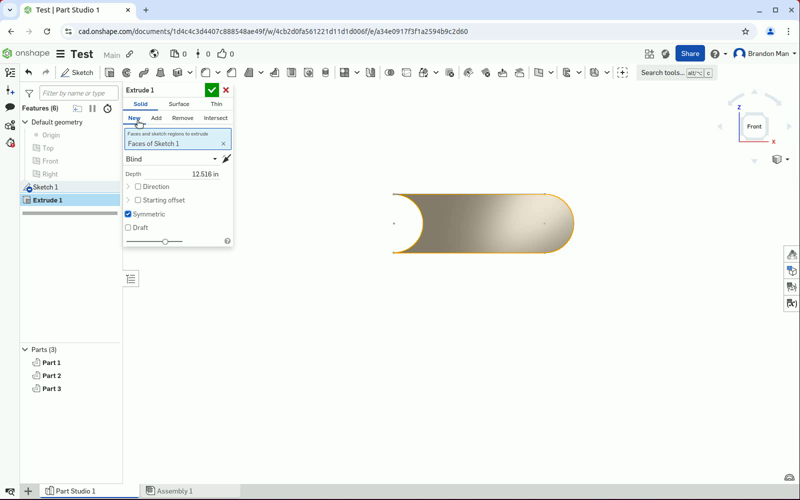
key(enter)
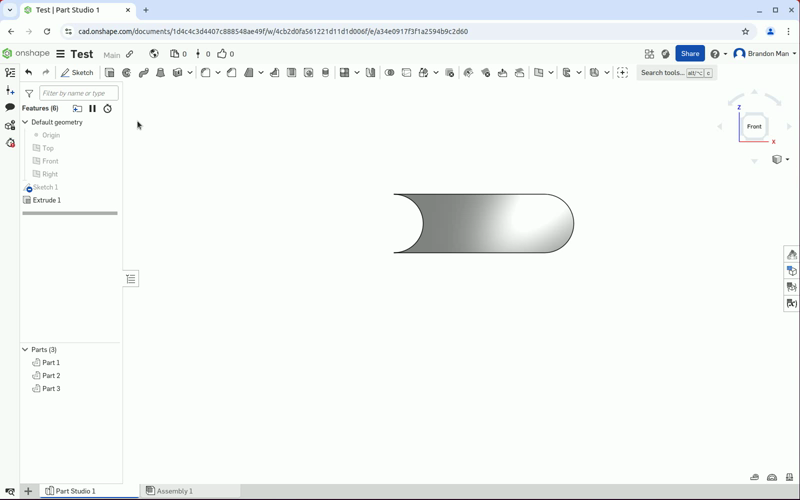
key(shift+h)
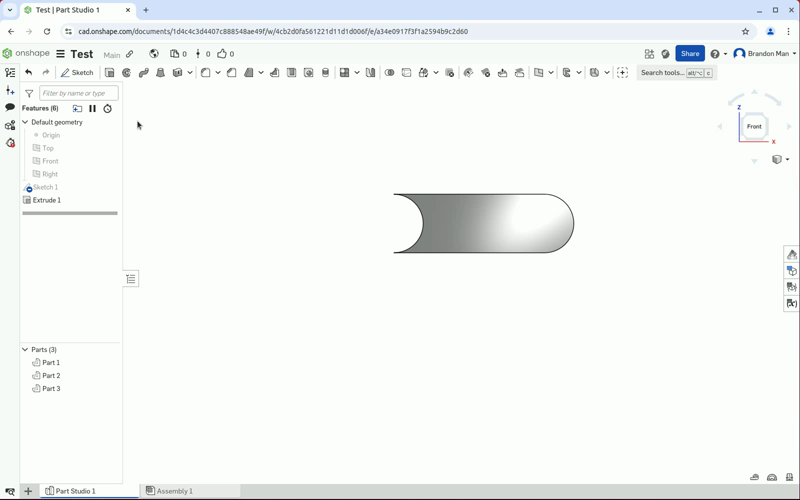
key(shift+h)
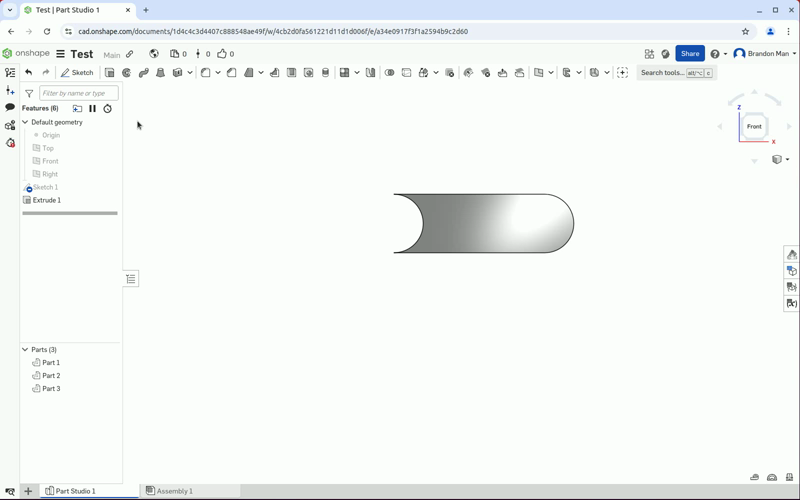
mouse_move(73, 189)
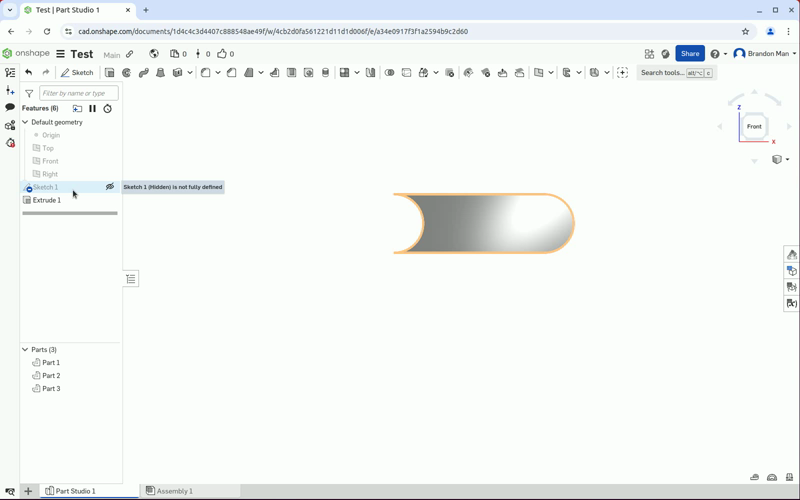
click(73, 189)
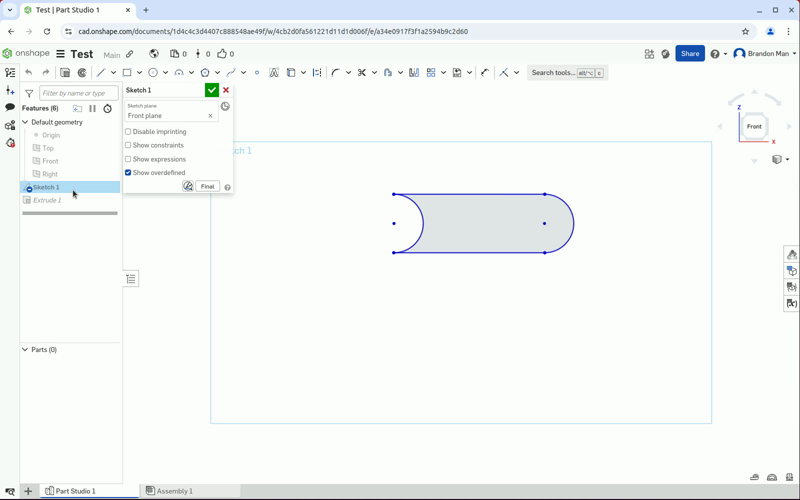
mouse_move(229, 92)
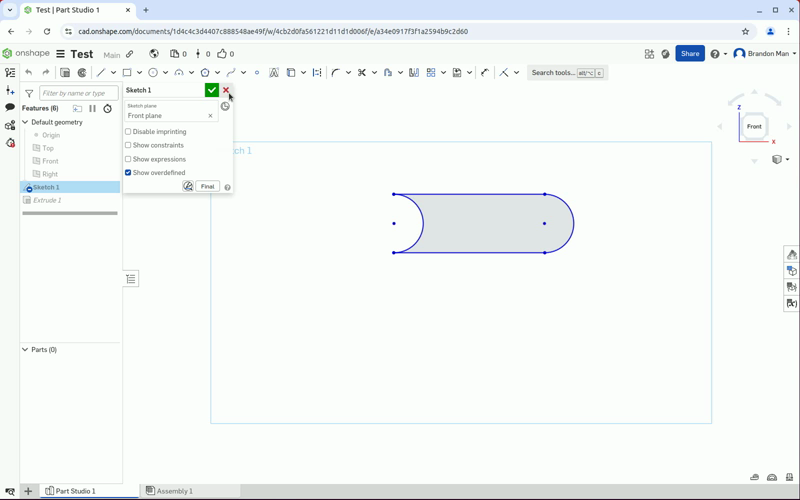
click(229, 92)
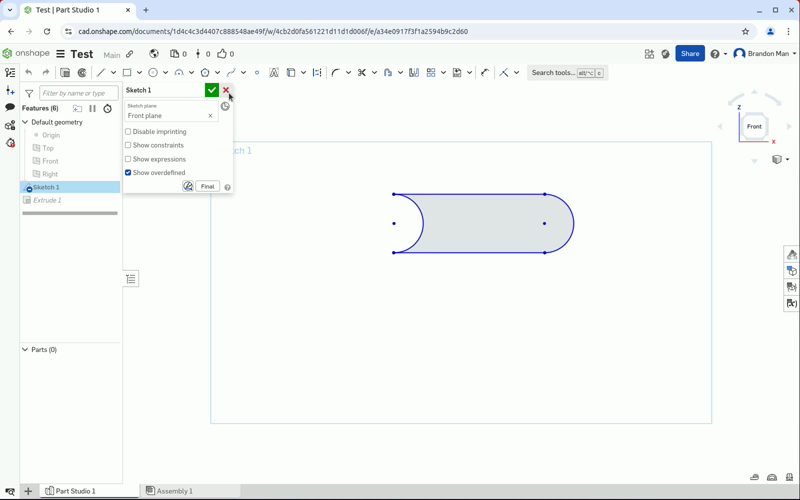
key(shift+s)
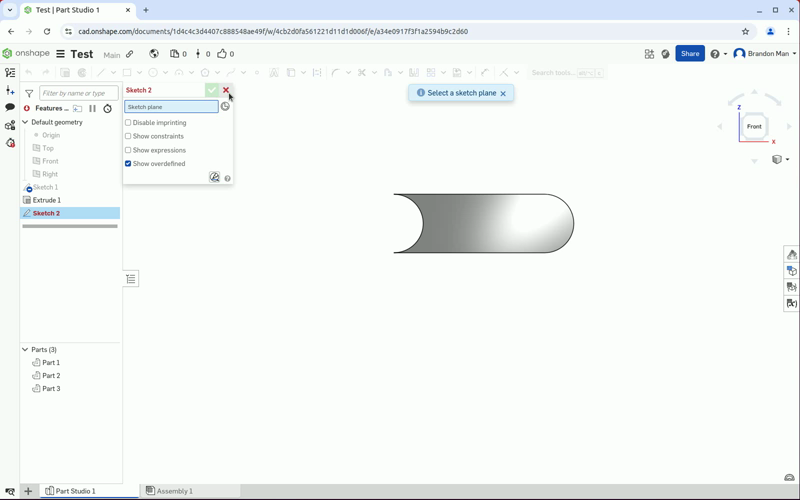
mouse_move(73, 163)
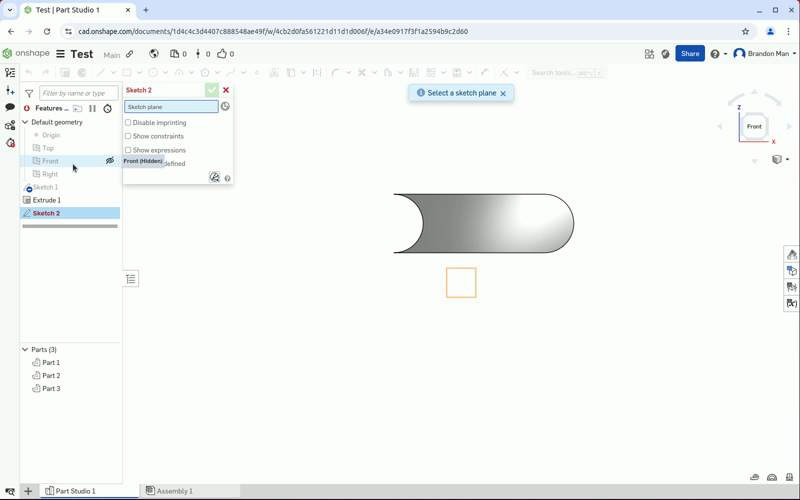
click(73, 163)
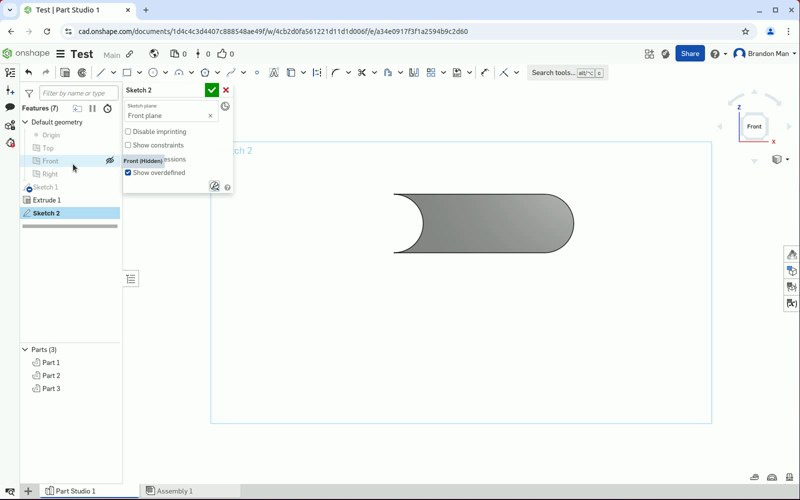
mouse_move(73, 352)
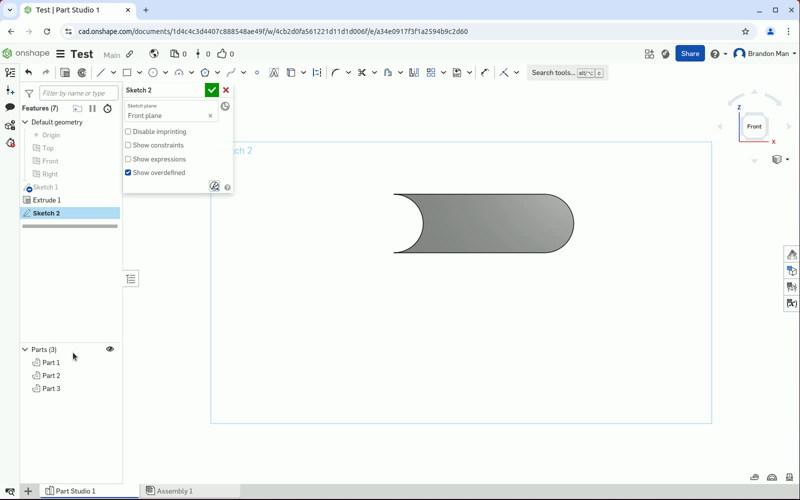
key(y)
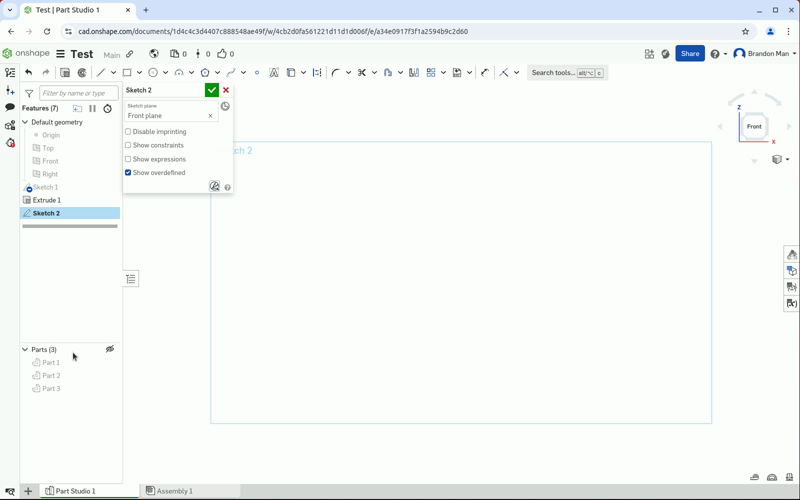
key(l)
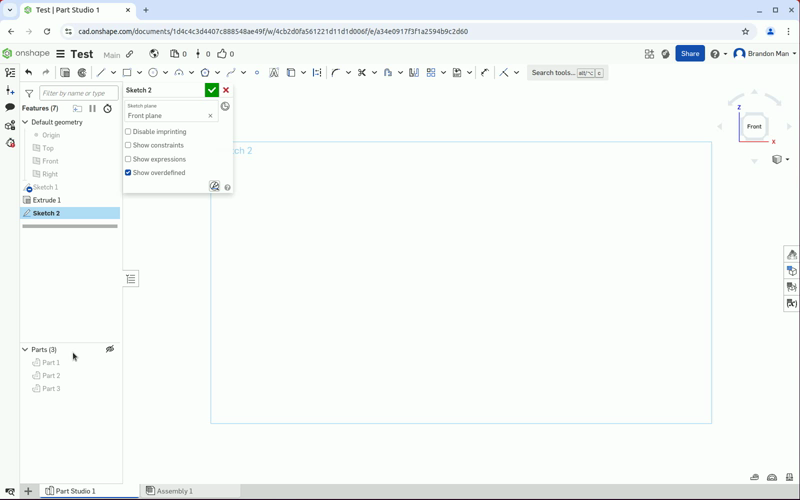
key_down(shift)
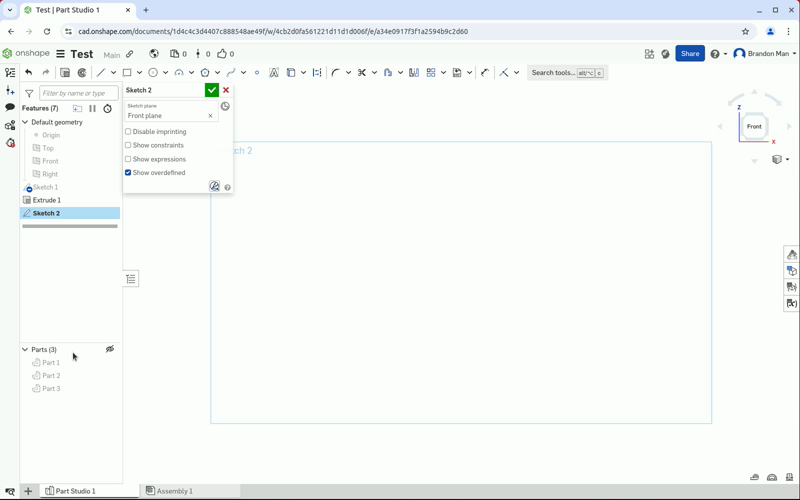
mouse_move(393, 252)
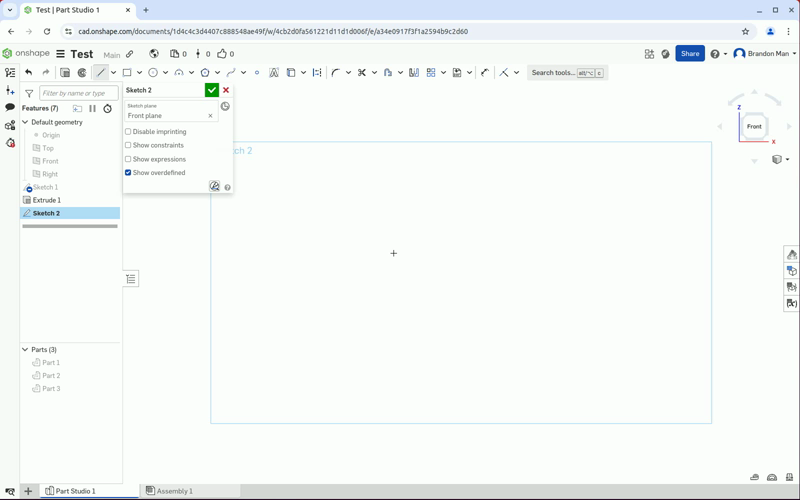
click(393, 252)
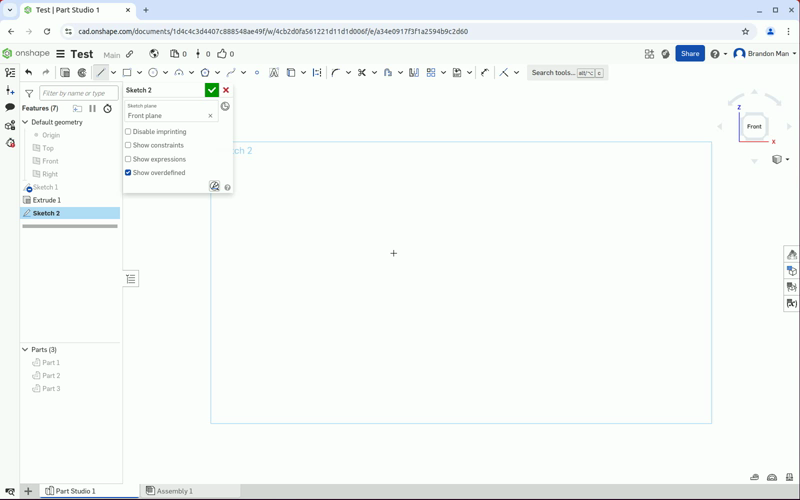
key_up(shift)
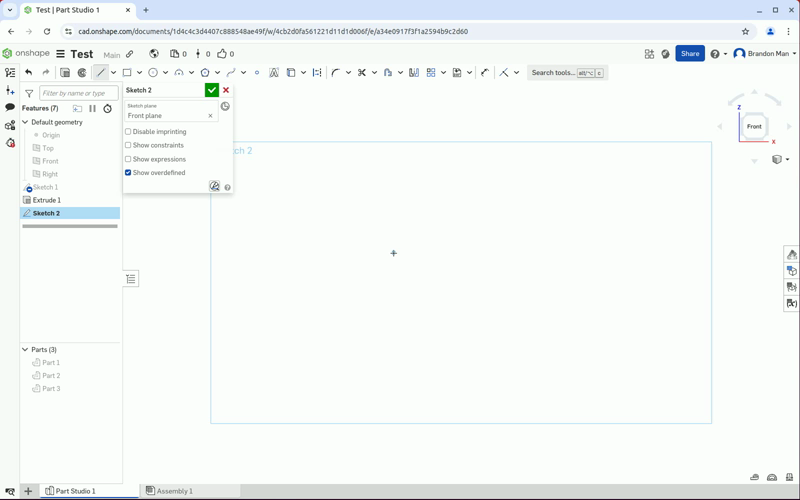
key_down(shift)
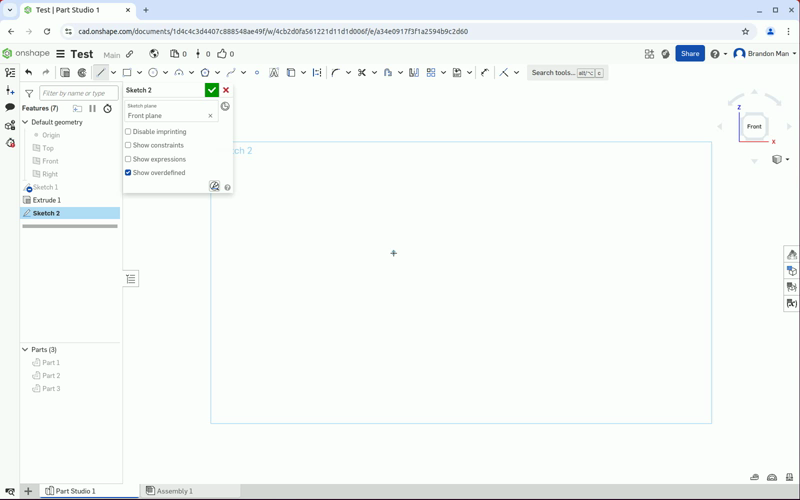
mouse_move(544, 252)
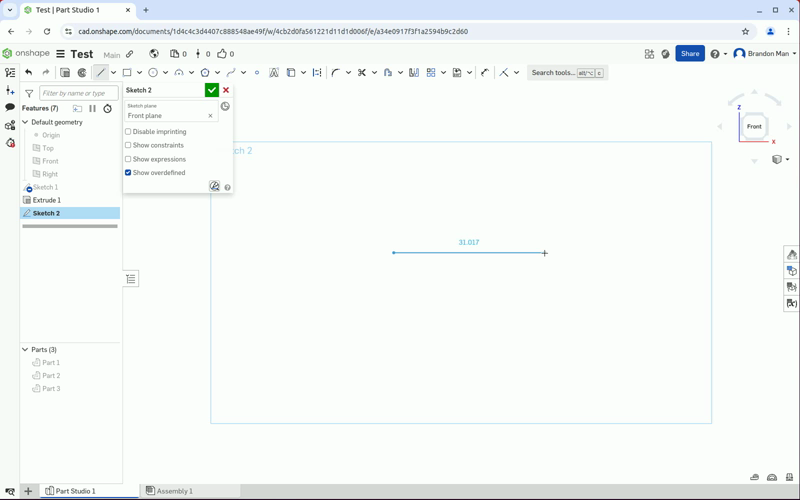
click(544, 252)
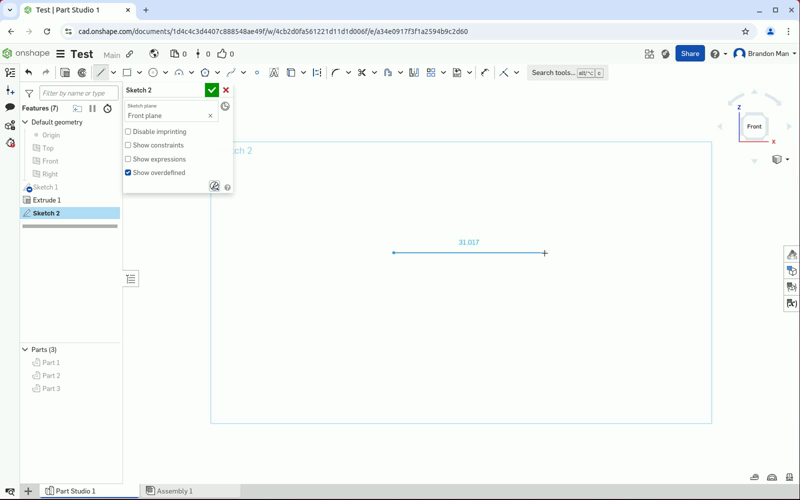
key_up(shift)
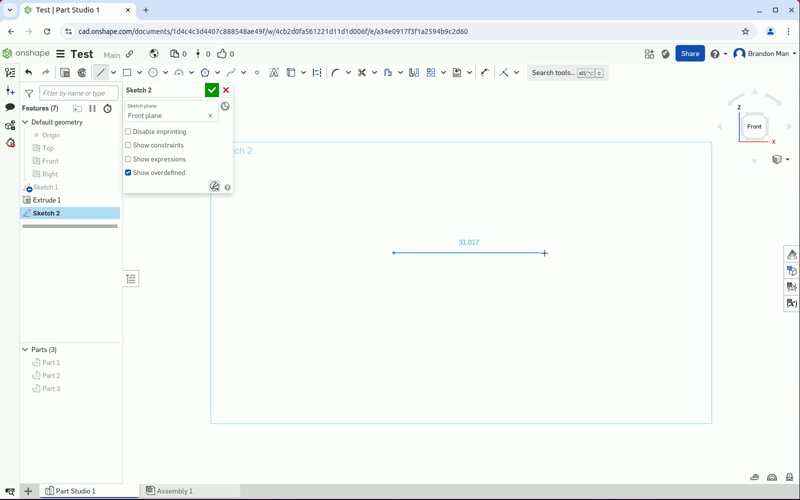
key(esc)
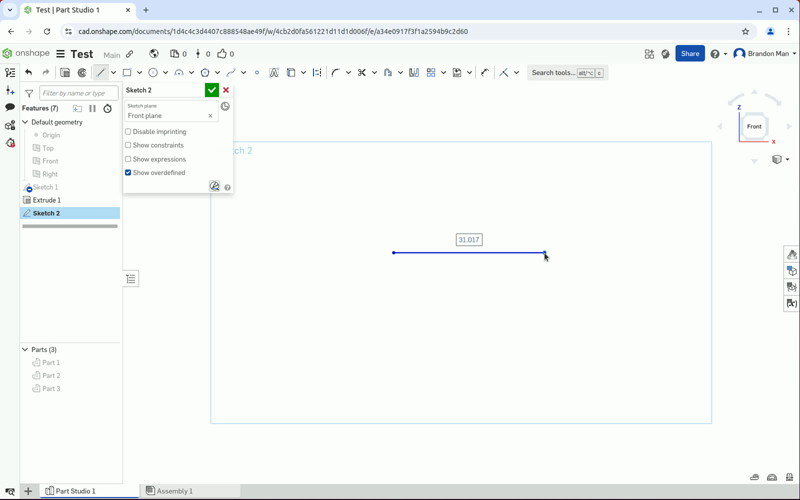
key(a)
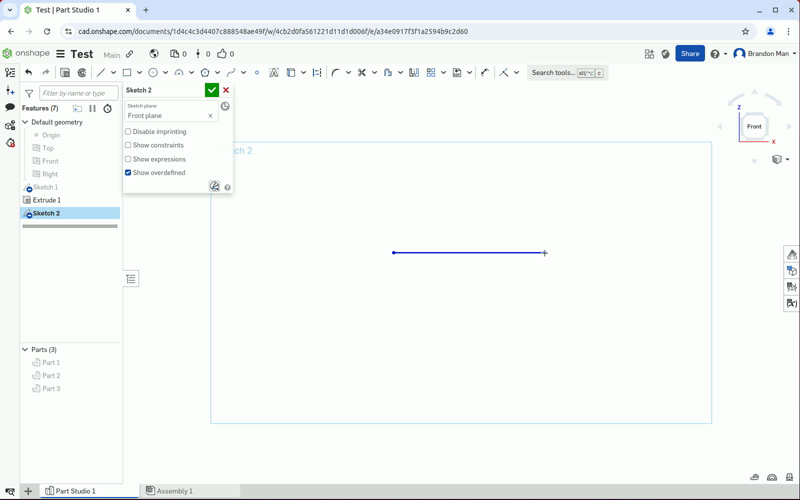
mouse_move(544, 252)
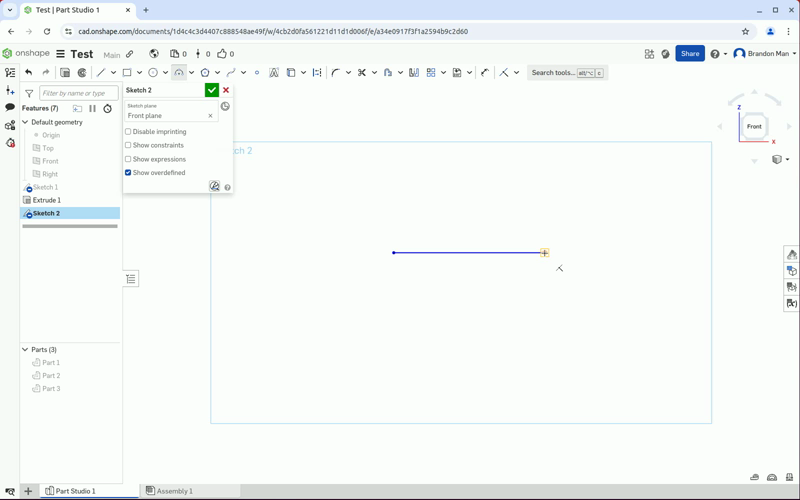
click(544, 252)
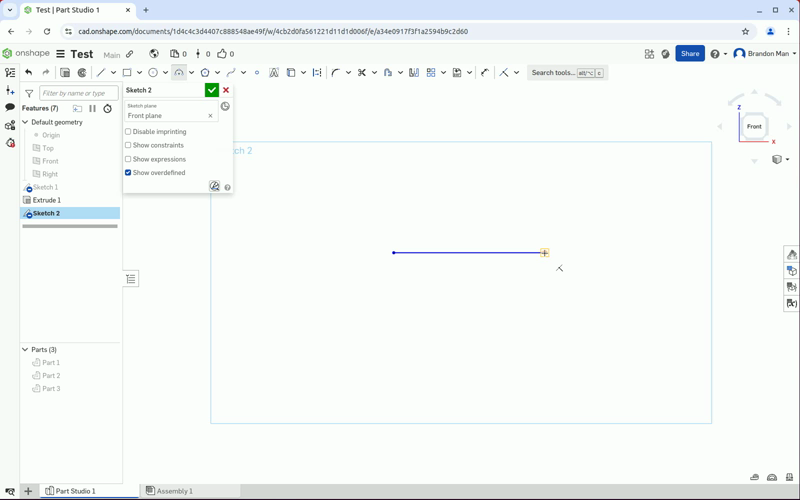
key_down(shift)
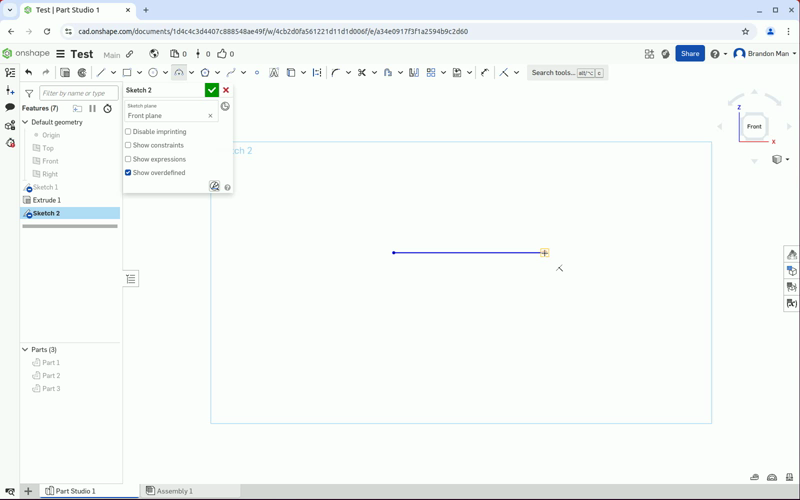
mouse_move(544, 194)
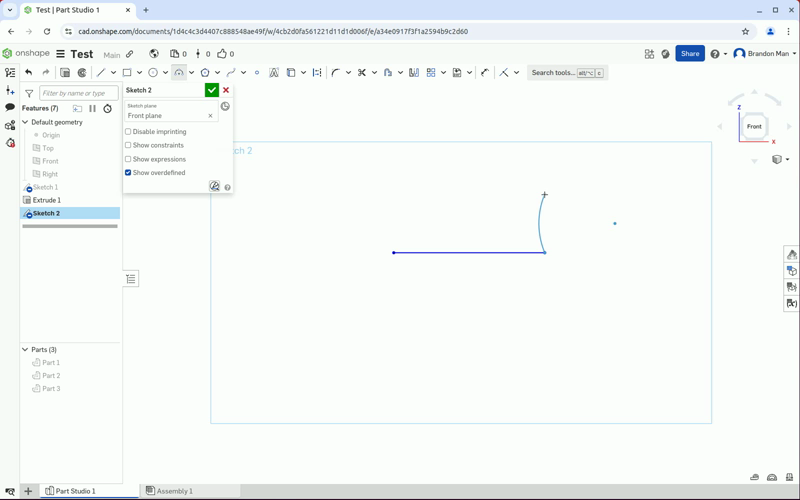
click(544, 194)
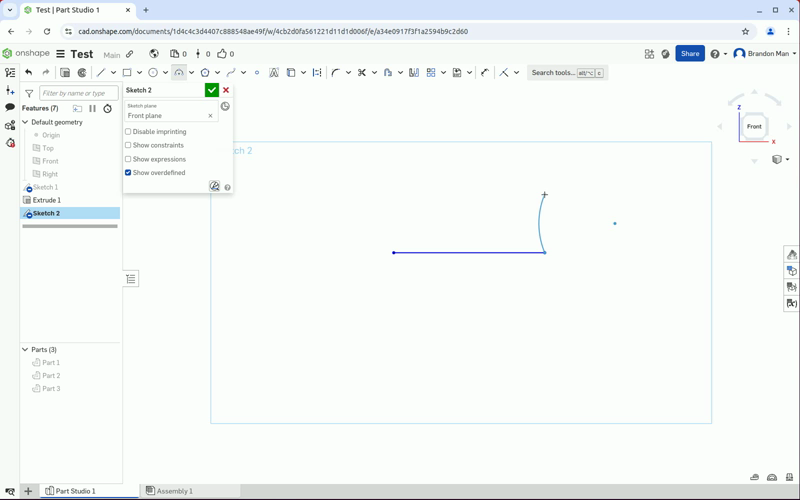
mouse_move(573, 223)
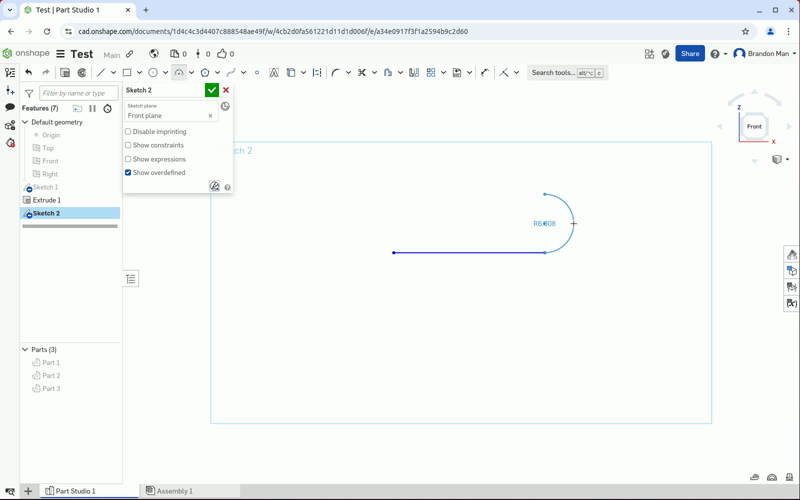
click(573, 223)
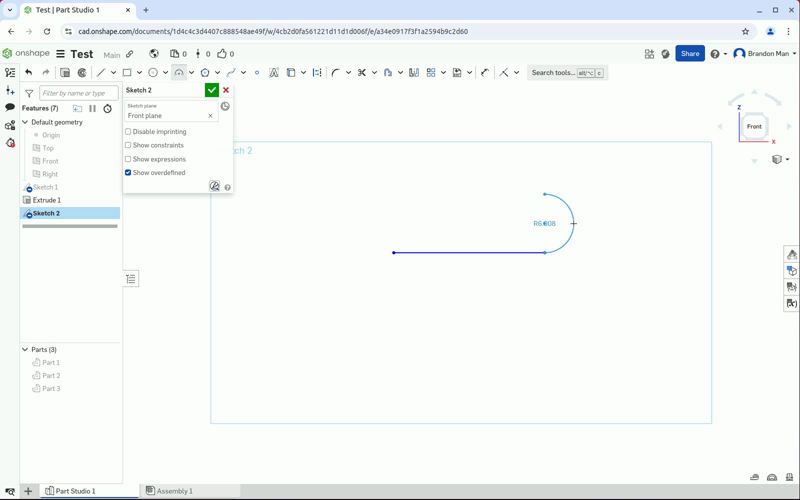
key_up(shift)
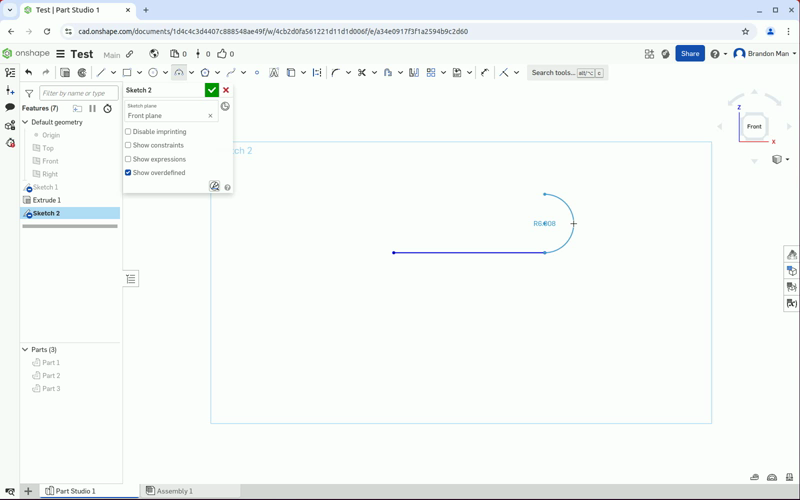
key(esc)
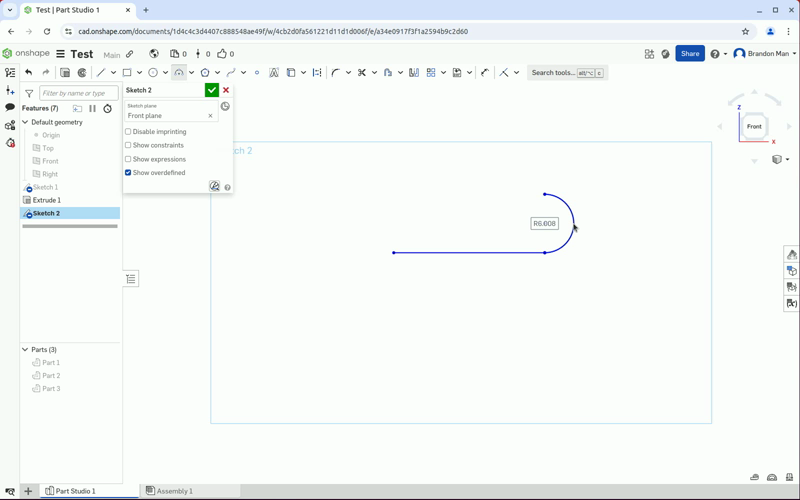
key(l)
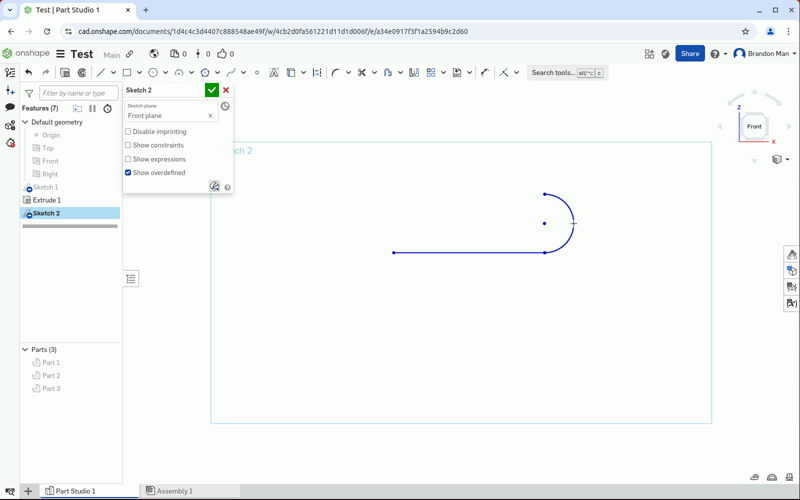
mouse_move(544, 194)
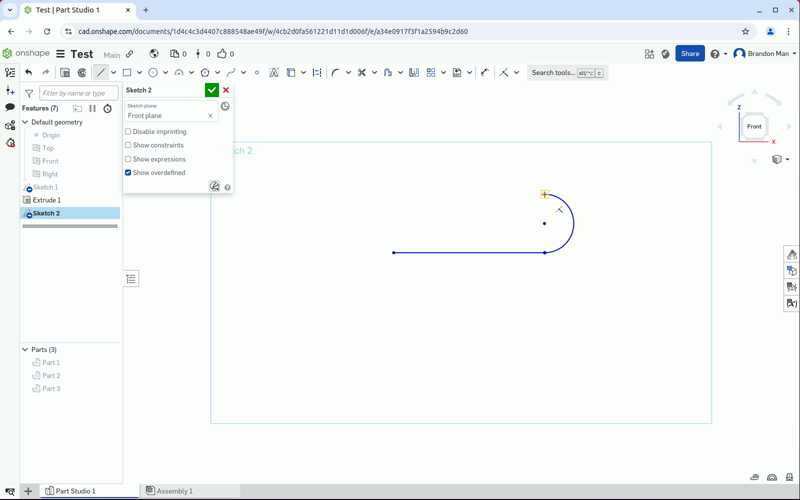
click(544, 194)
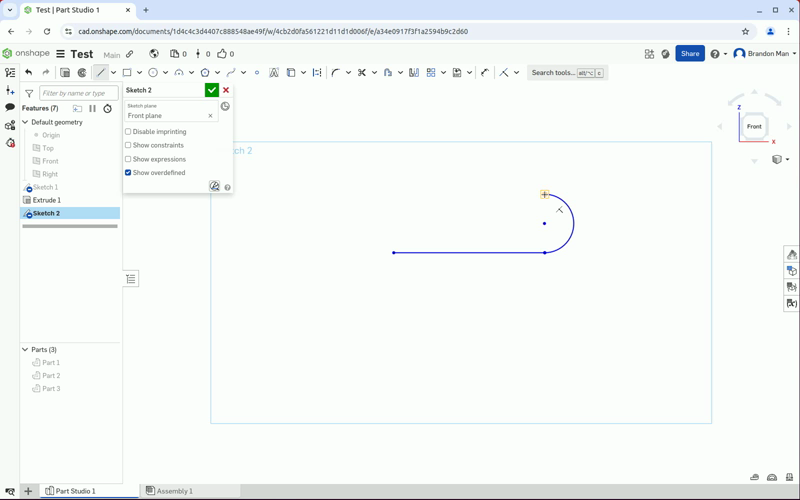
key_down(shift)
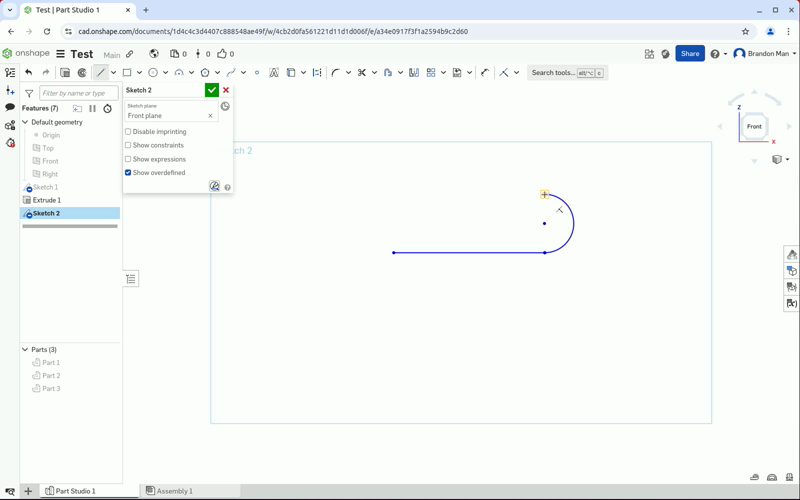
mouse_move(393, 194)
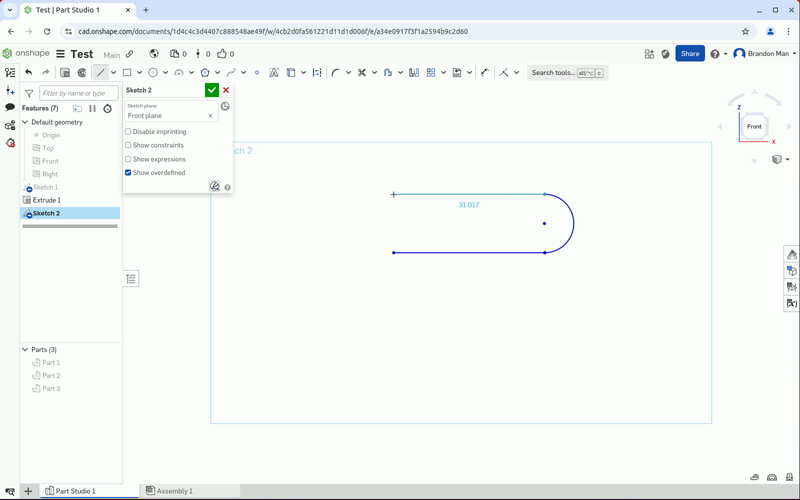
click(393, 194)
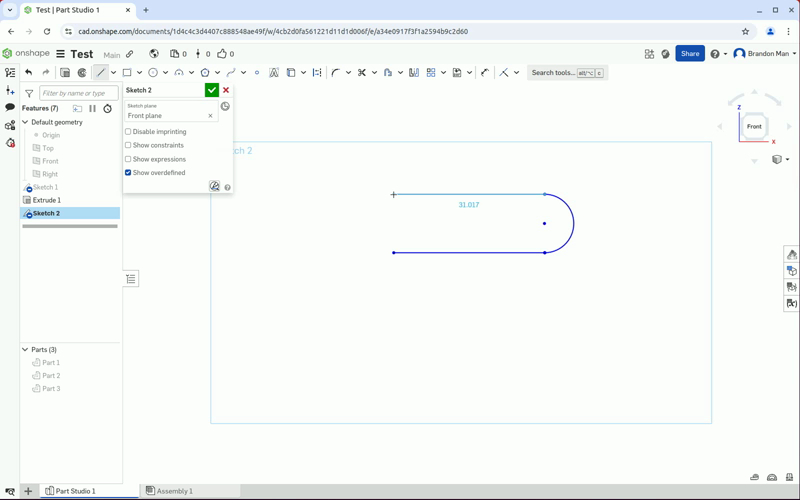
key_up(shift)
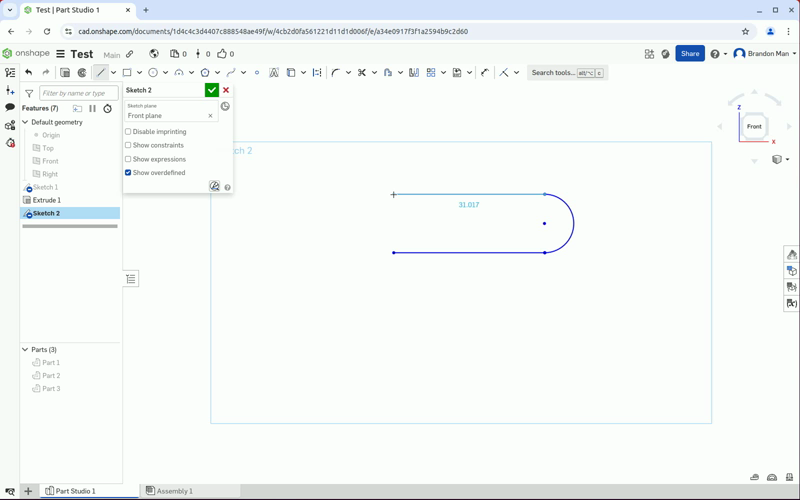
key(esc)
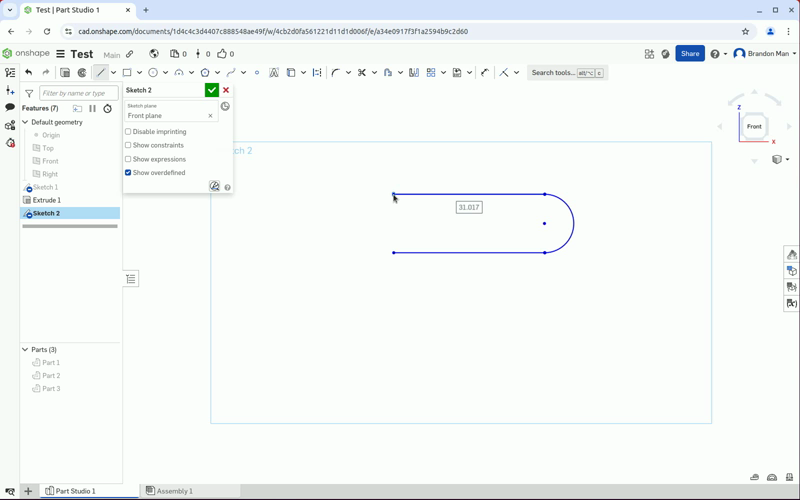
key(a)
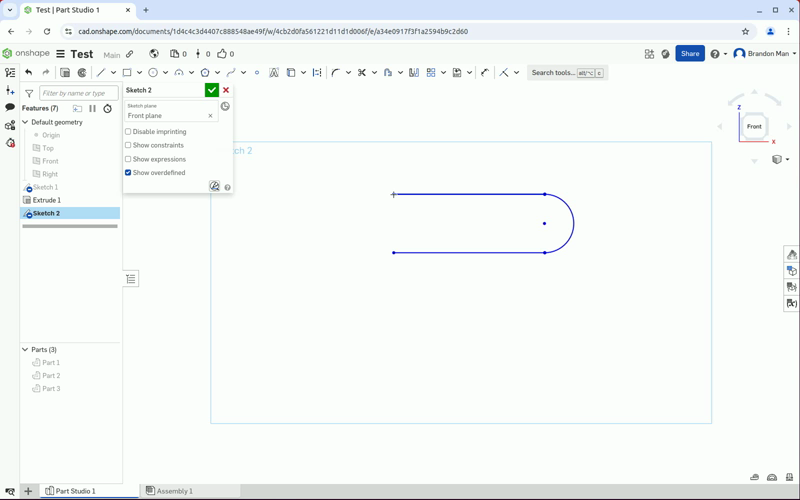
mouse_move(393, 194)
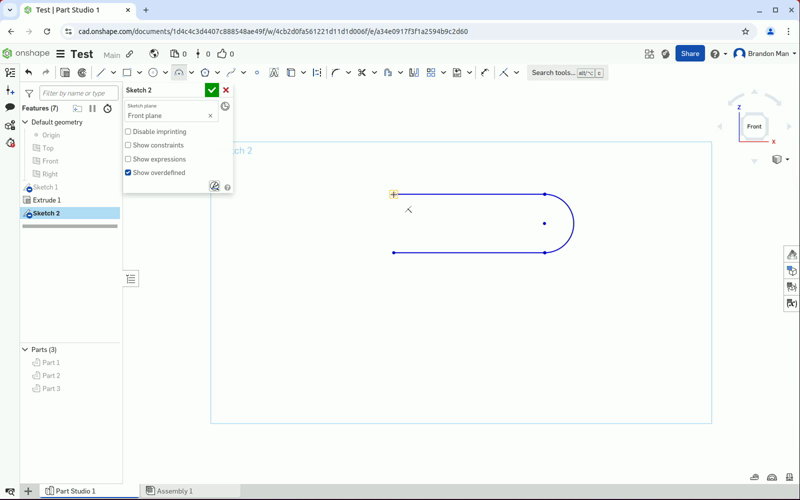
click(393, 194)
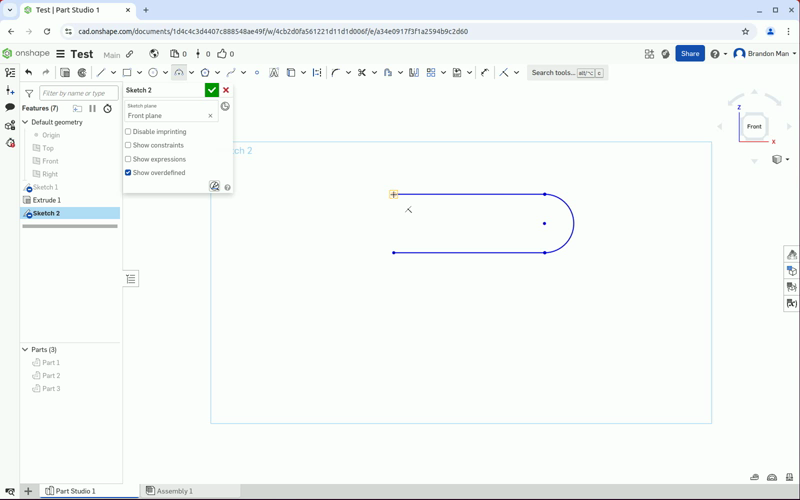
mouse_move(393, 252)
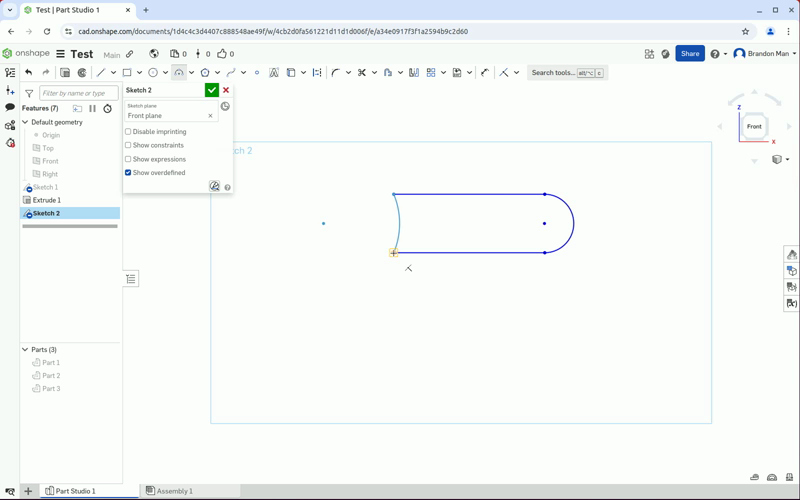
click(393, 252)
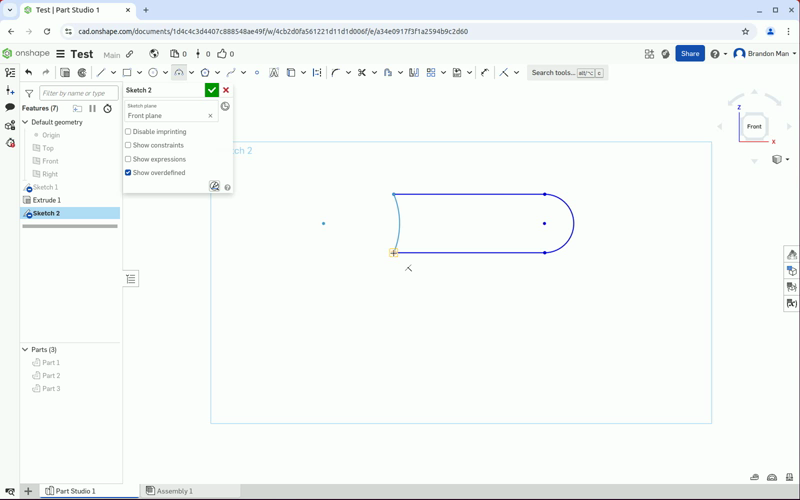
key_down(shift)
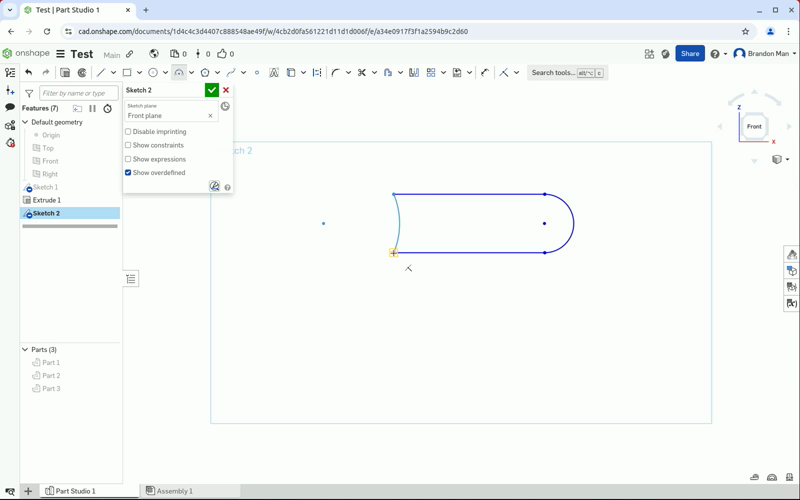
mouse_move(423, 223)
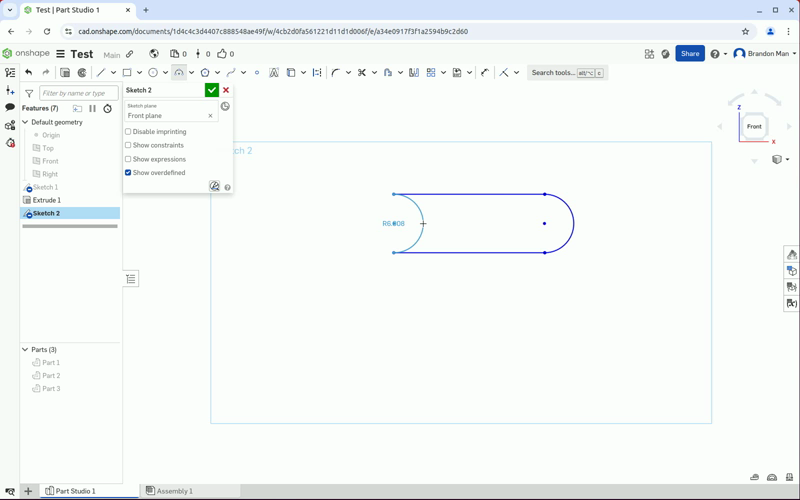
click(423, 223)
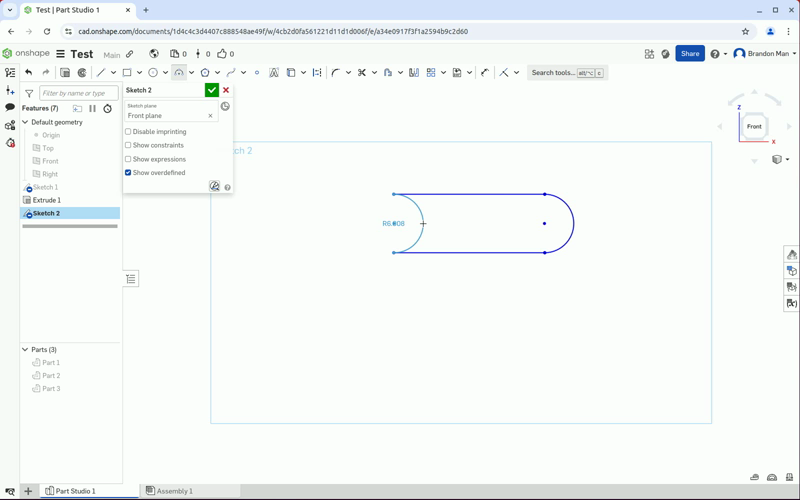
key_up(shift)
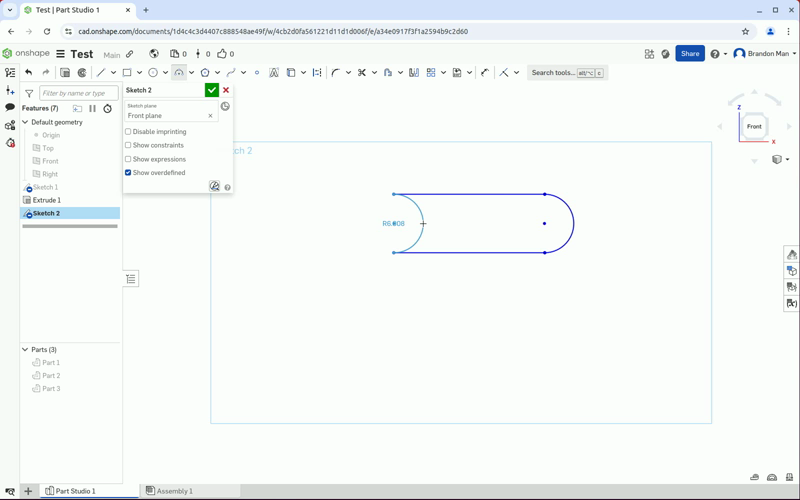
key(esc)
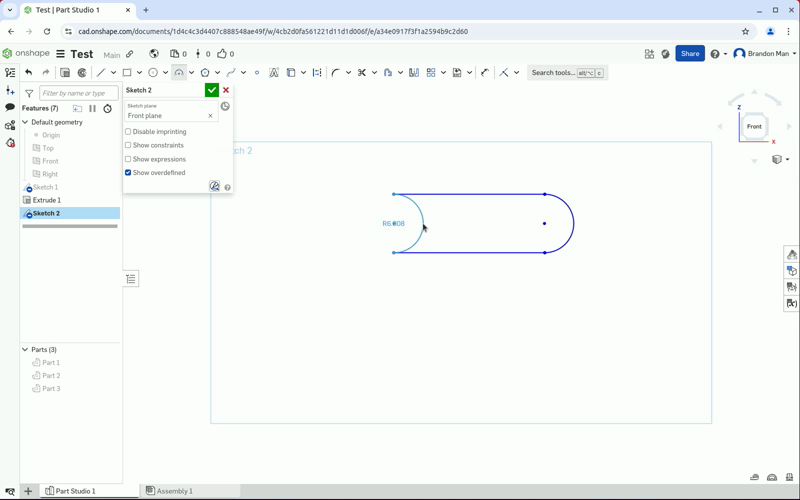
mouse_move(401, 211)
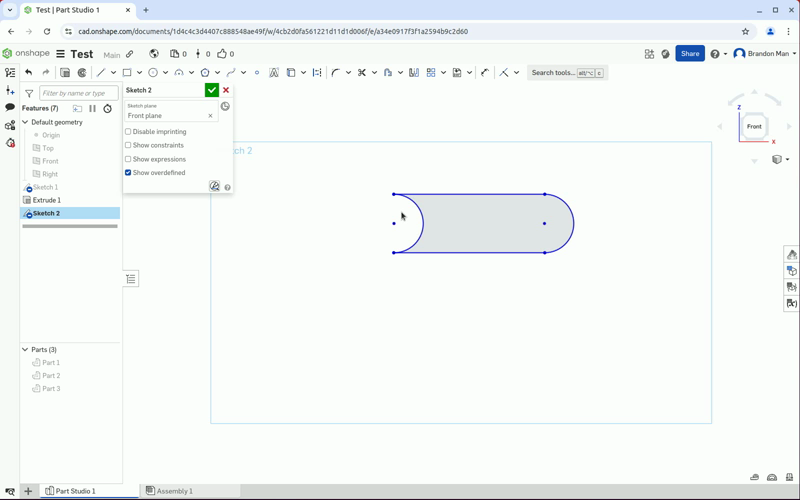
scroll(6)
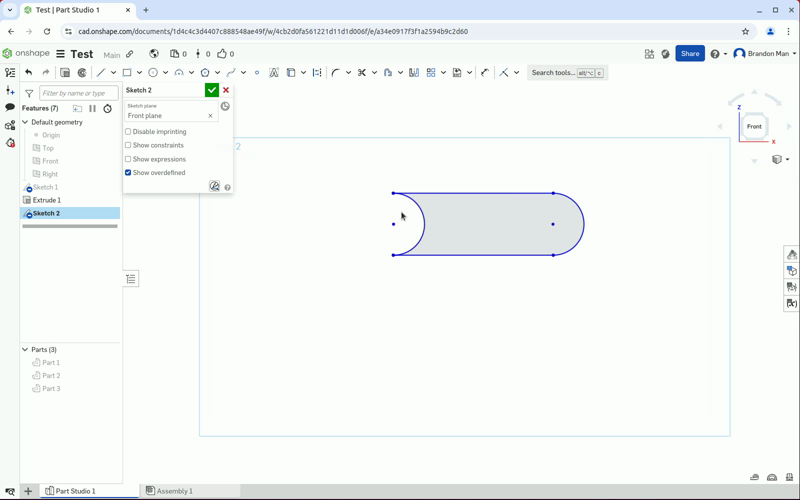
scroll(6)
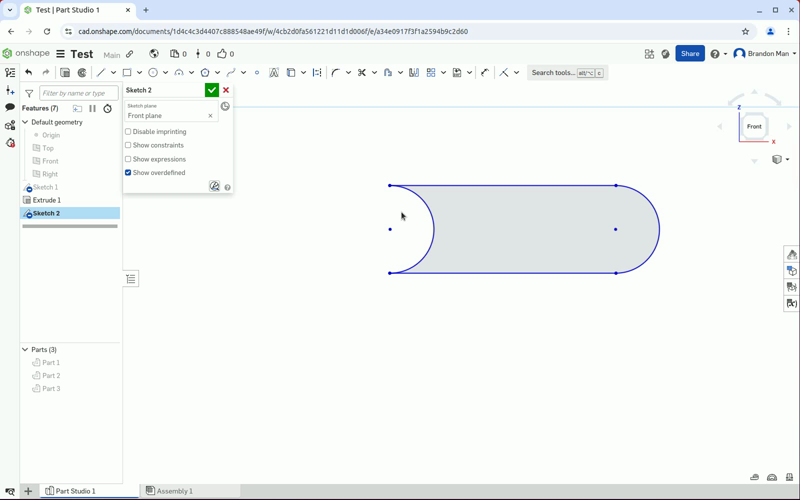
scroll(6)
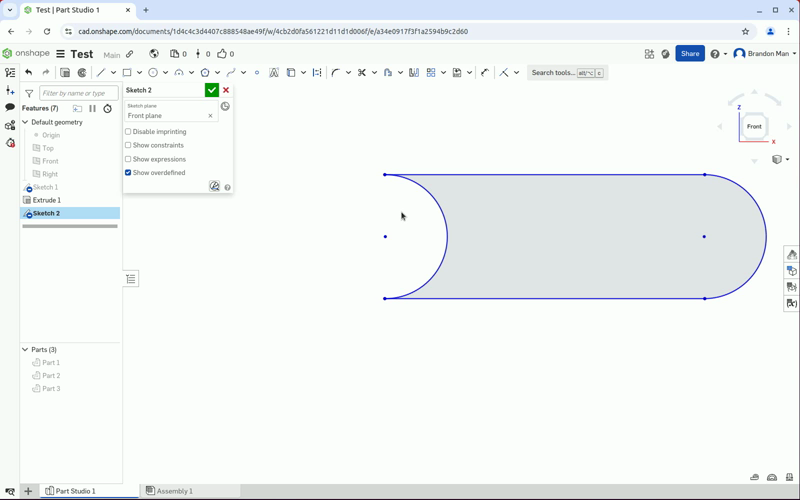
scroll(6)
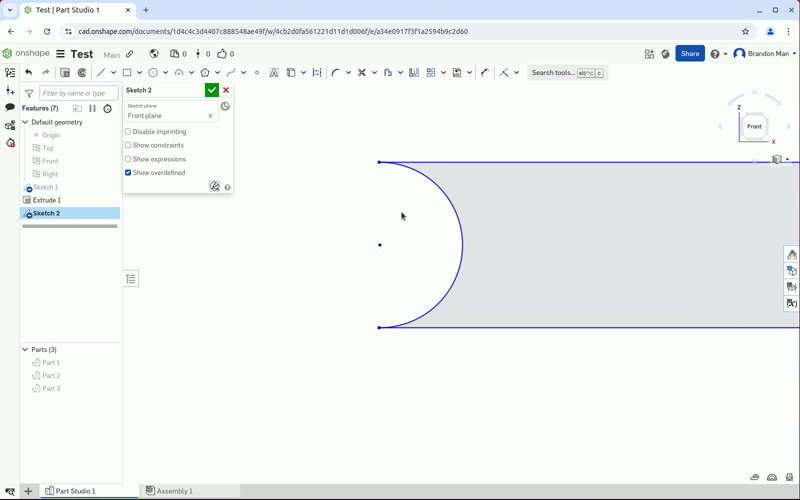
scroll(6)
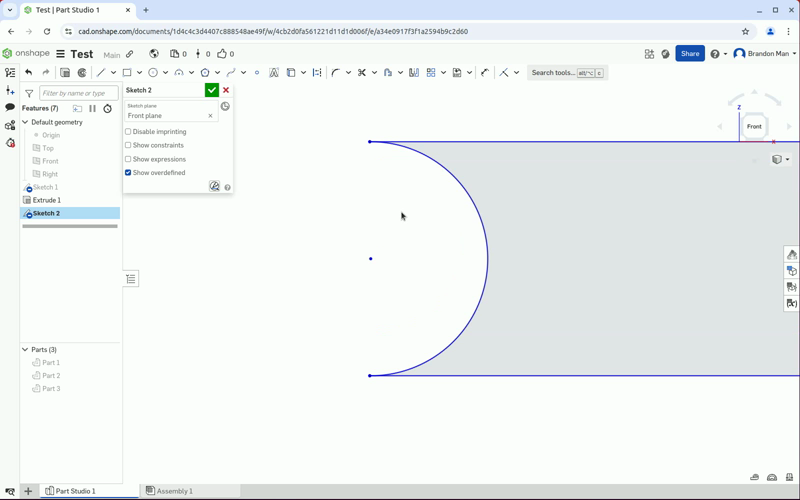
scroll(6)
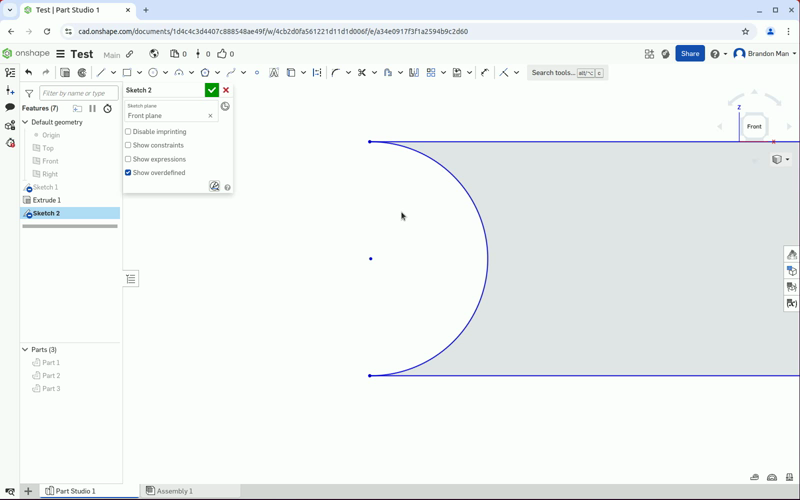
scroll(6)
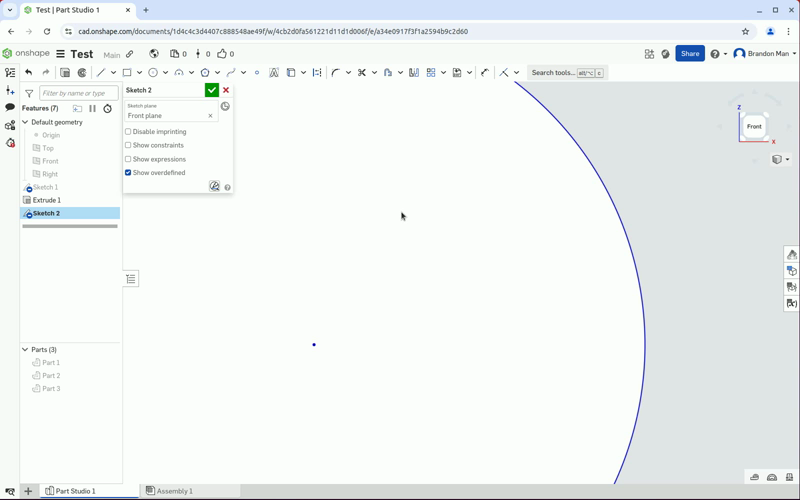
click(401, 211)
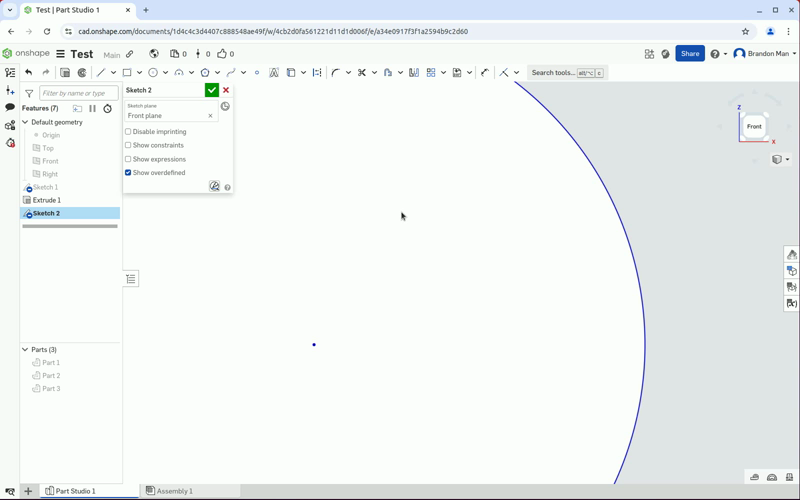
scroll(-6)
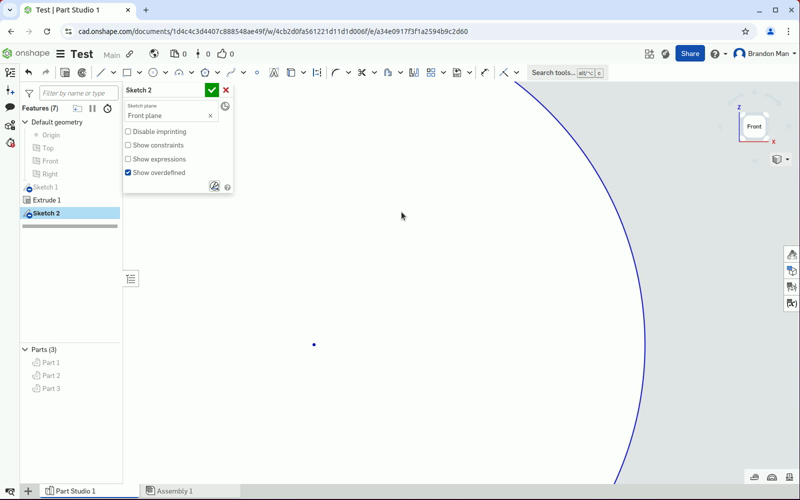
scroll(-6)
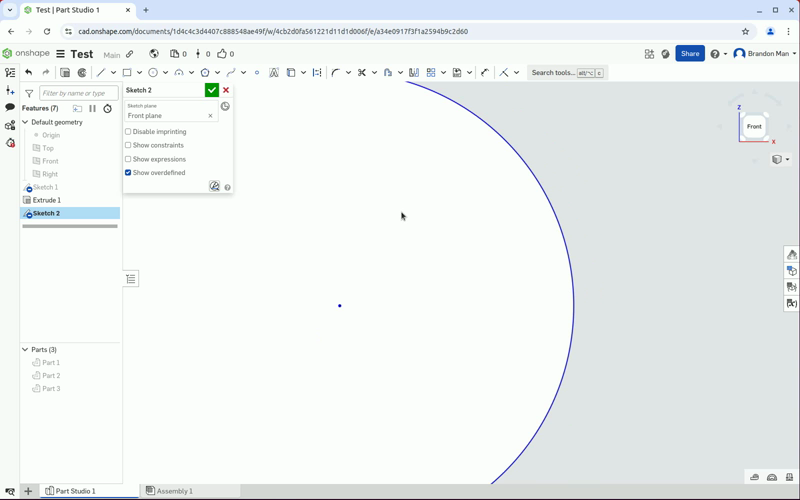
scroll(-6)
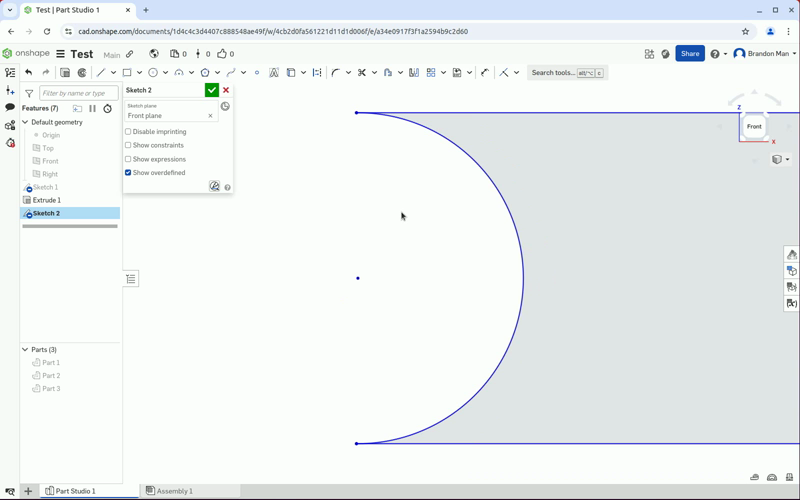
scroll(-6)
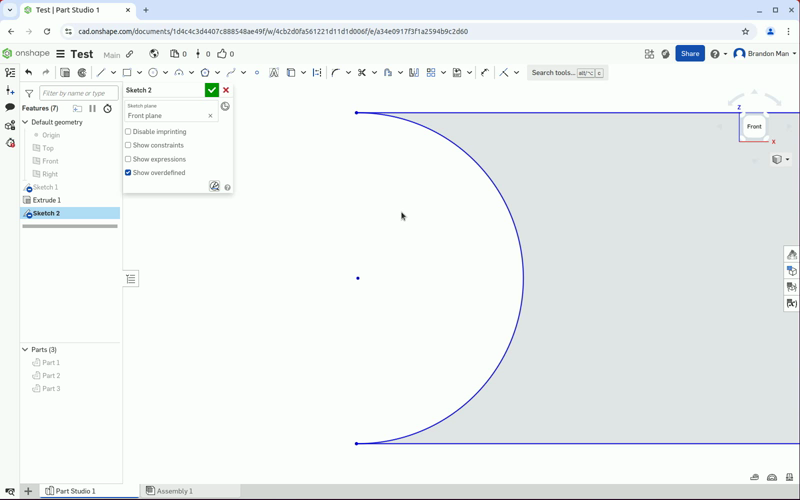
scroll(-6)
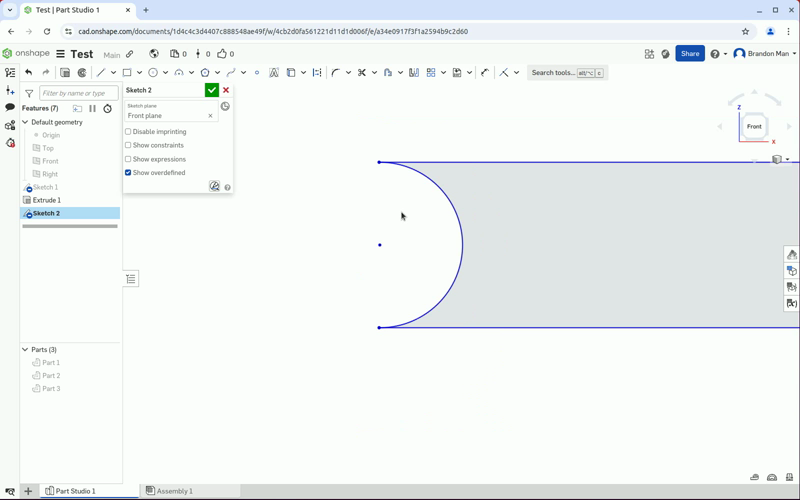
scroll(-6)
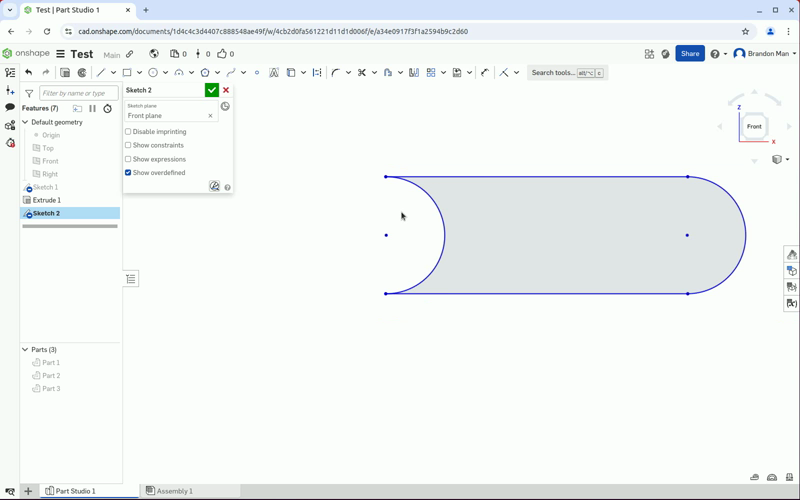
scroll(-6)
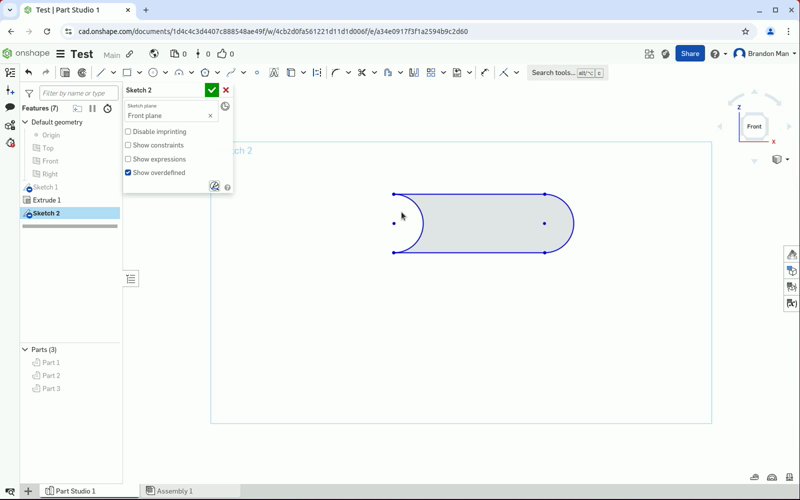
mouse_move(73, 352)
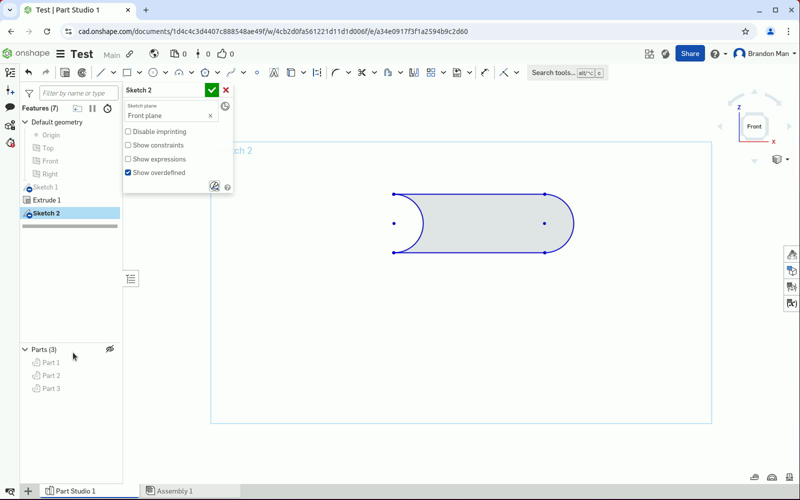
key(shift+y)
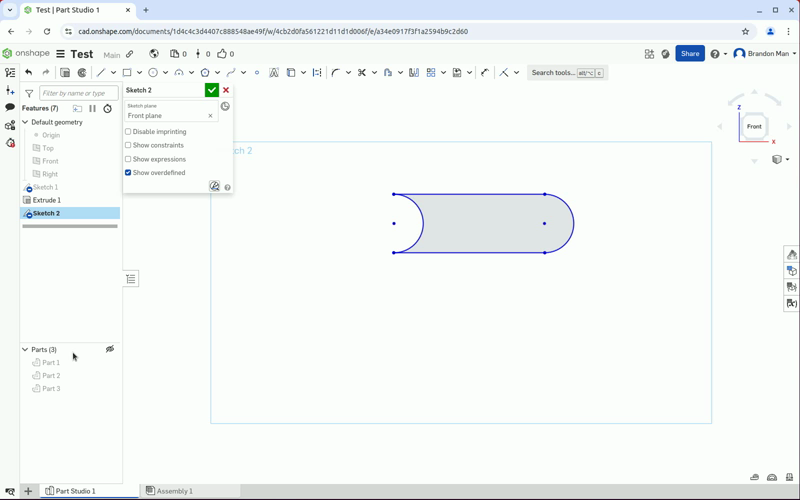
key(shift+e)
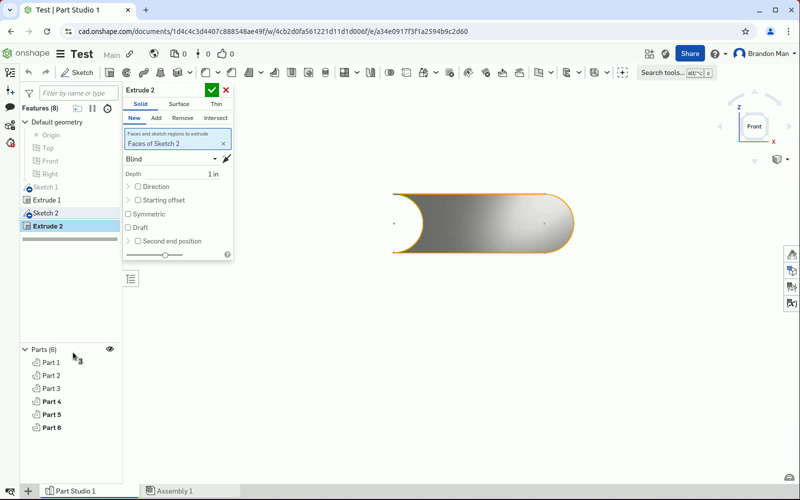
mouse_move(143, 106)
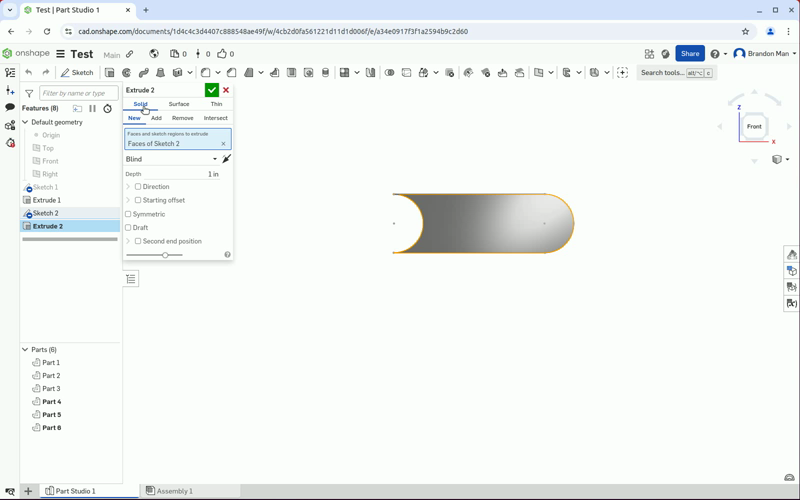
click(143, 106)
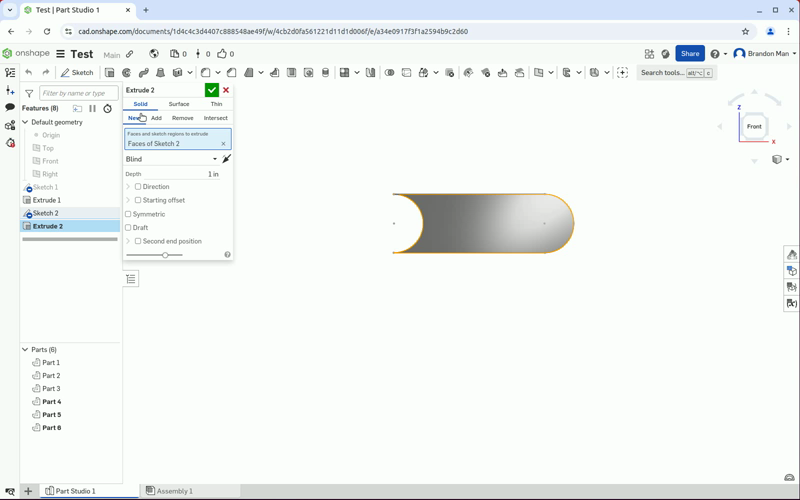
mouse_move(137, 120)
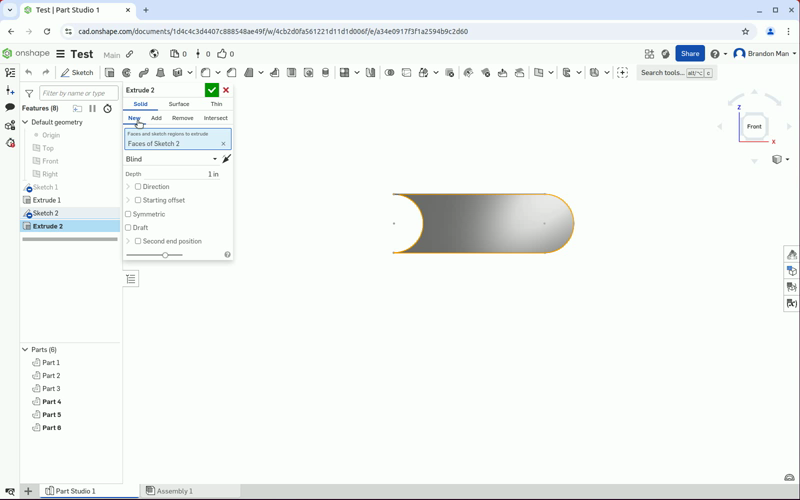
click(137, 120)
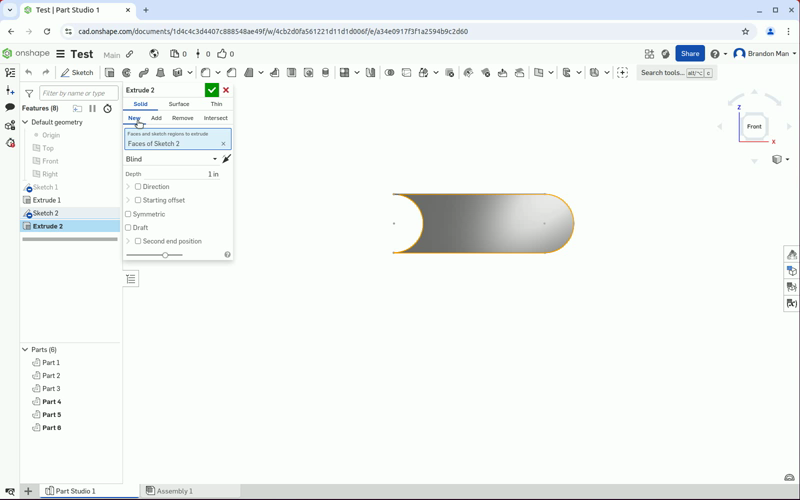
key(tab, 4)
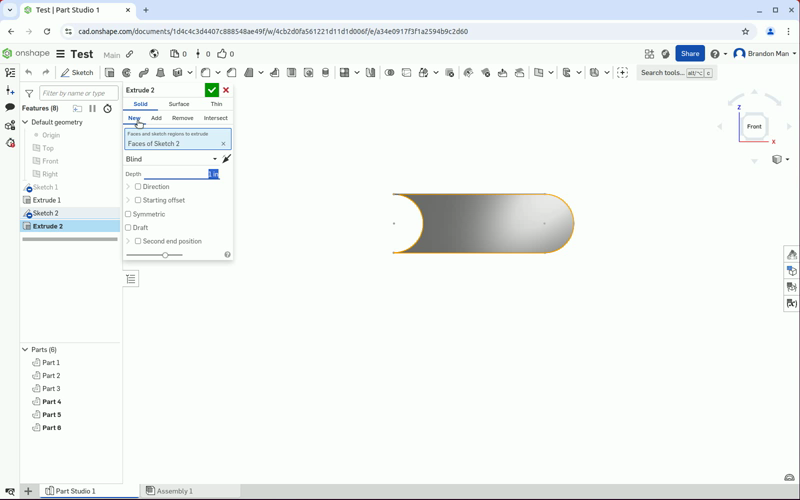
text(12.516)
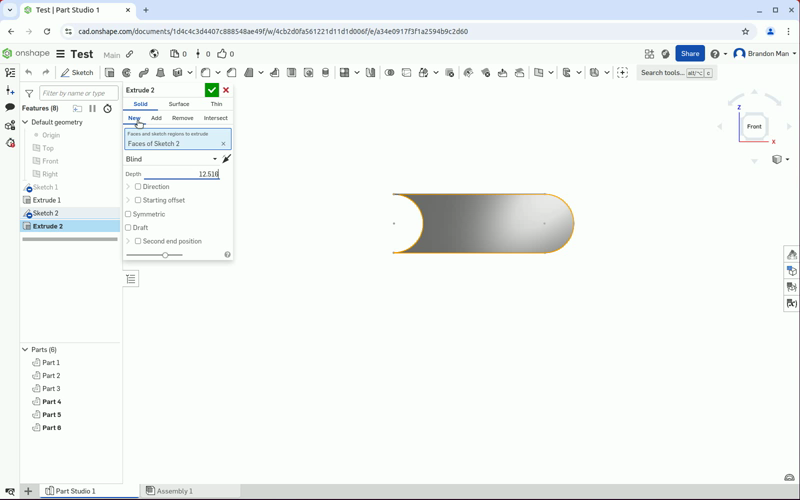
key(tab, 3)
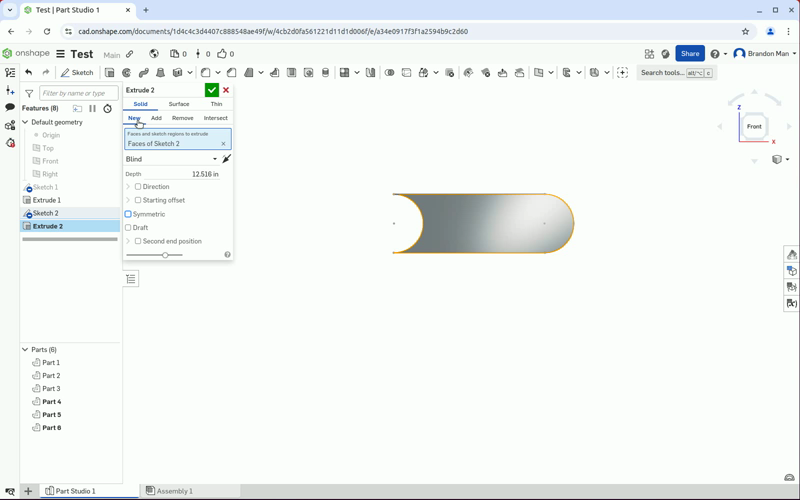
key(space)
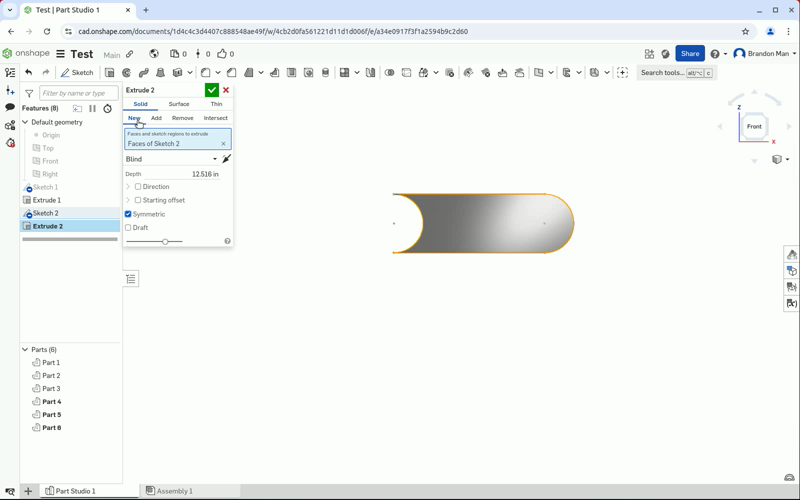
key(enter)
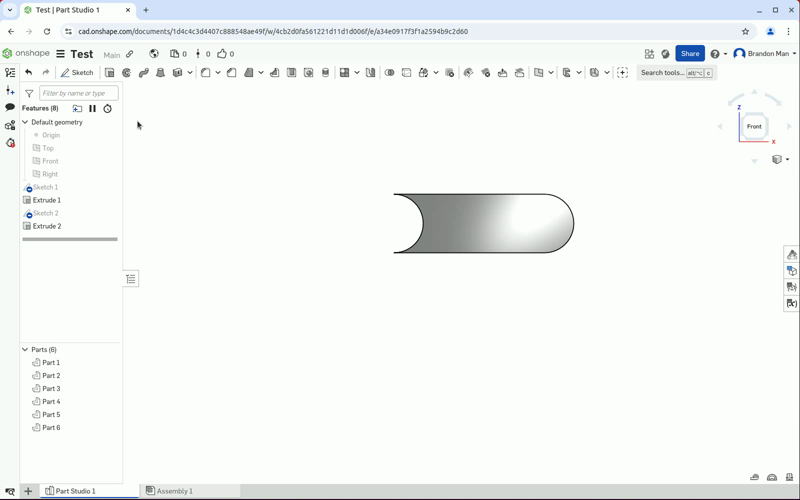
key(shift+h)
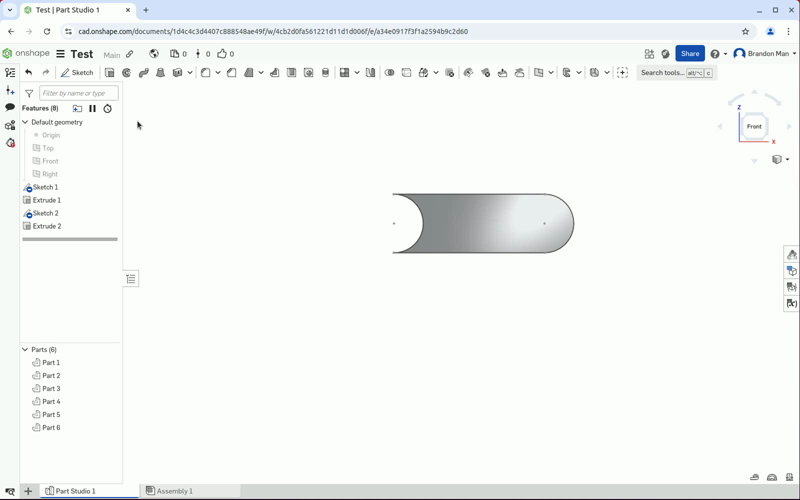
key(shift+h)
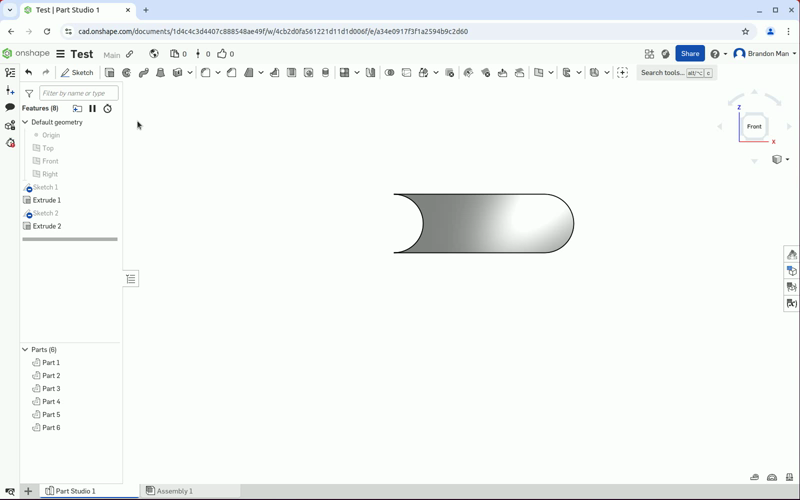
mouse_move(73, 189)
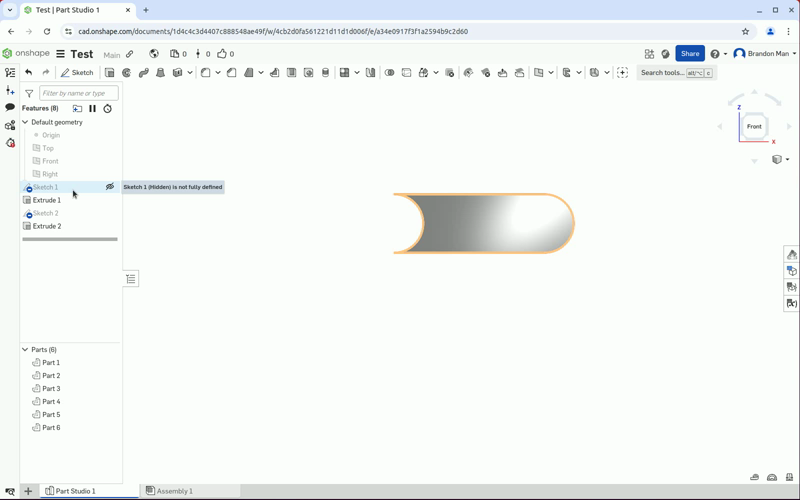
click(73, 189)
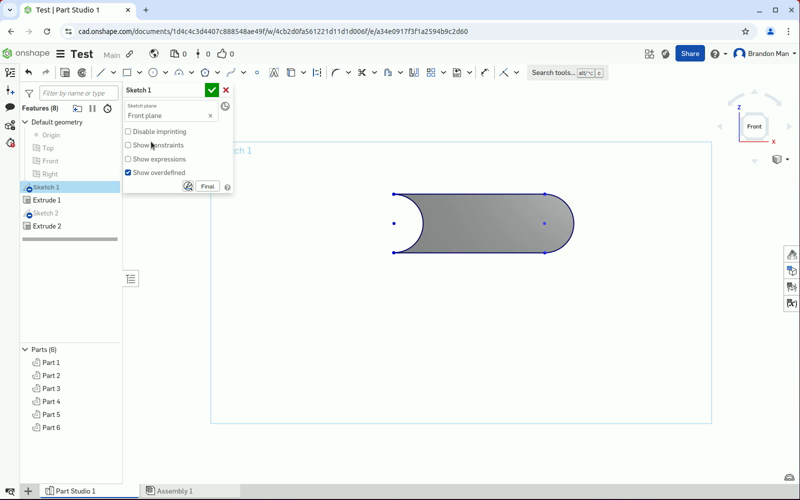
mouse_move(229, 92)
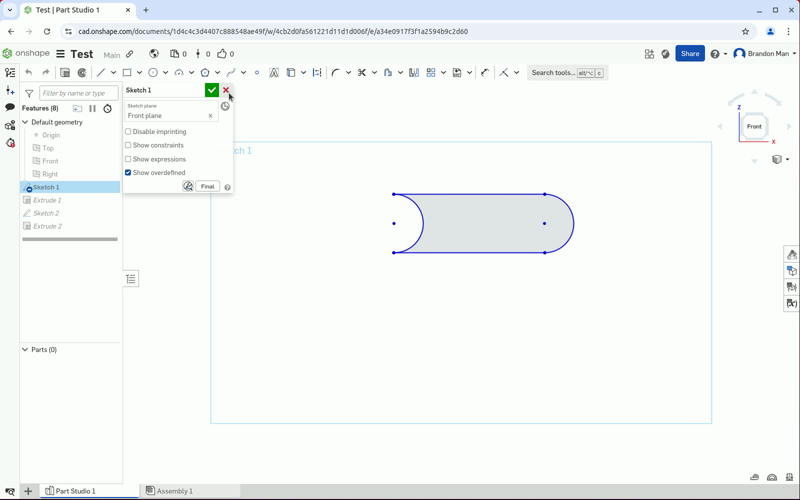
click(229, 92)
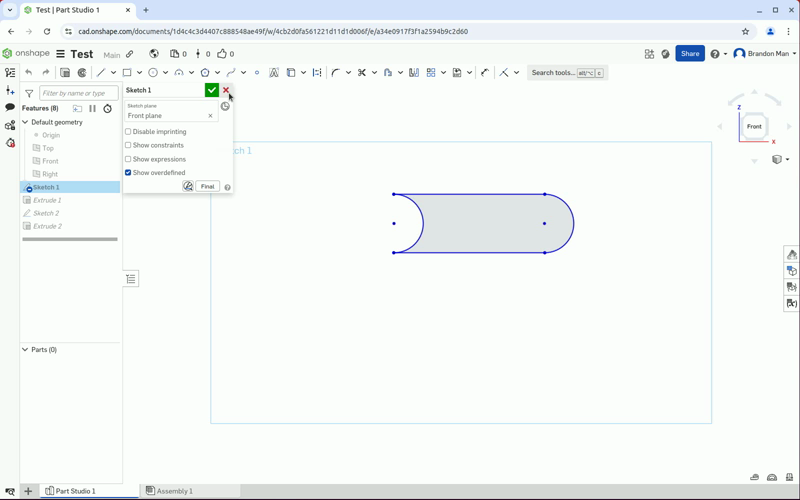
key(shift+s)
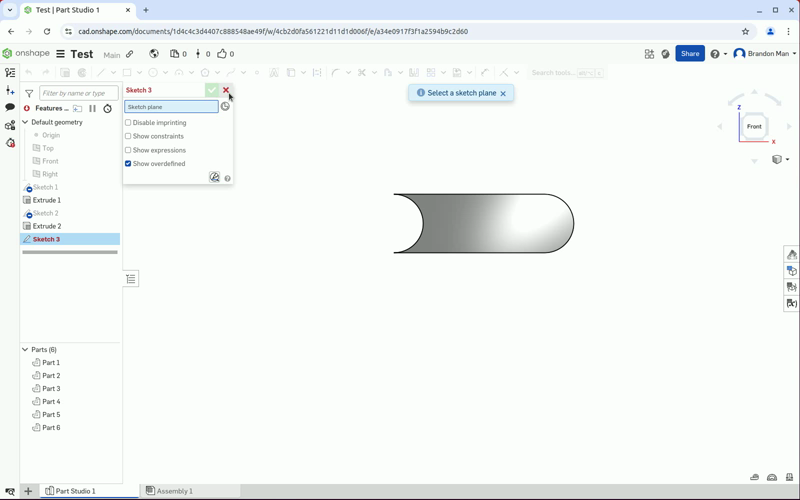
mouse_move(73, 163)
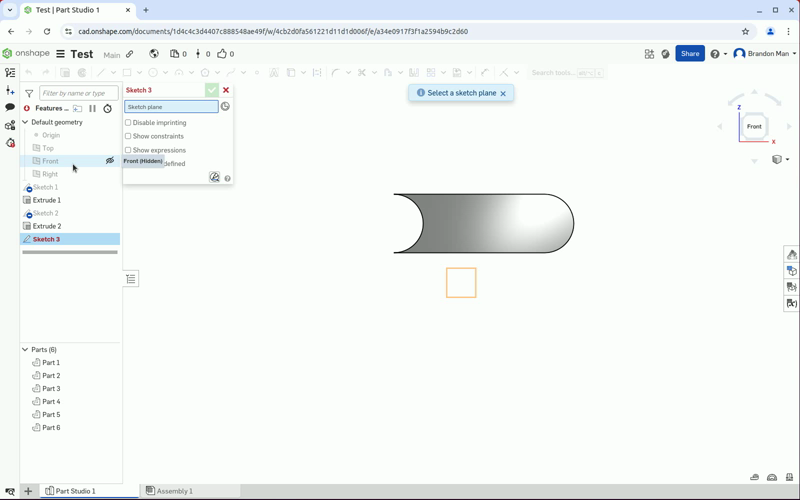
click(73, 163)
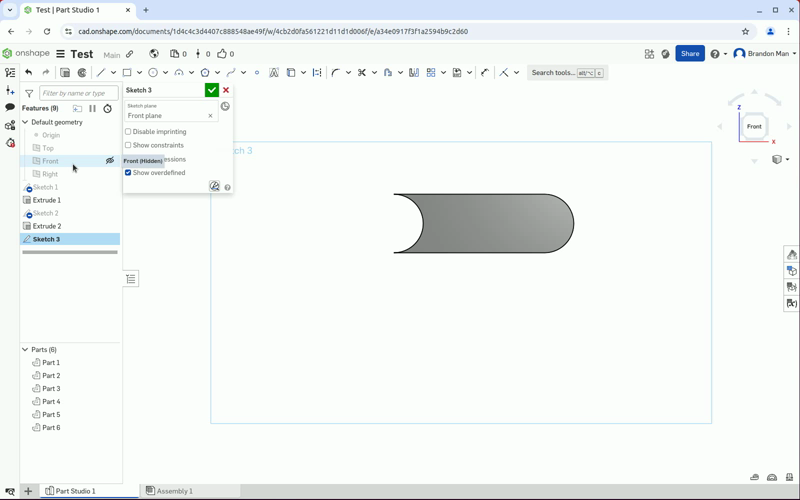
mouse_move(73, 352)
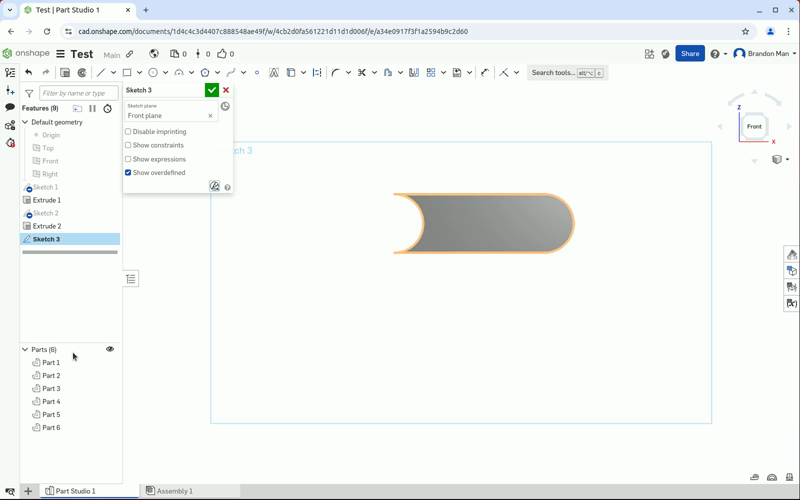
key(y)
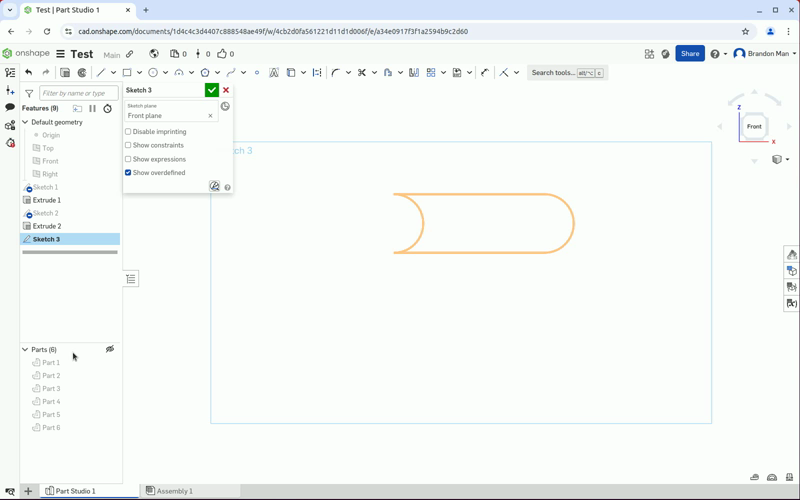
key(c)
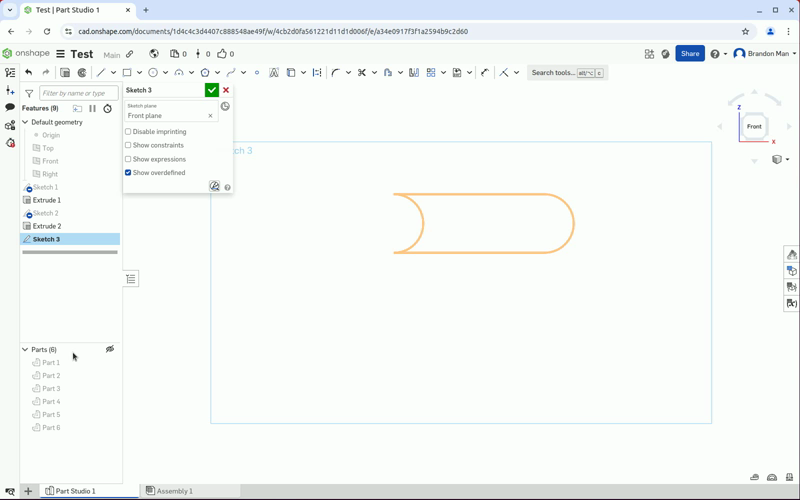
key_down(shift)
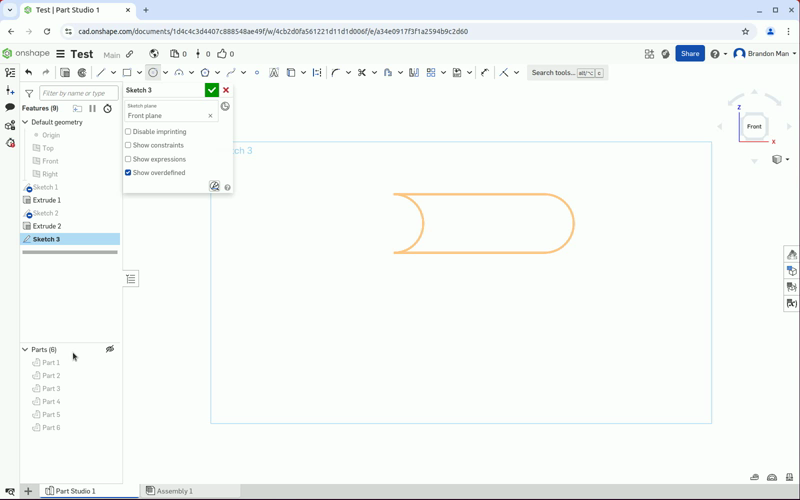
mouse_move(545, 224)
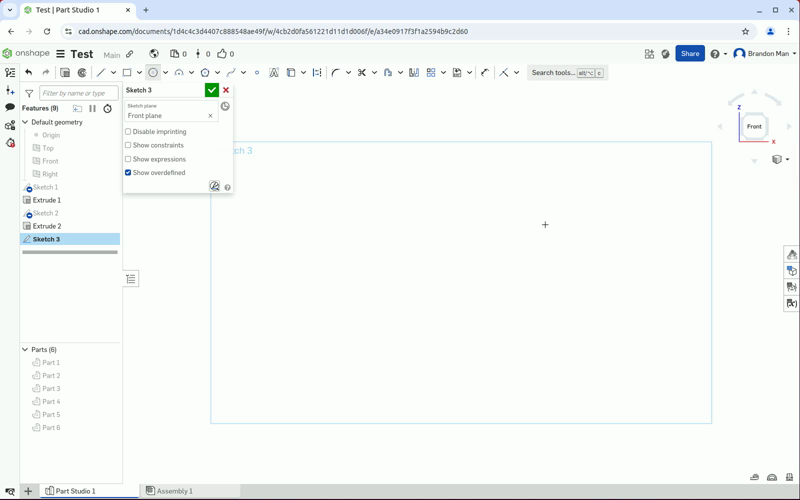
click(545, 224)
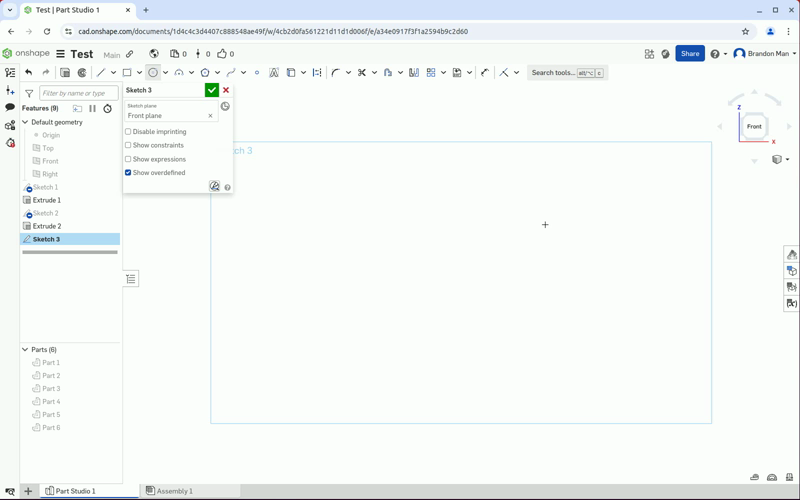
key_up(shift)
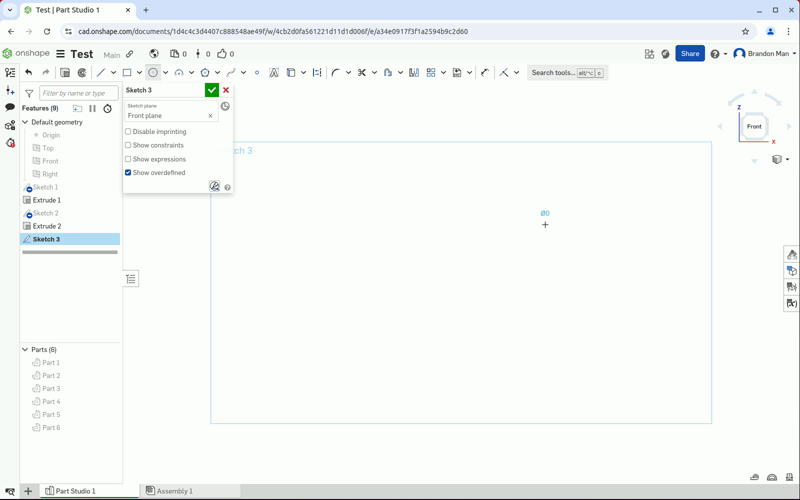
mouse_move(574, 224)
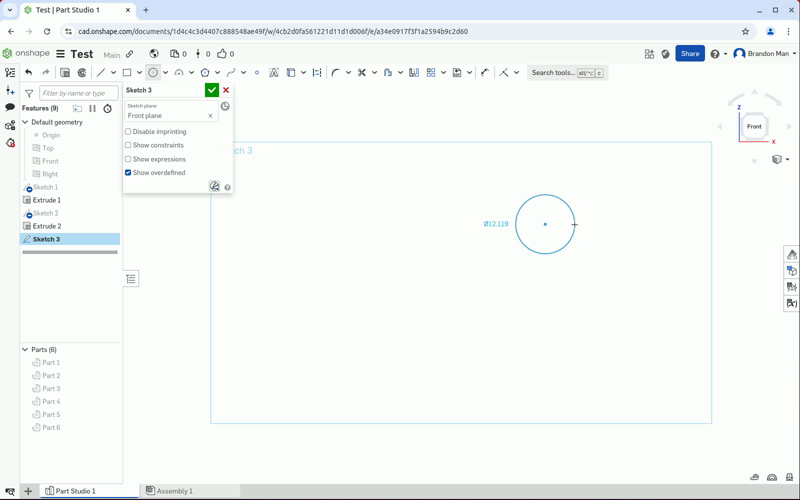
click(574, 224)
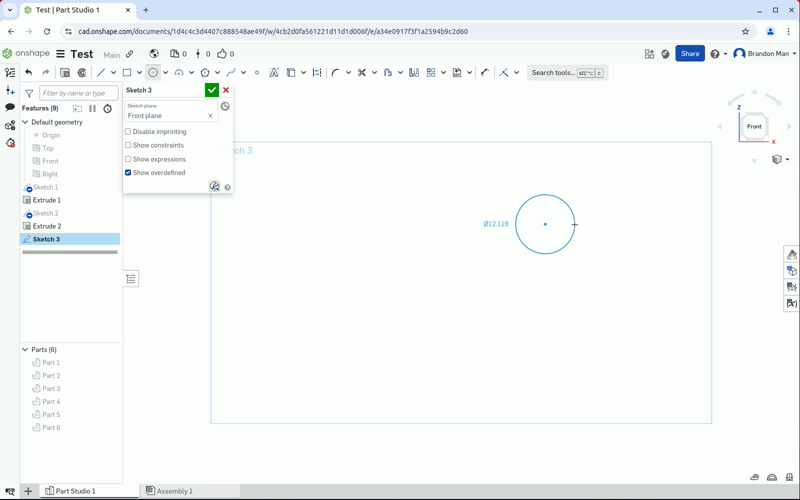
key(esc)
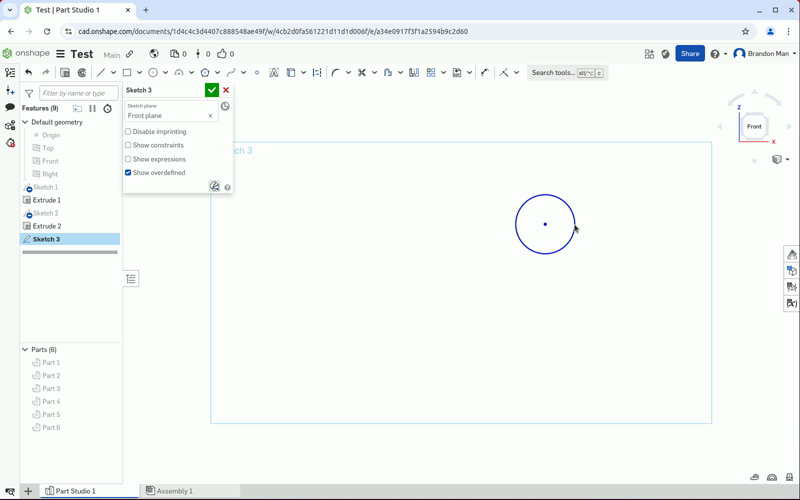
mouse_move(566, 224)
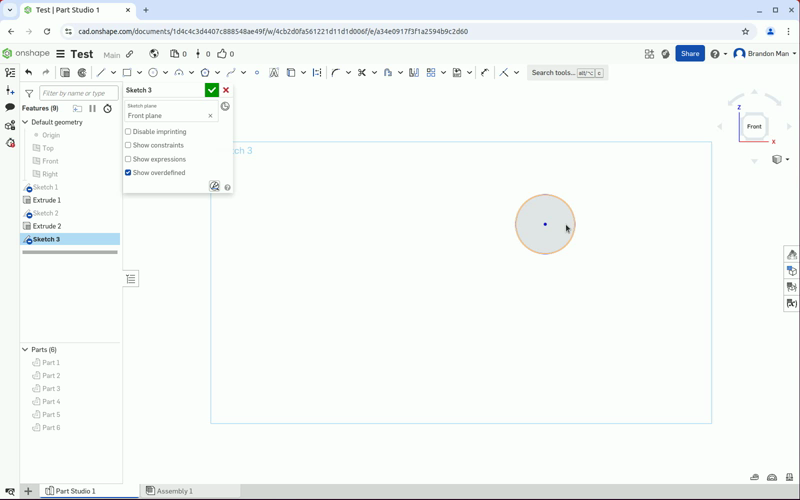
click(566, 224)
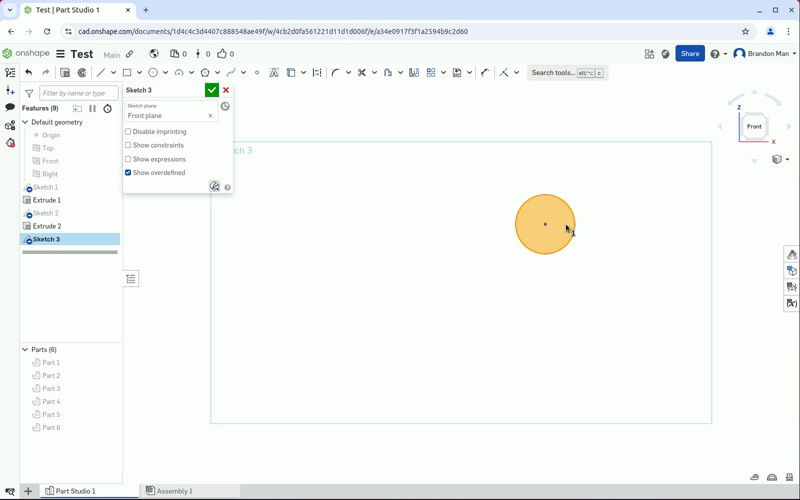
mouse_move(73, 352)
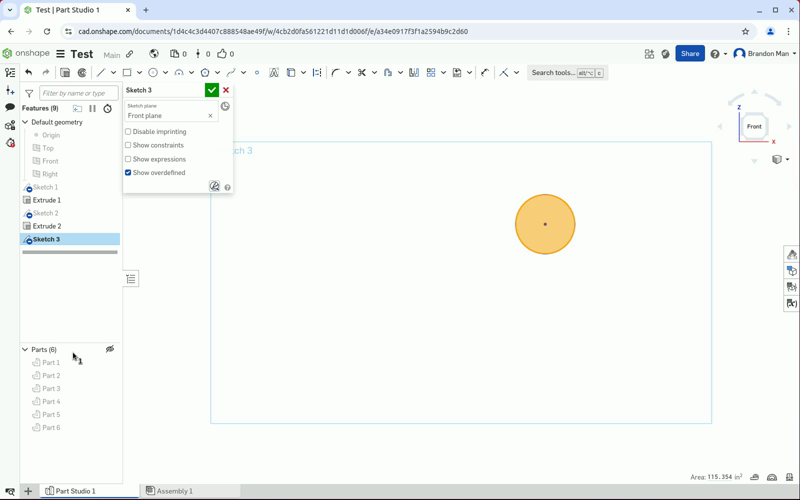
key(shift+y)
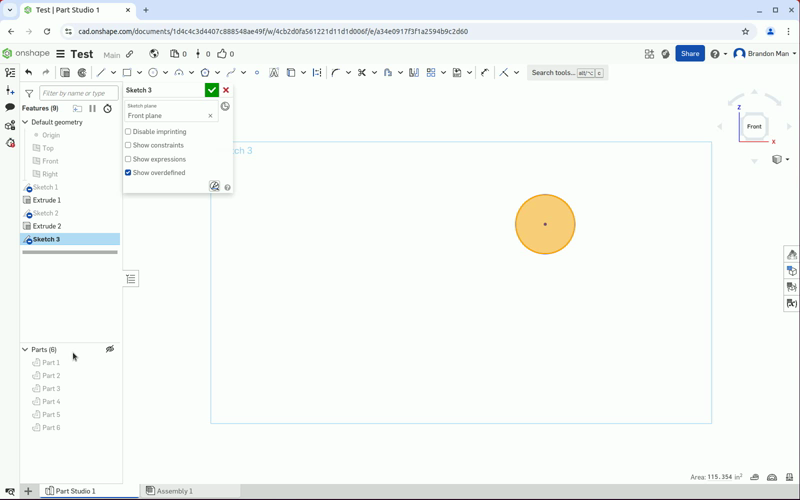
key(shift+e)
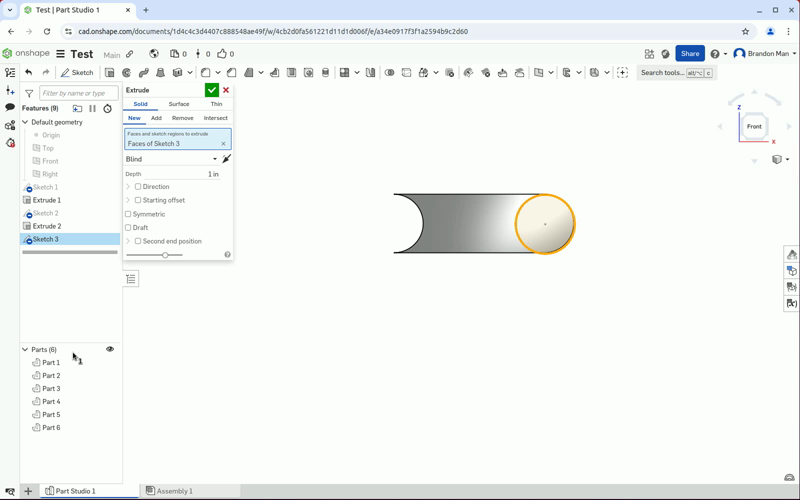
mouse_move(143, 106)
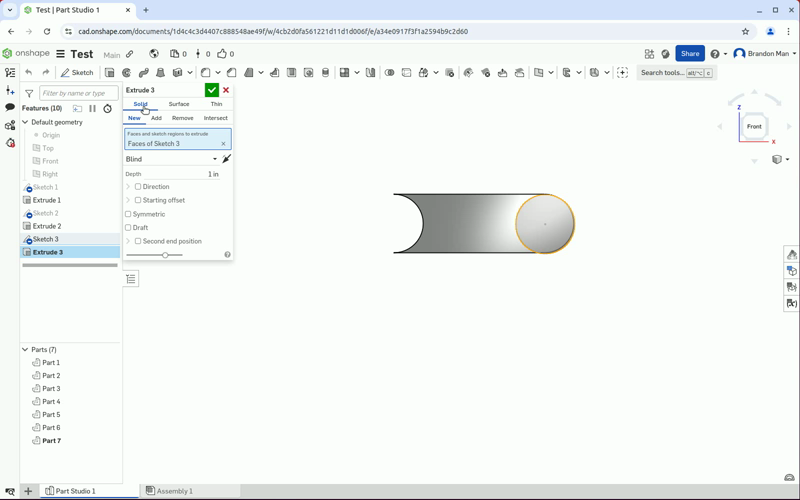
click(143, 106)
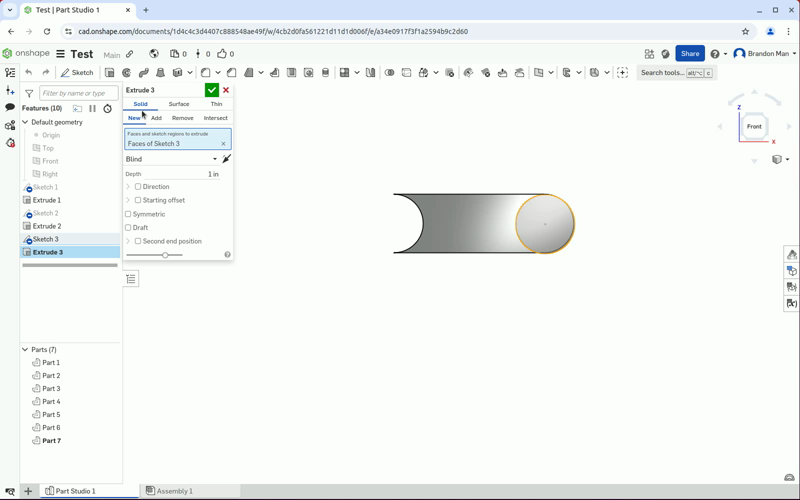
mouse_move(137, 120)
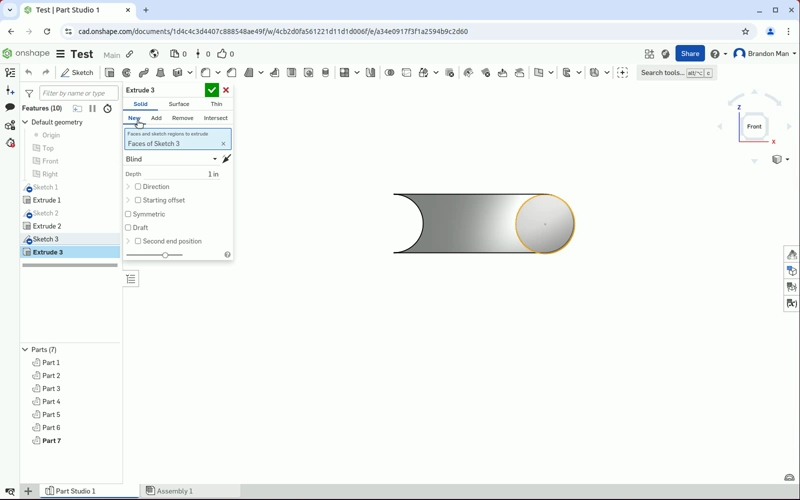
click(137, 120)
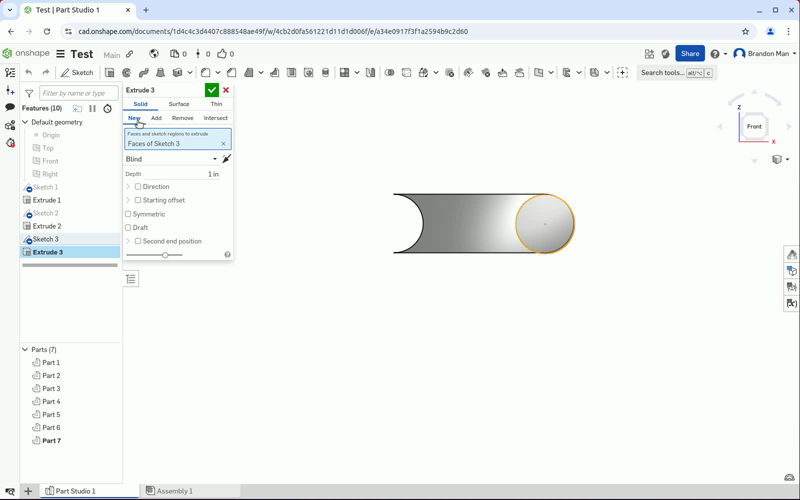
key(tab, 4)
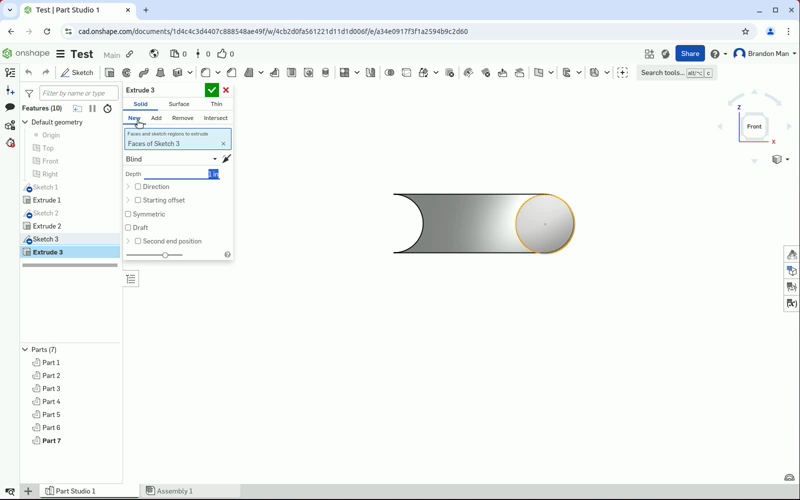
text(12.516)
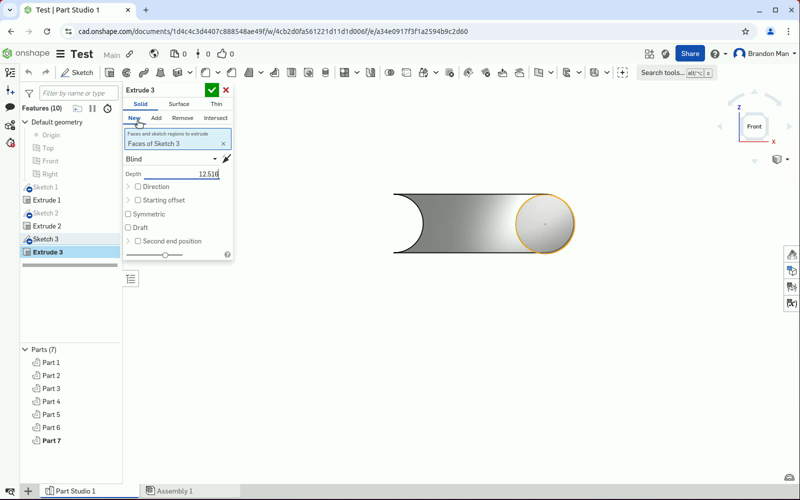
key(tab, 3)
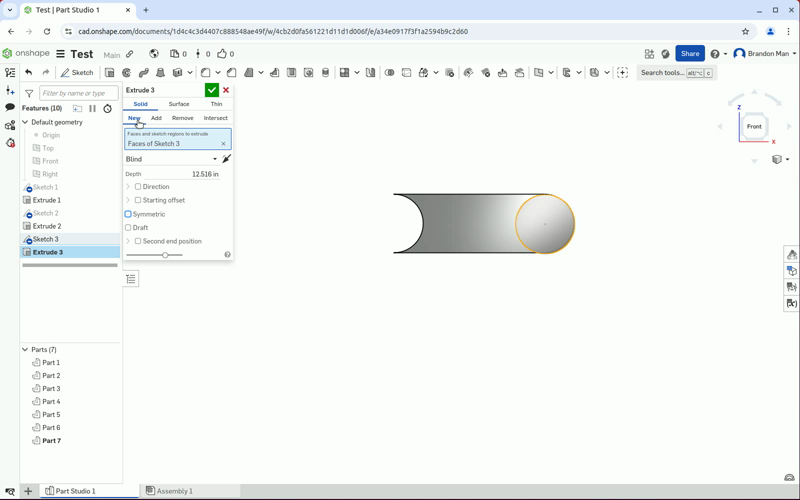
key(space)
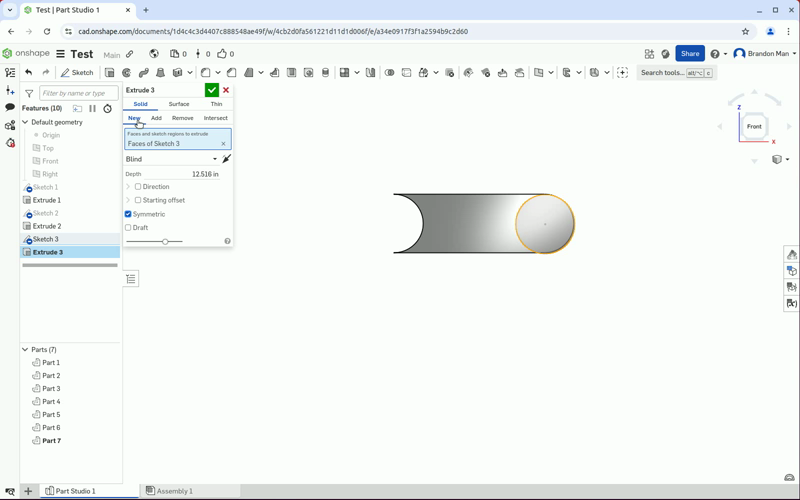
key(enter)
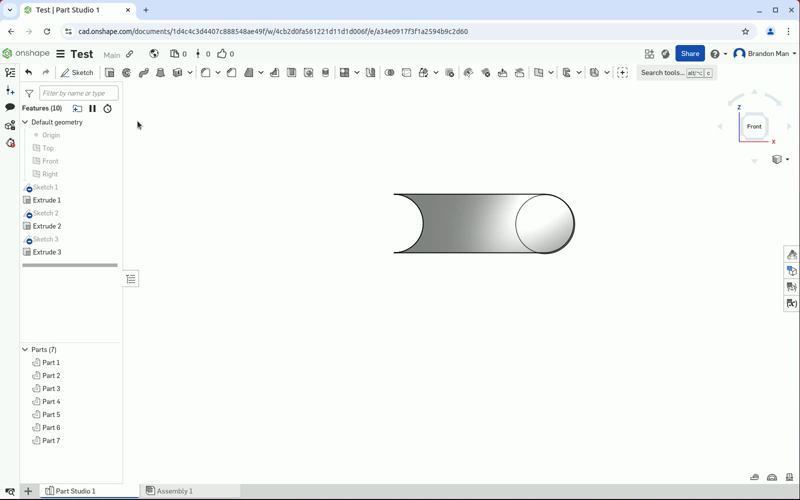
key(shift+h)
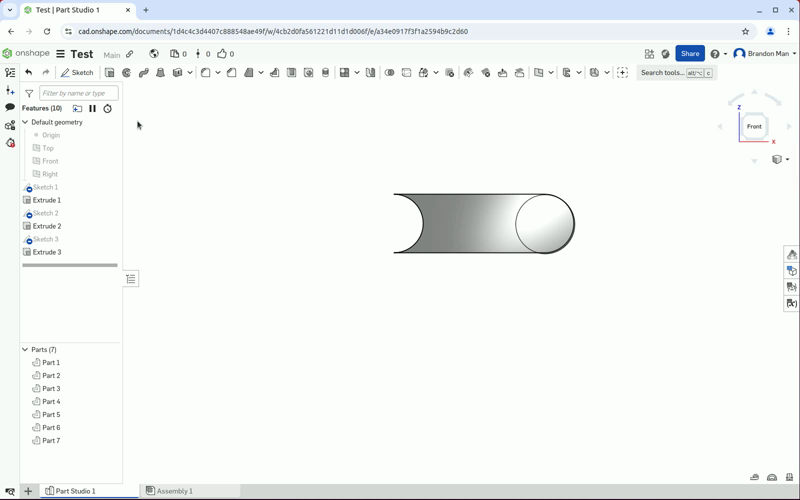
key(shift+h)
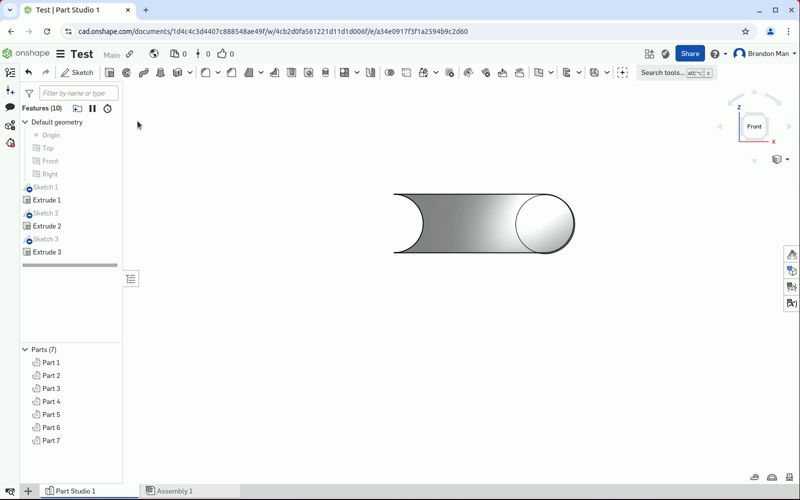
mouse_move(73, 189)
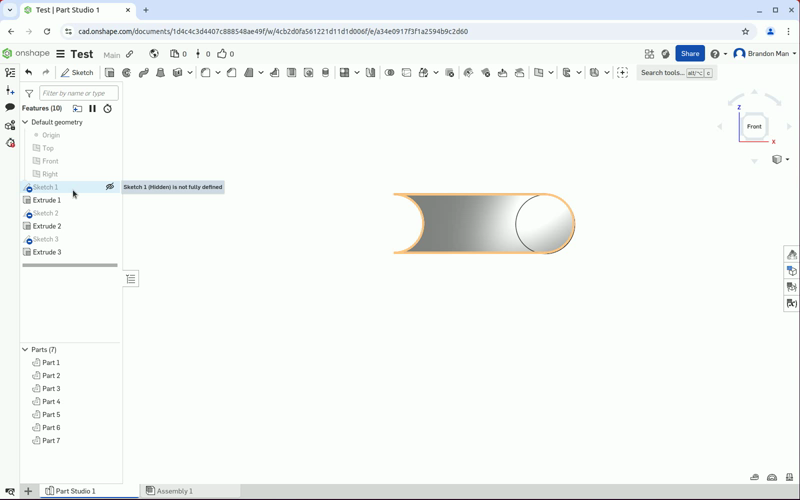
click(73, 189)
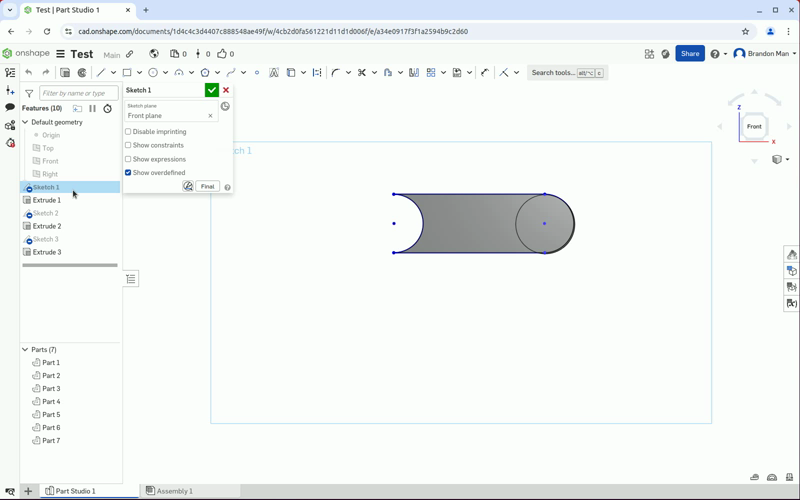
mouse_move(229, 92)
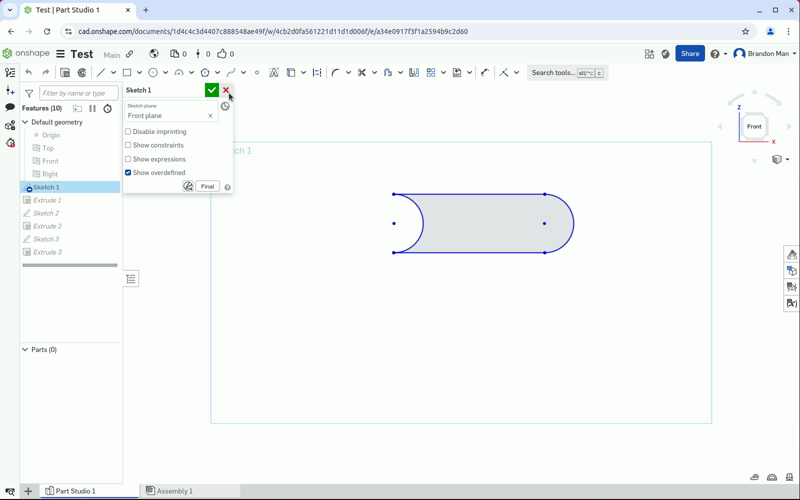
click(229, 92)
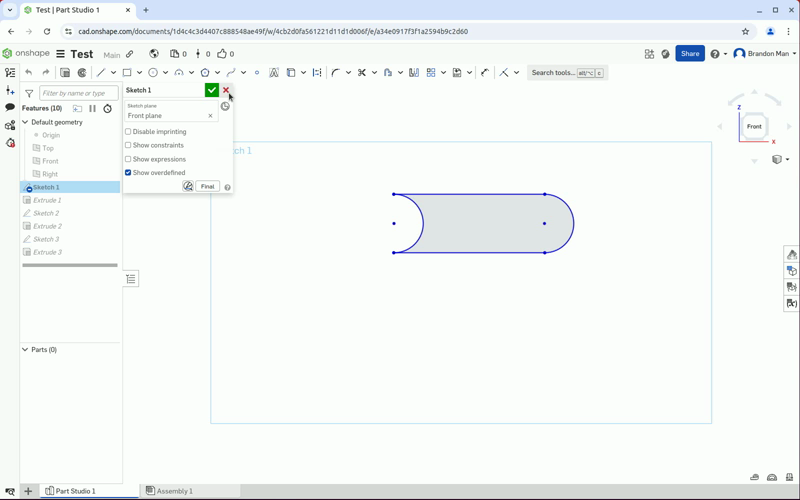
key(shift+s)
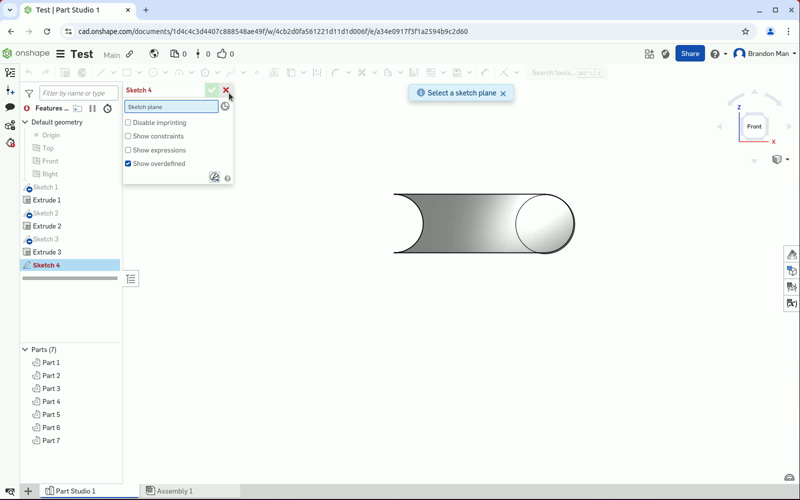
mouse_move(73, 163)
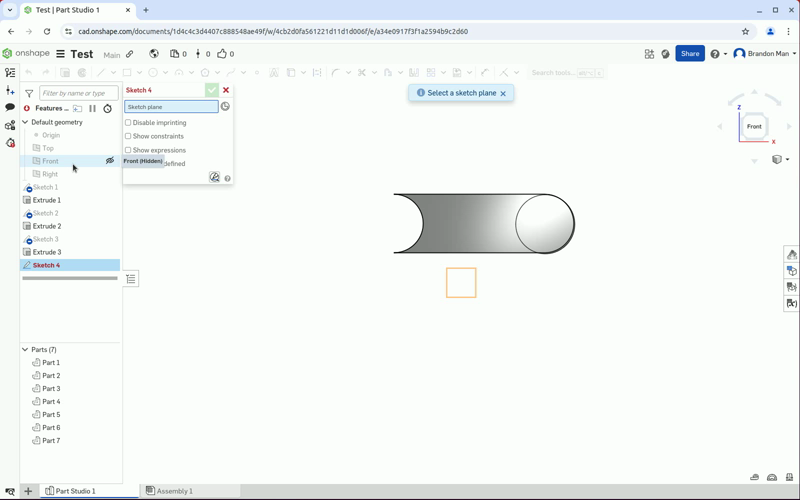
click(73, 163)
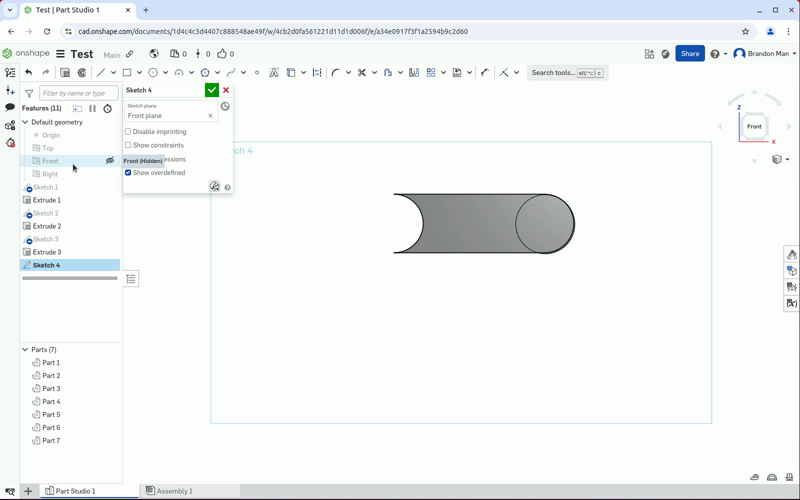
mouse_move(73, 352)
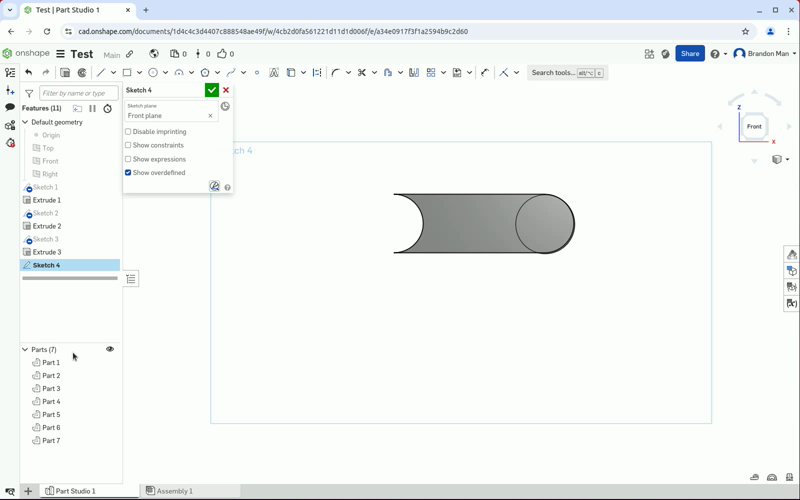
key(y)
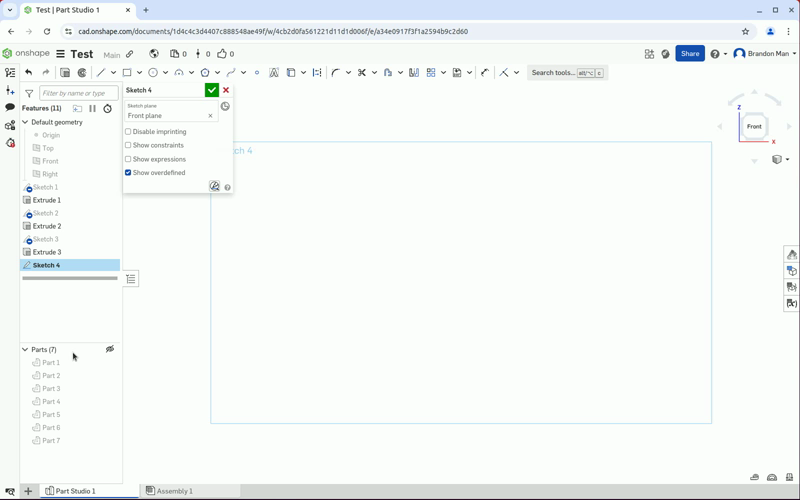
key(c)
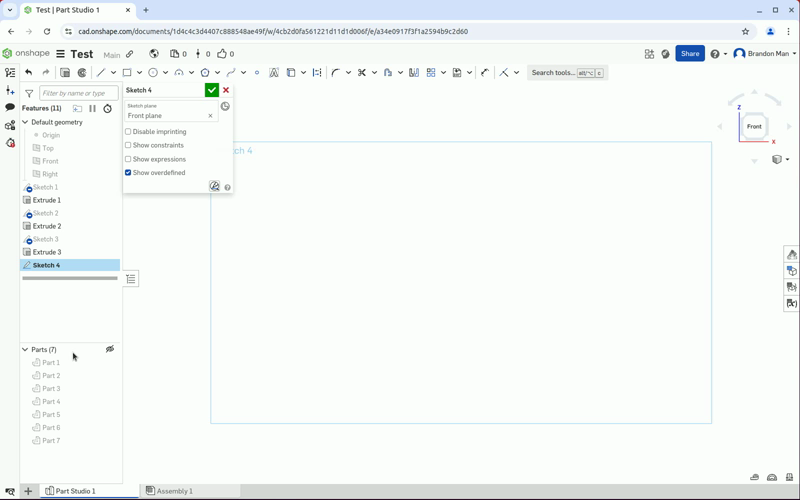
key_down(shift)
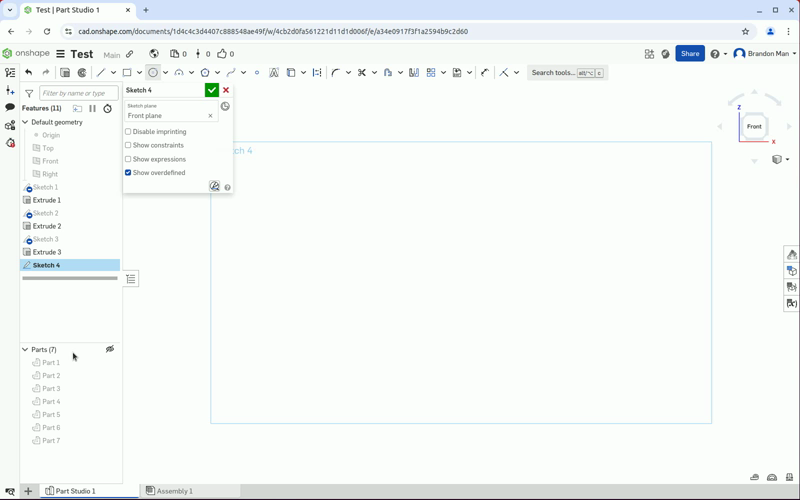
mouse_move(393, 224)
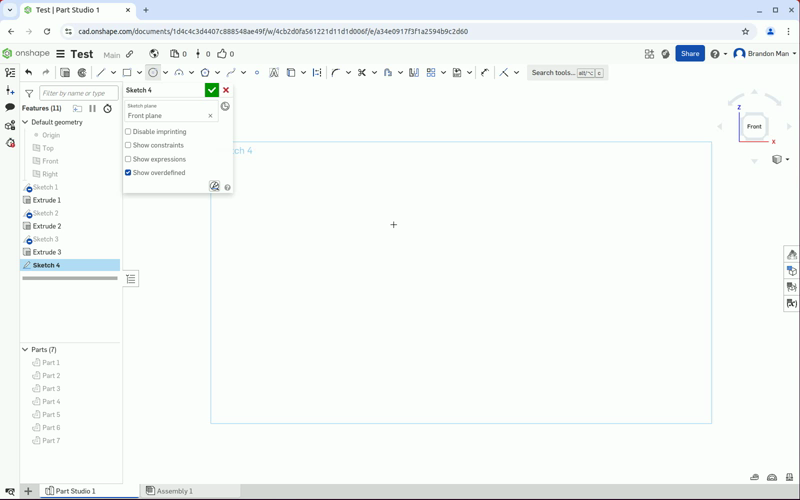
click(393, 224)
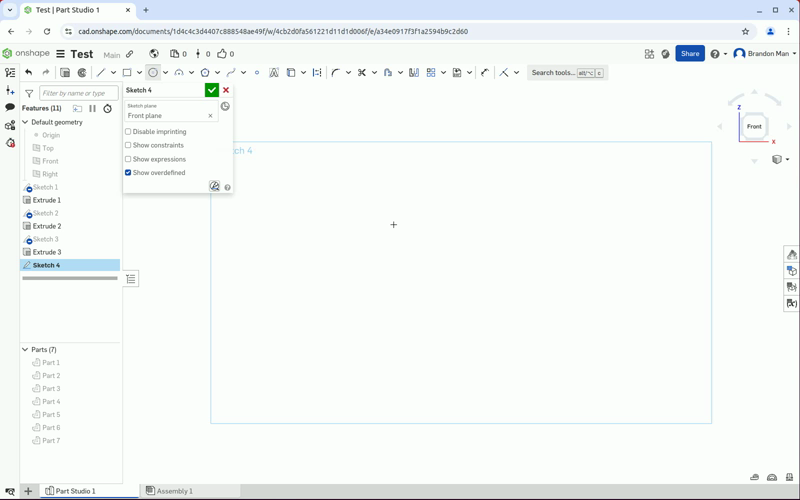
key_up(shift)
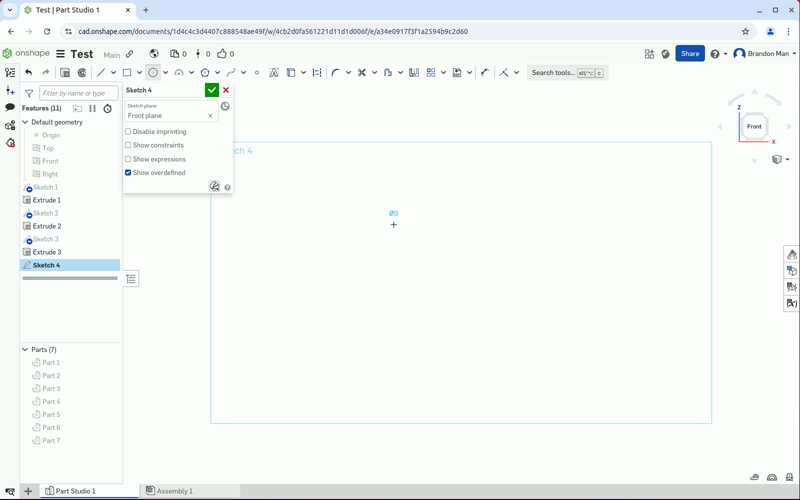
mouse_move(423, 224)
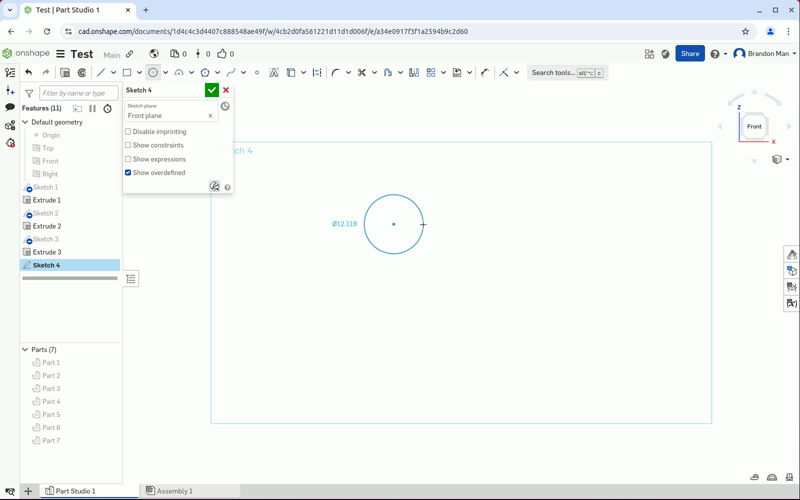
click(423, 224)
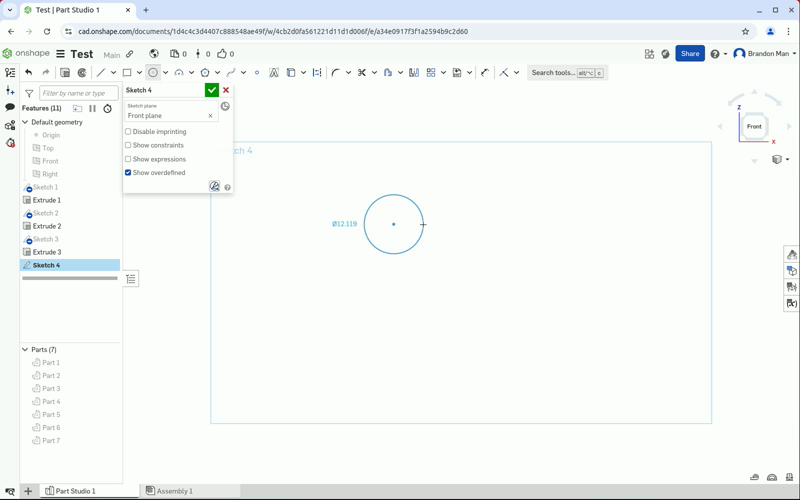
key(esc)
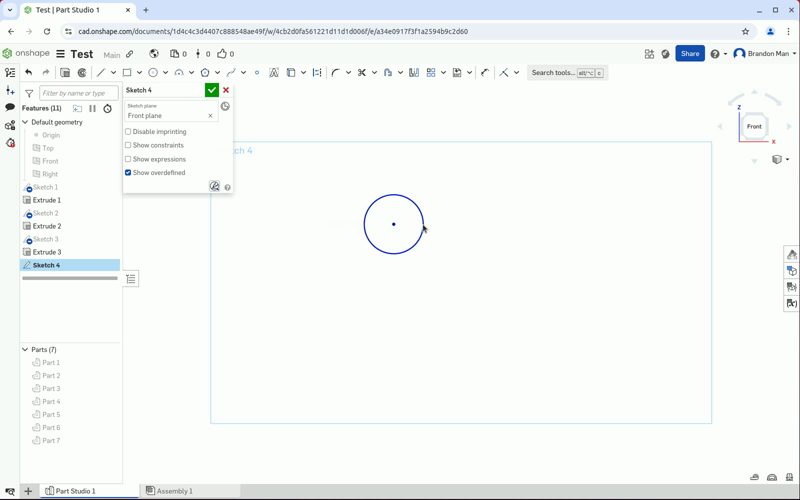
mouse_move(408, 224)
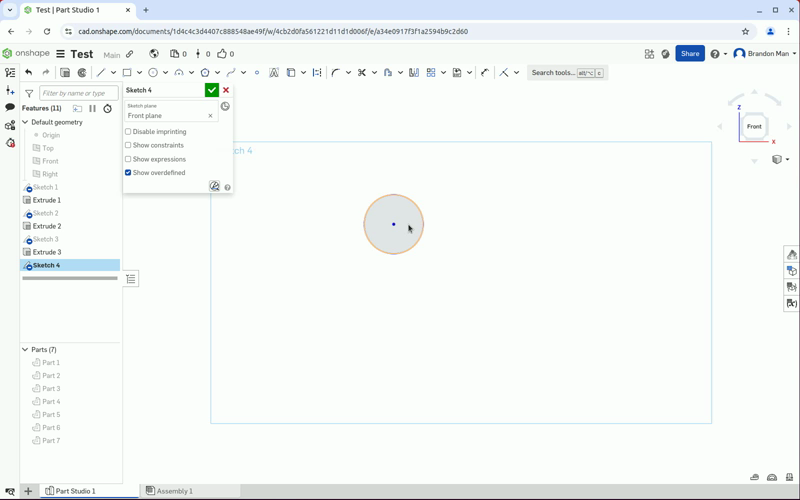
click(408, 224)
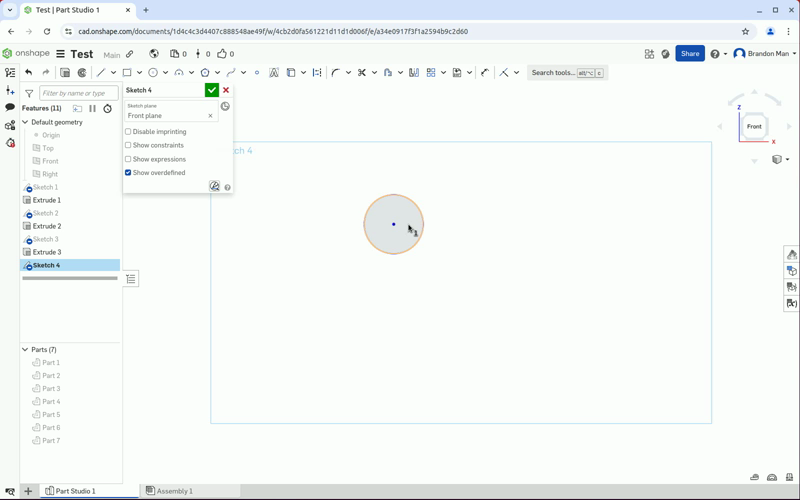
mouse_move(73, 352)
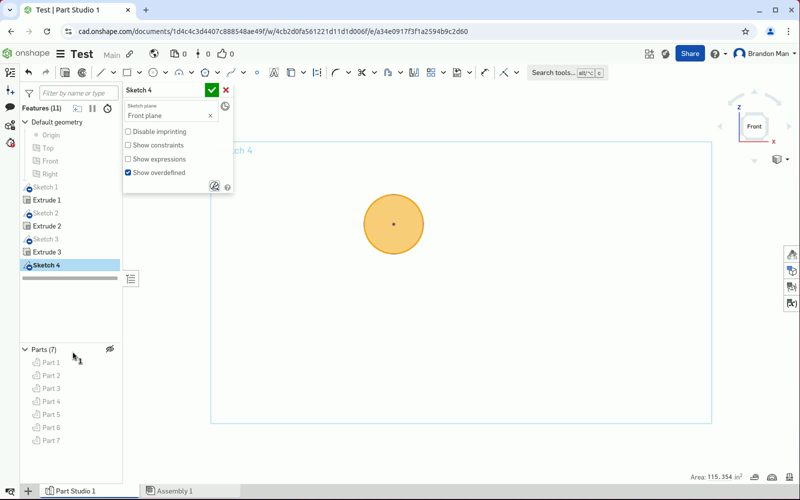
key(shift+y)
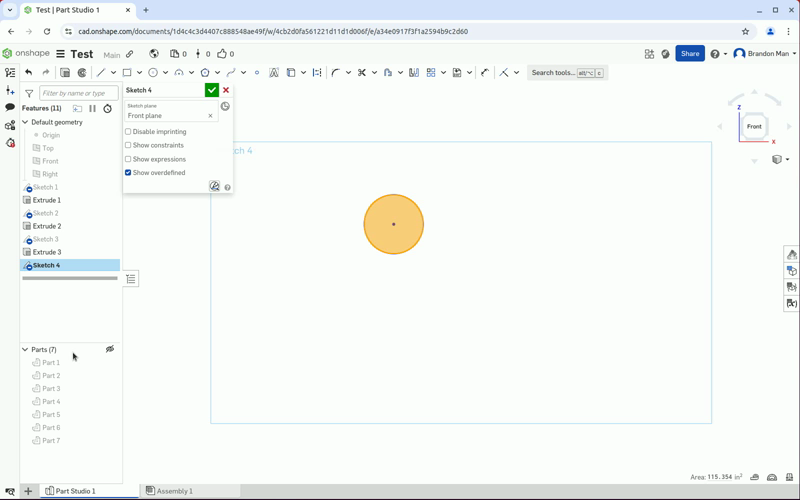
key(shift+e)
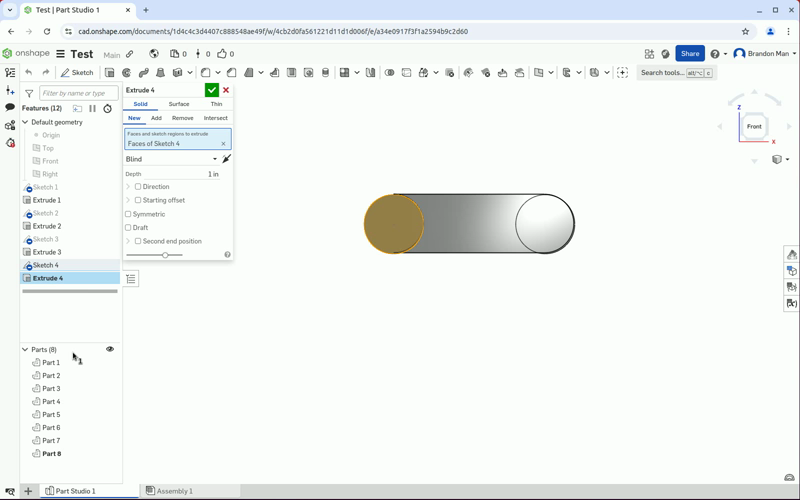
mouse_move(143, 106)
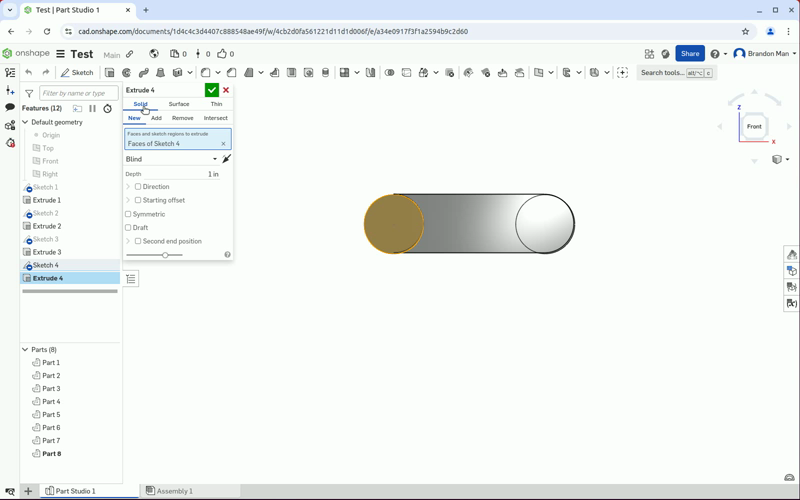
click(143, 106)
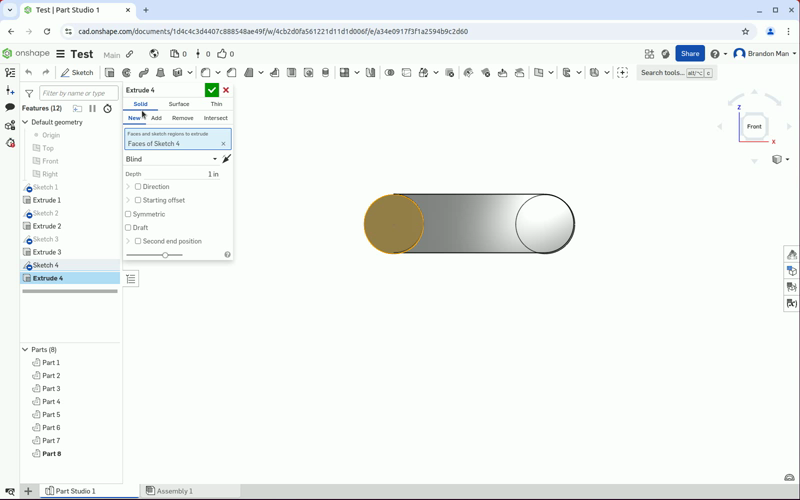
mouse_move(137, 120)
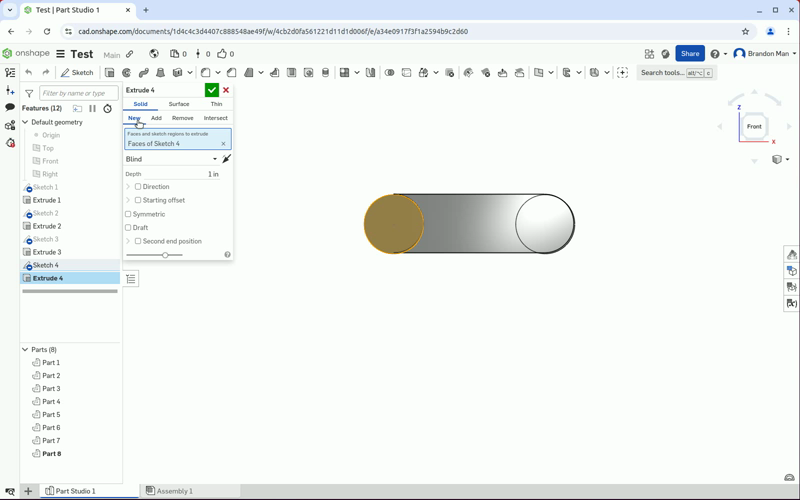
click(137, 120)
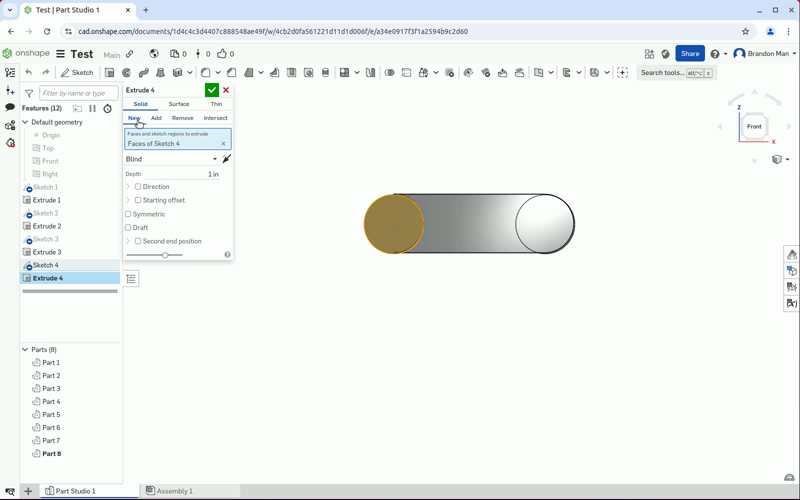
key(tab, 4)
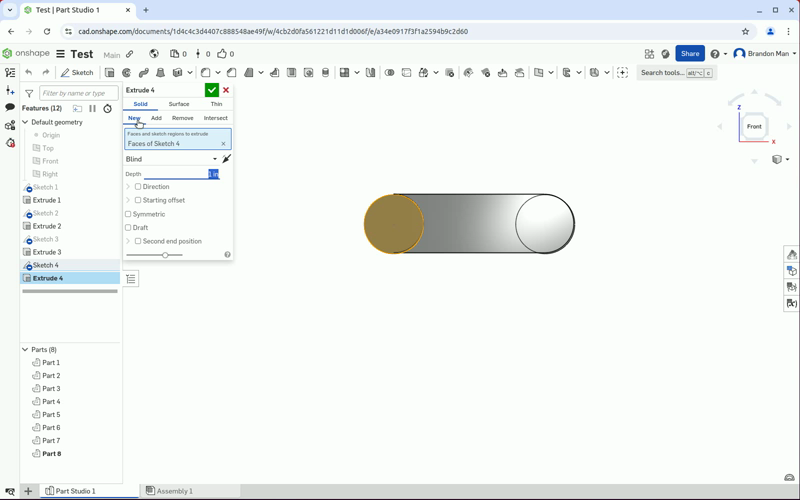
text(12.516)
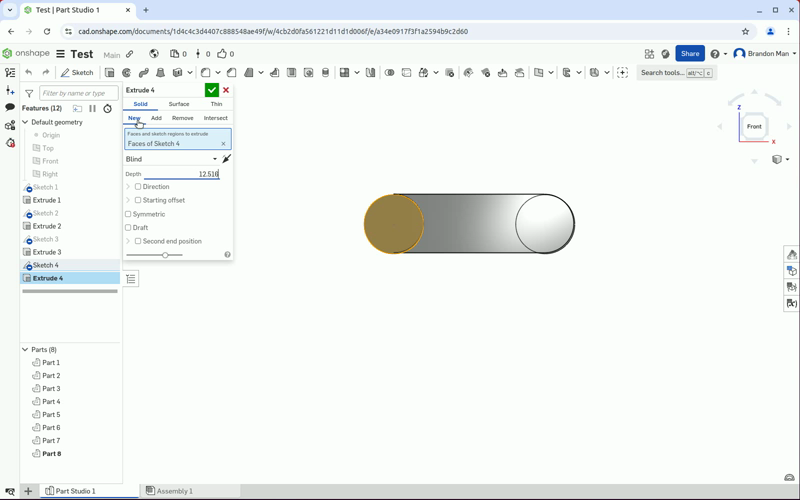
key(tab, 3)
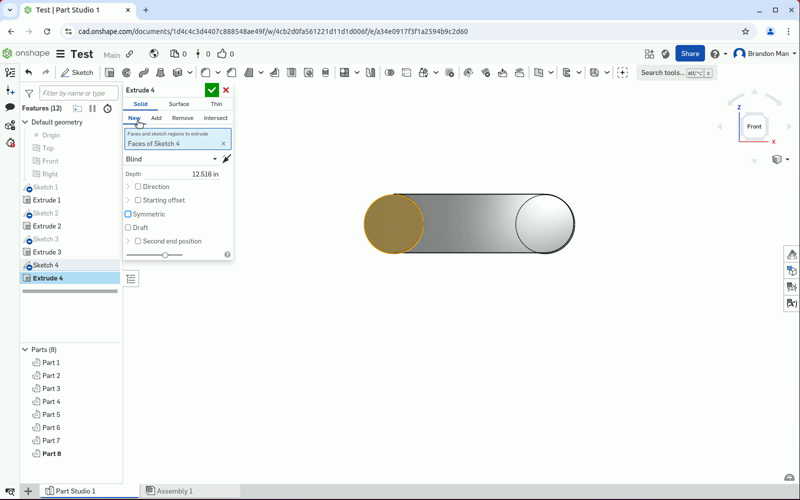
key(space)
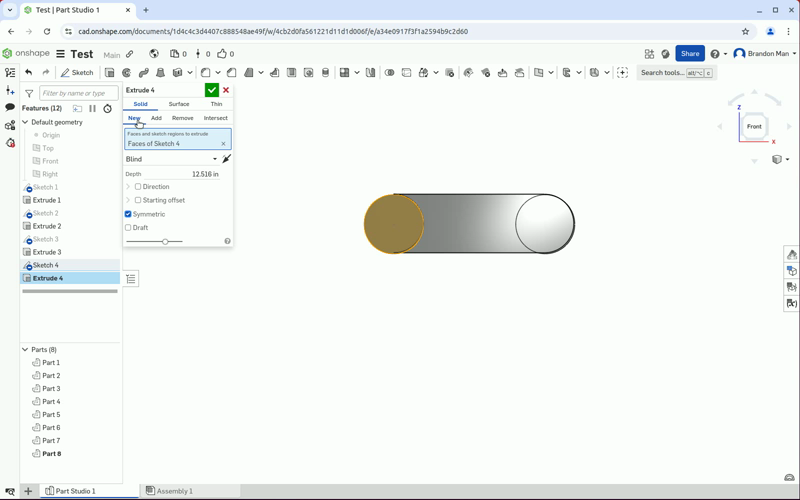
key(enter)
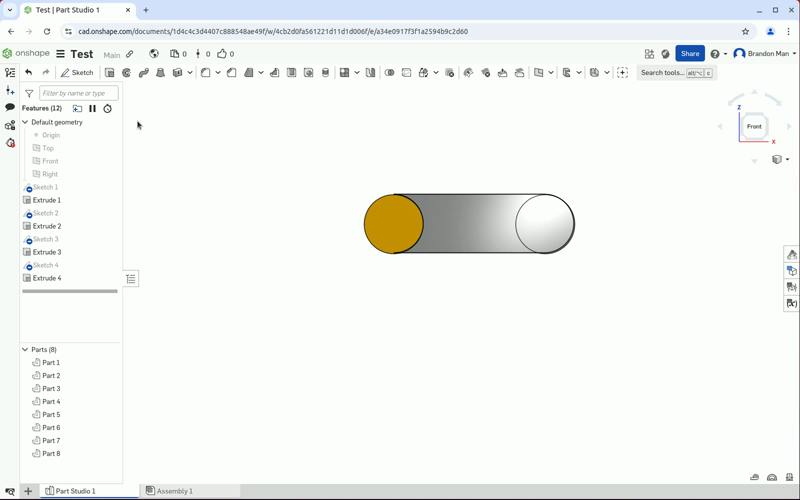
key(shift+h)
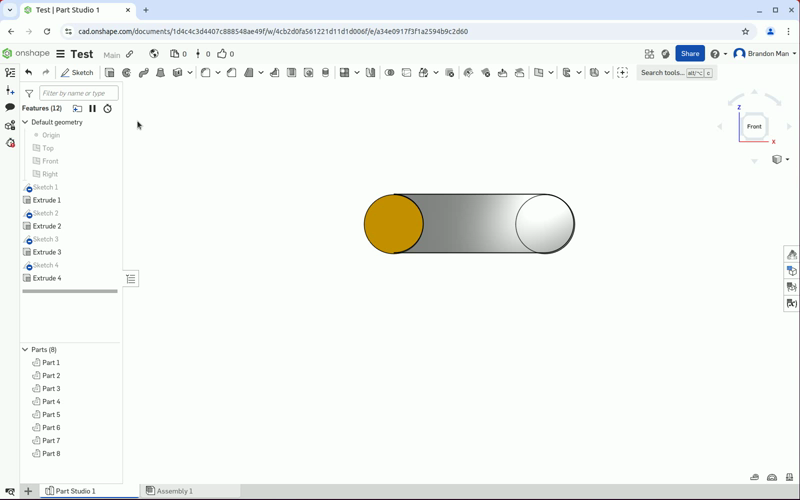
key(shift+h)
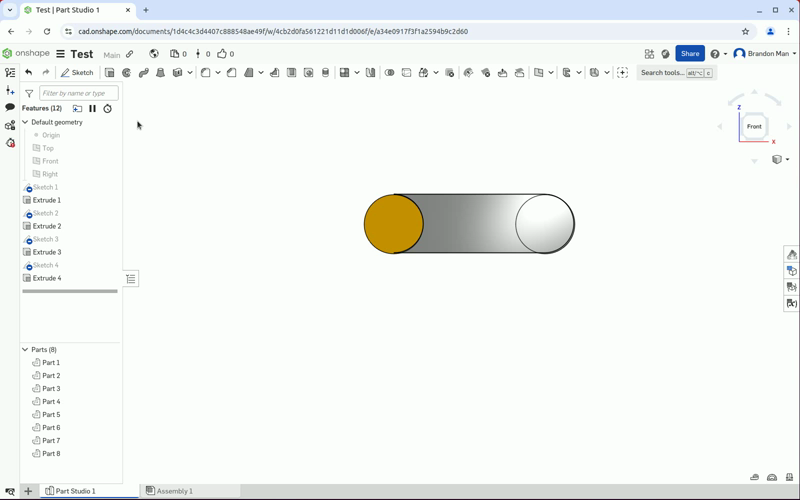
mouse_move(73, 189)
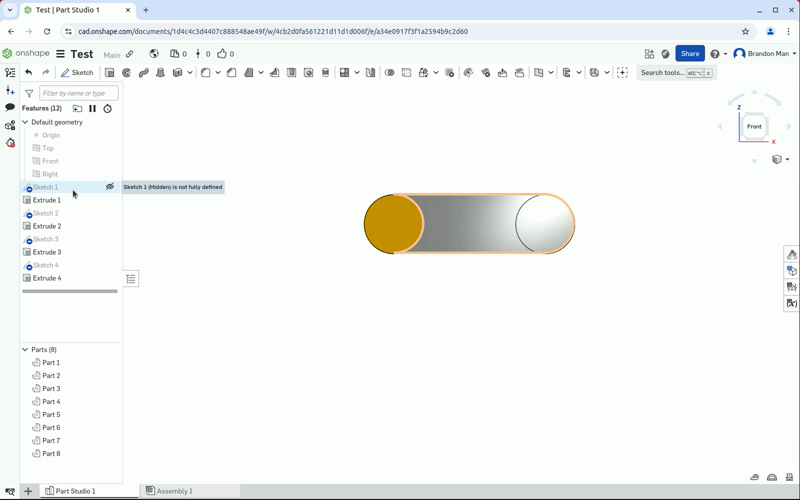
click(73, 189)
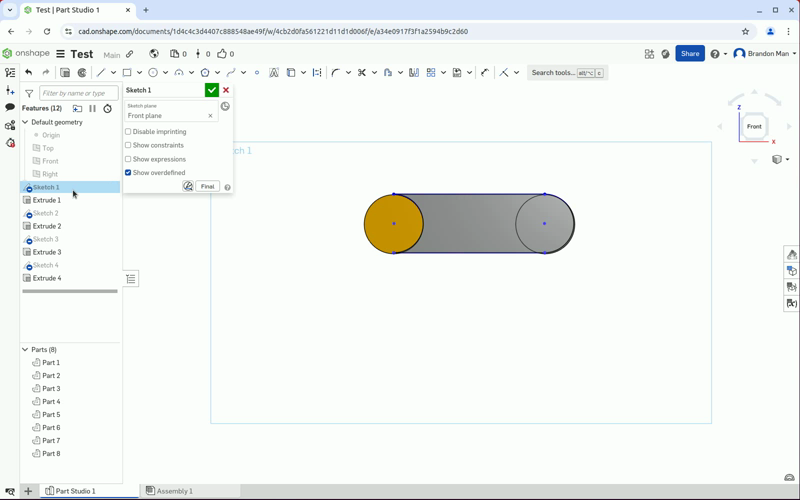
mouse_move(229, 92)
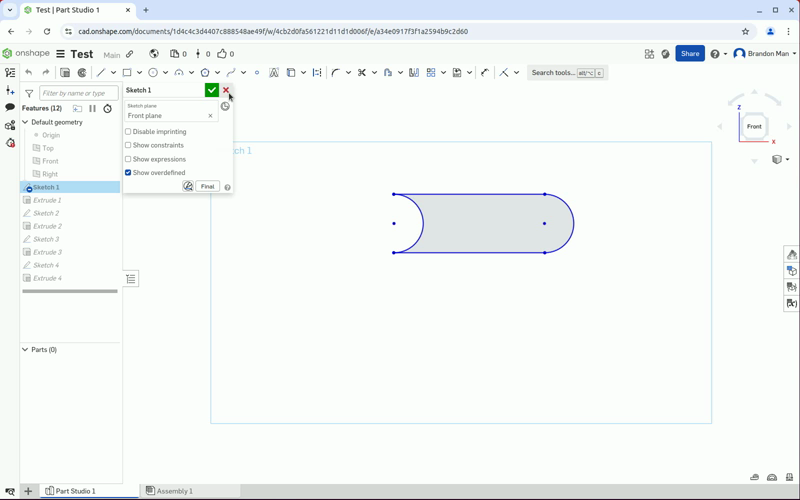
click(229, 92)
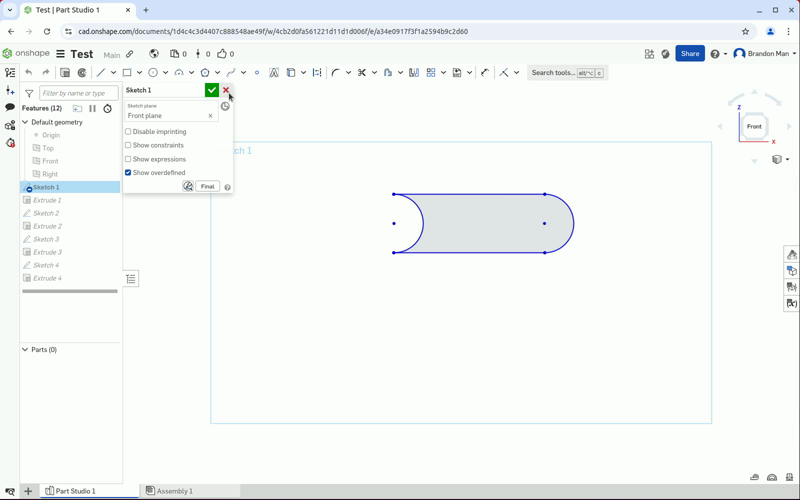
key(shift+s)
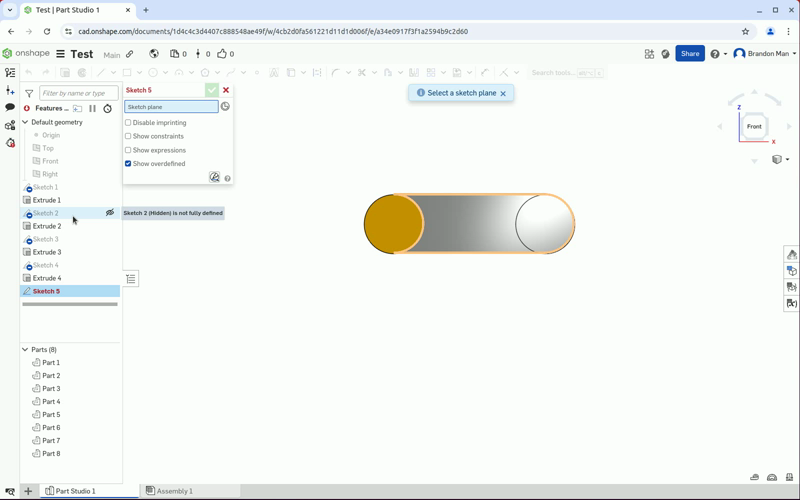
scroll(3)
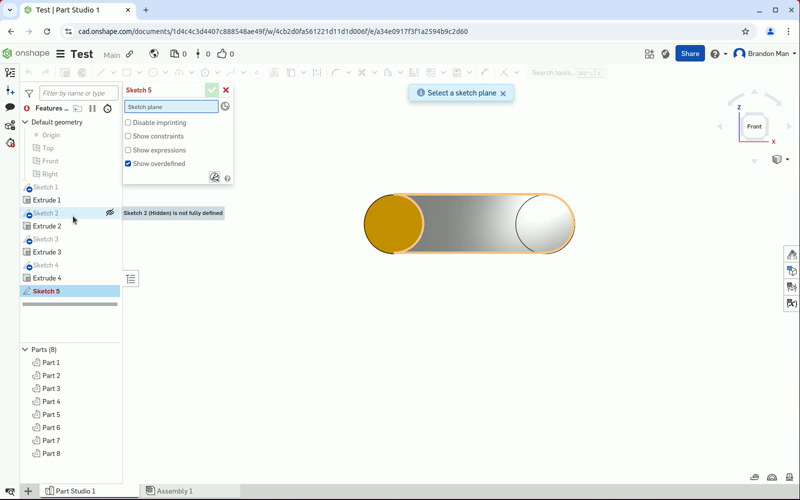
mouse_move(73, 163)
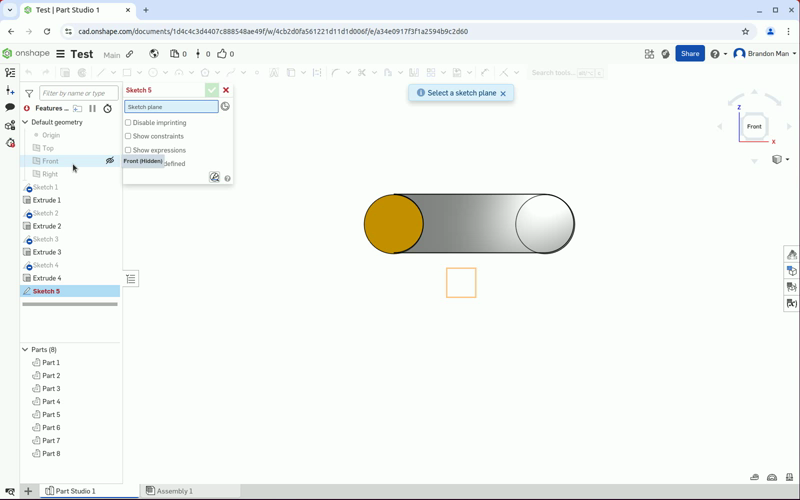
click(73, 163)
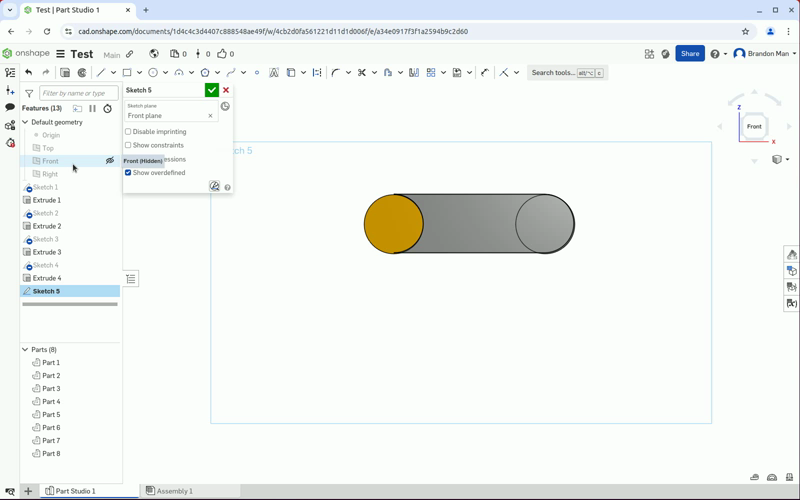
mouse_move(73, 352)
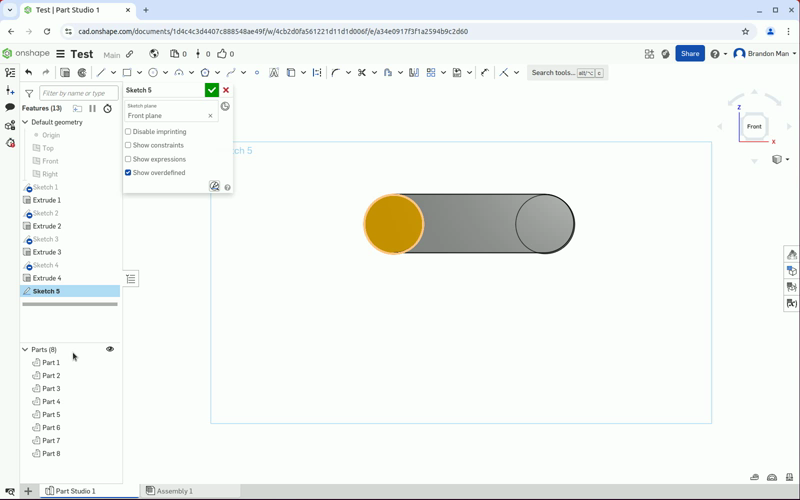
key(y)
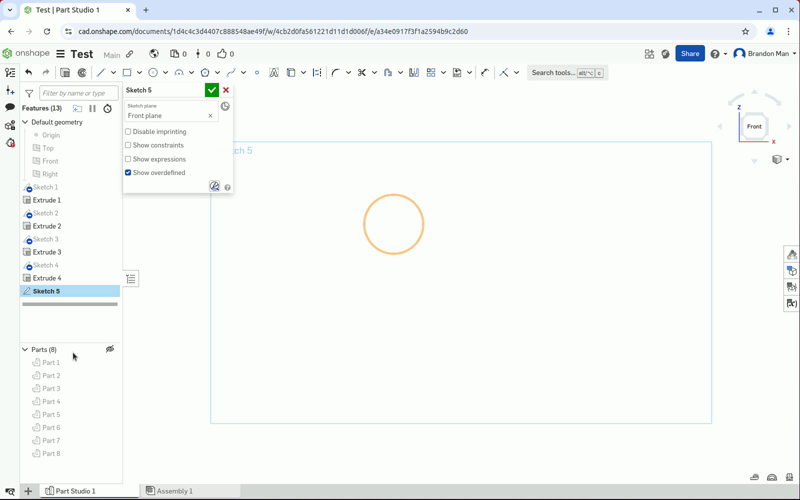
key(l)
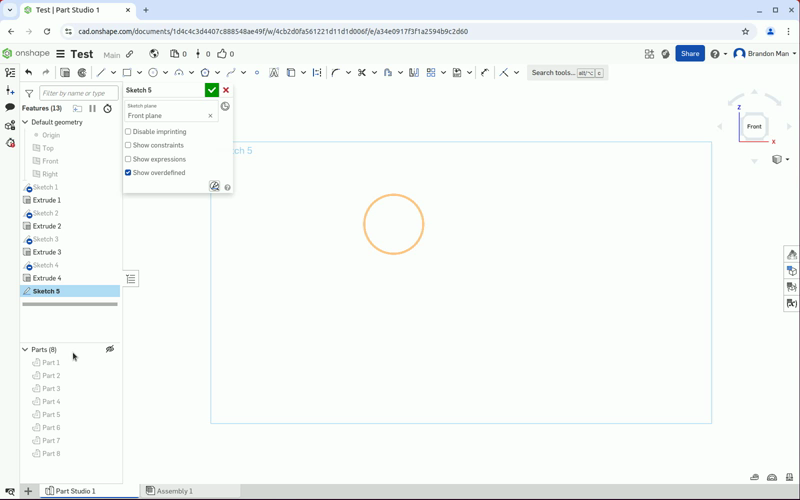
key_down(shift)
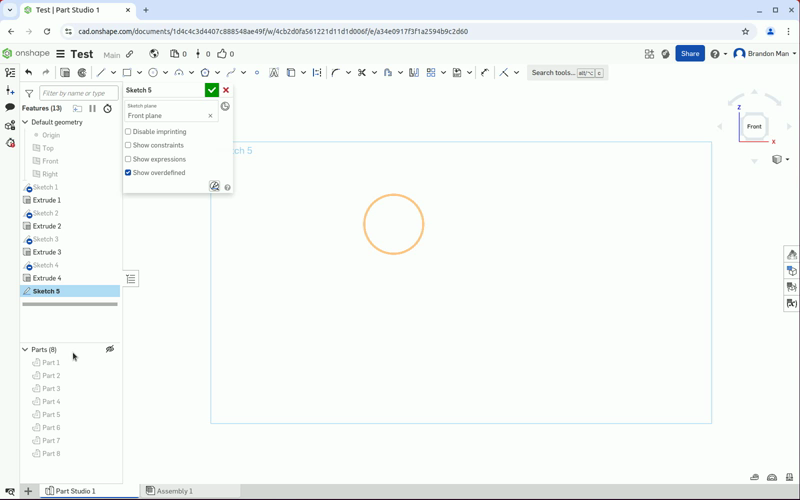
mouse_move(393, 252)
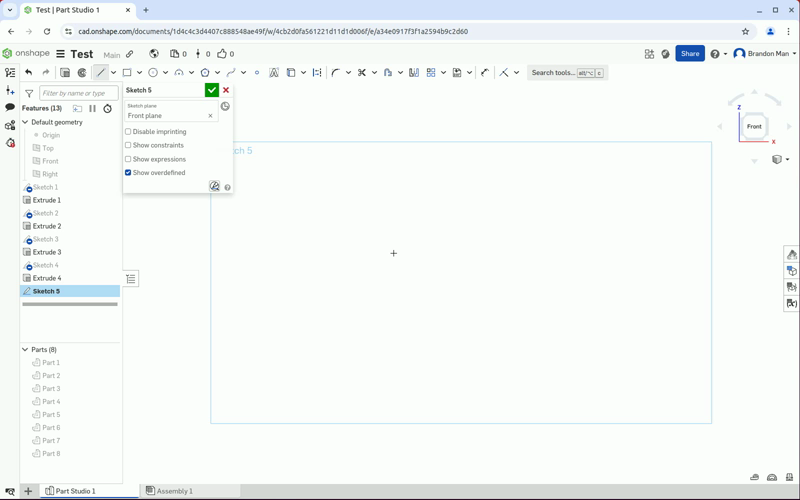
click(393, 252)
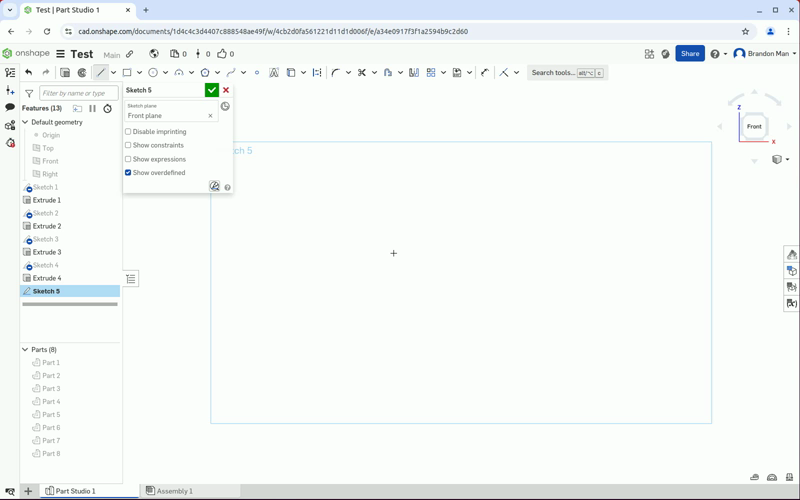
key_up(shift)
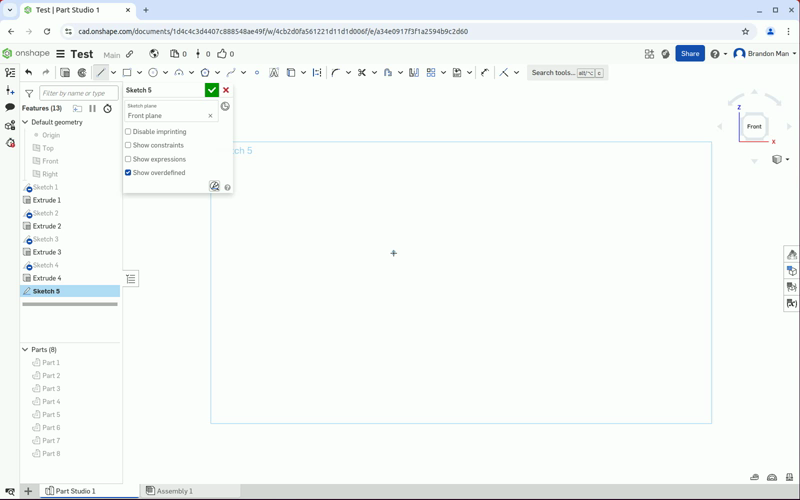
key_down(shift)
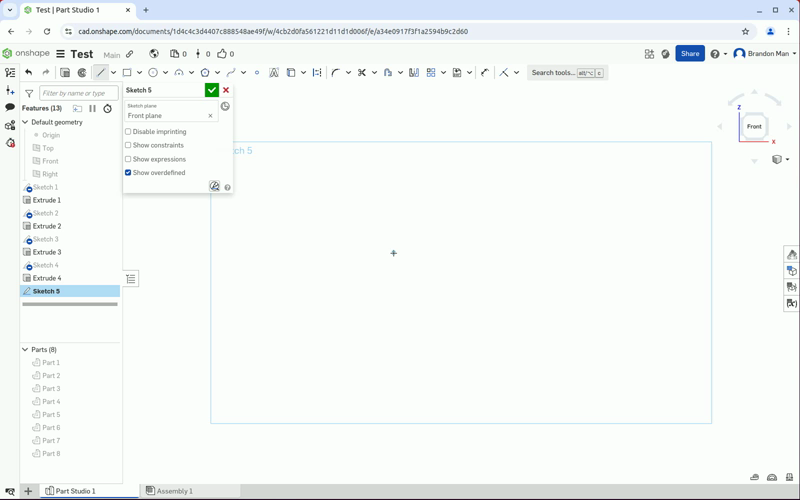
mouse_move(544, 252)
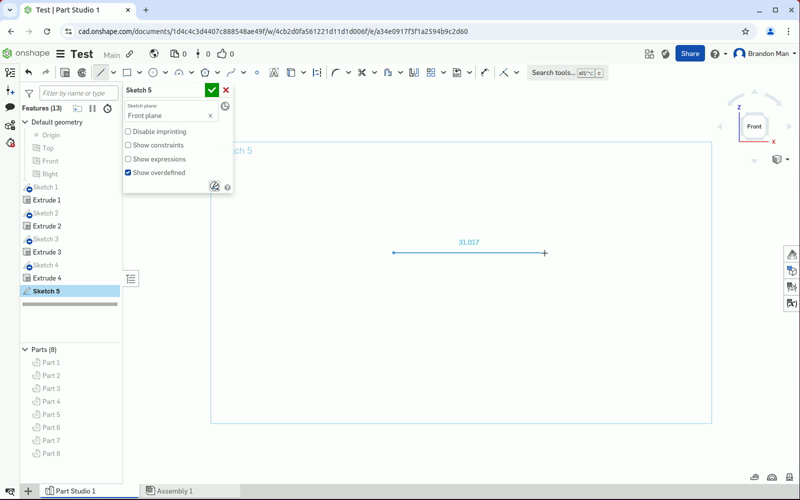
click(544, 252)
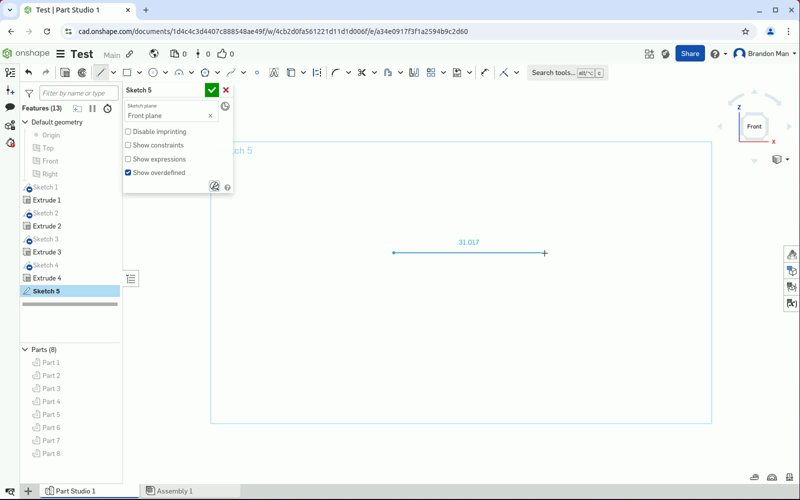
key_up(shift)
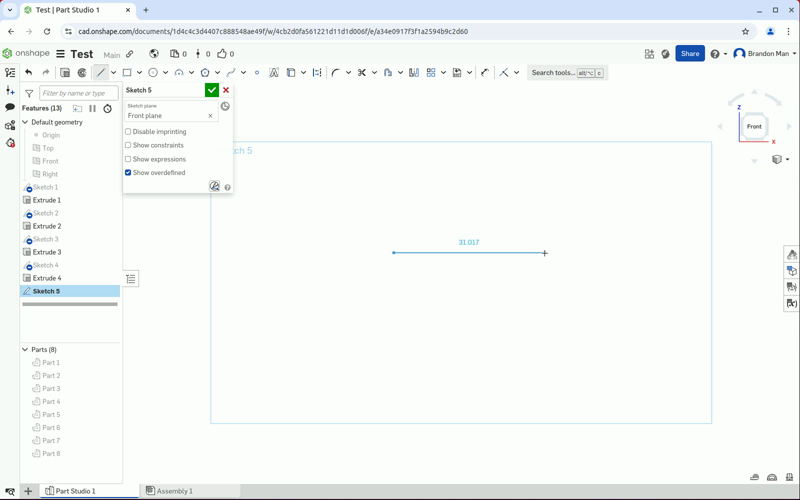
key(esc)
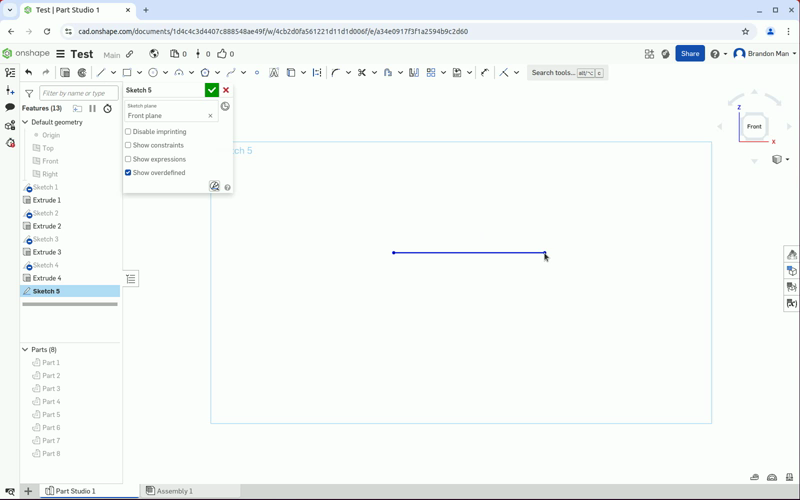
key(a)
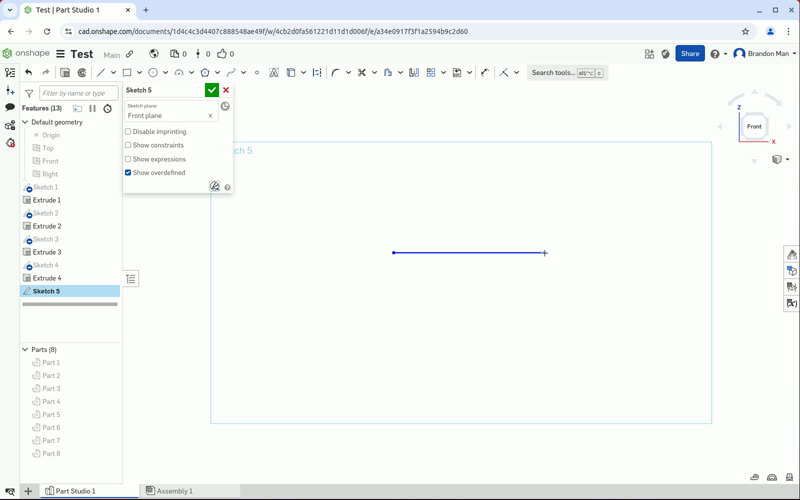
mouse_move(544, 252)
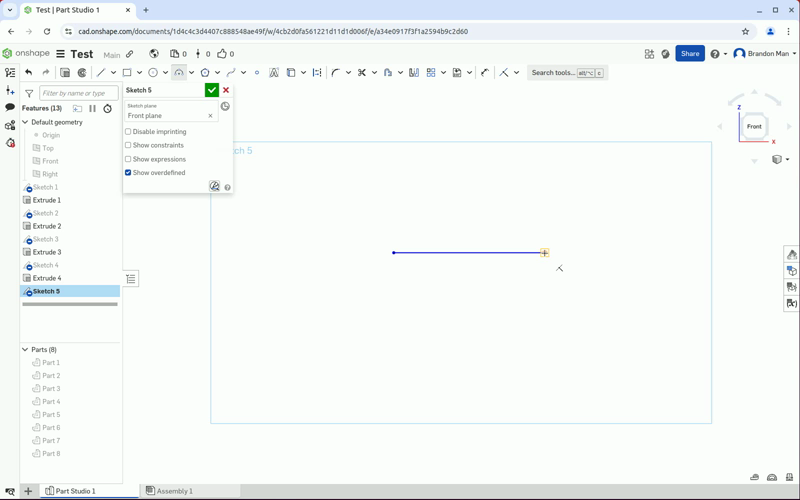
click(544, 252)
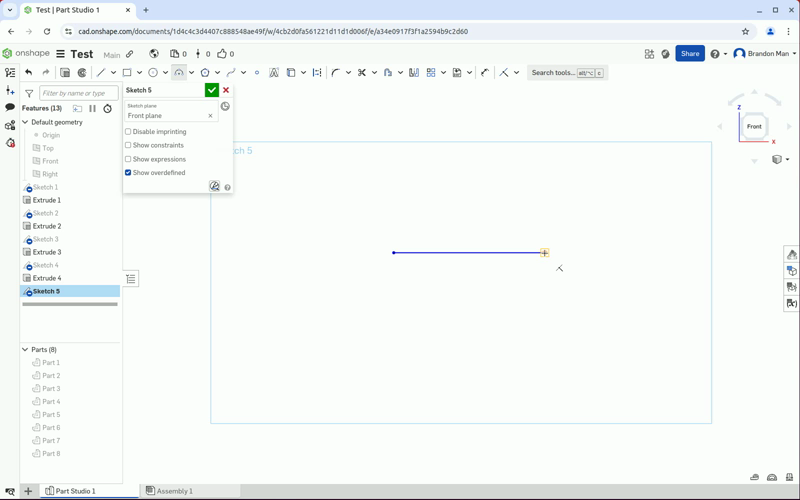
key_down(shift)
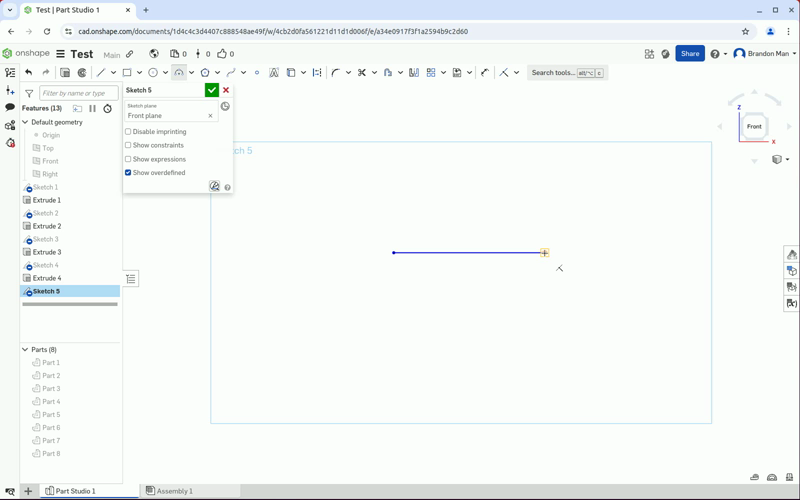
mouse_move(544, 194)
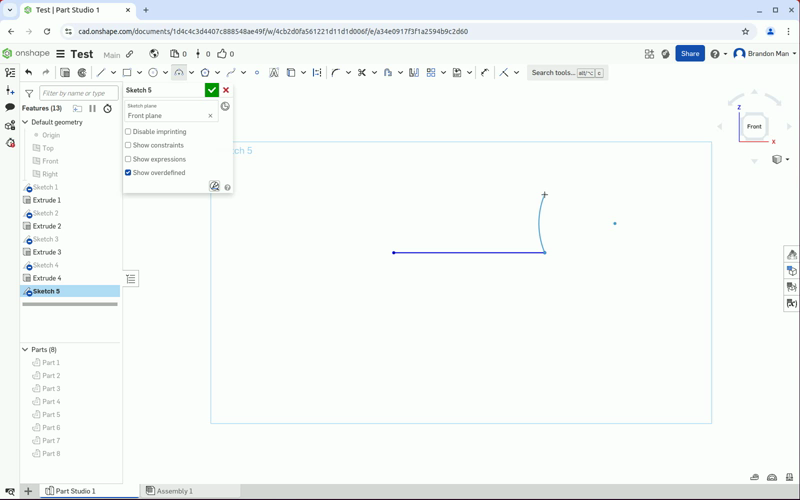
click(544, 194)
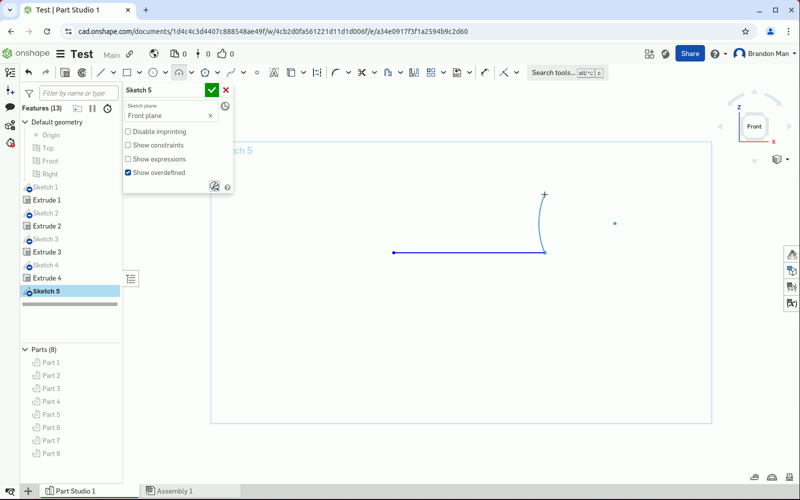
mouse_move(573, 223)
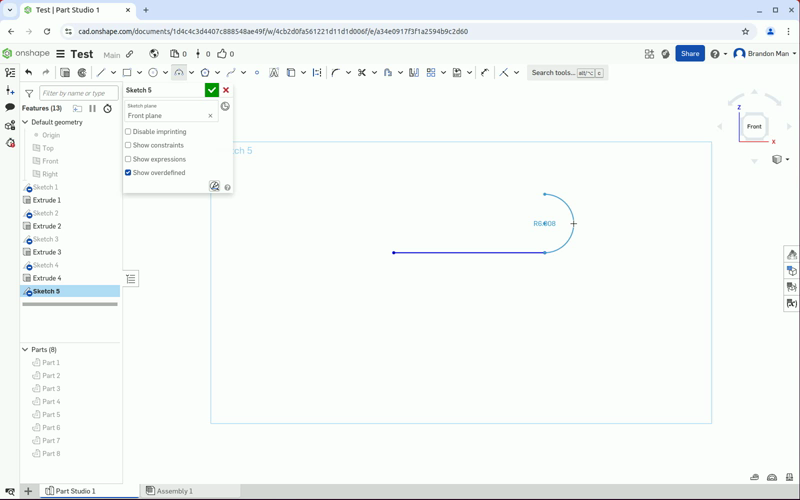
click(573, 223)
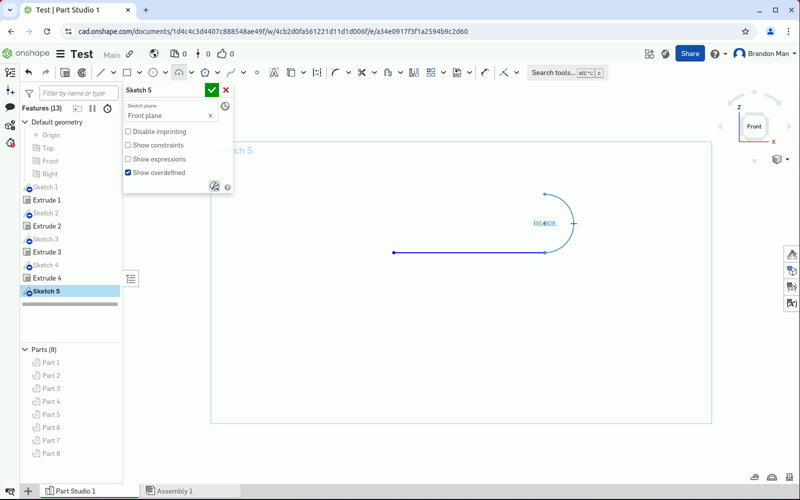
key_up(shift)
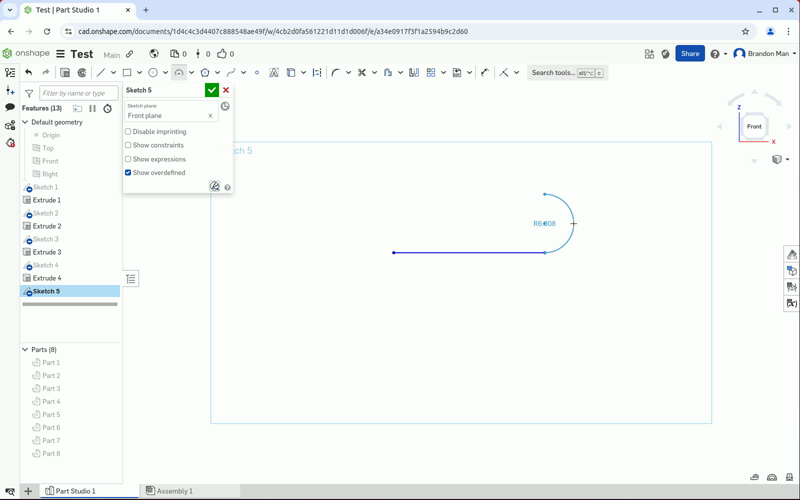
key(esc)
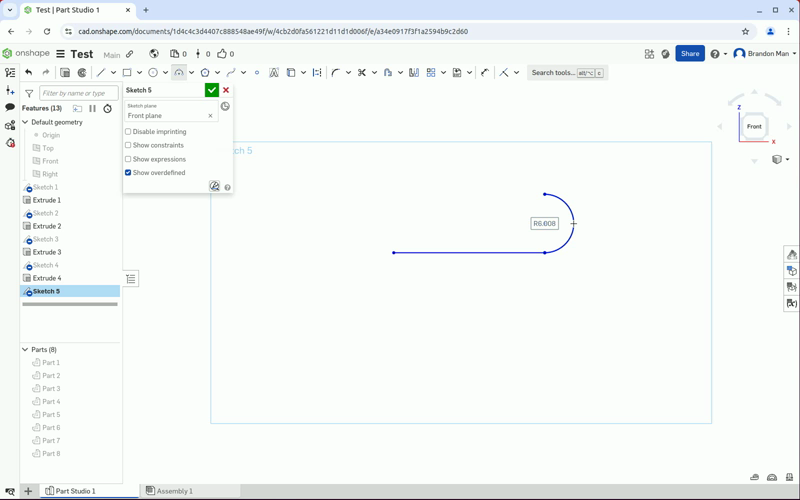
key(l)
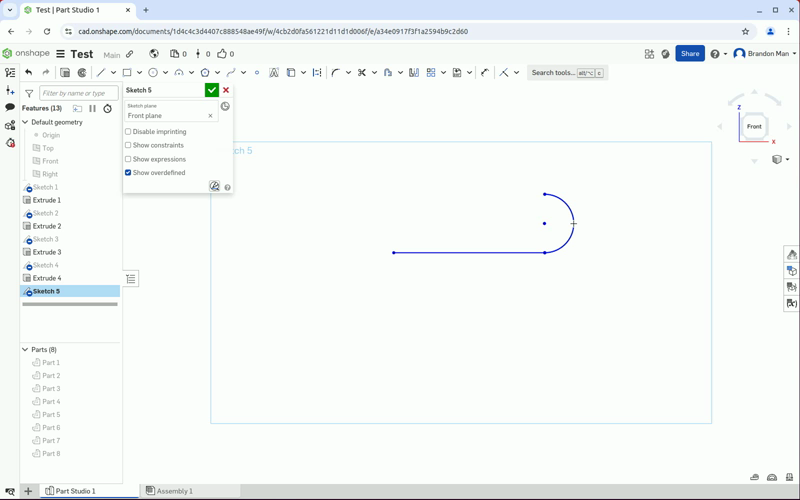
mouse_move(544, 194)
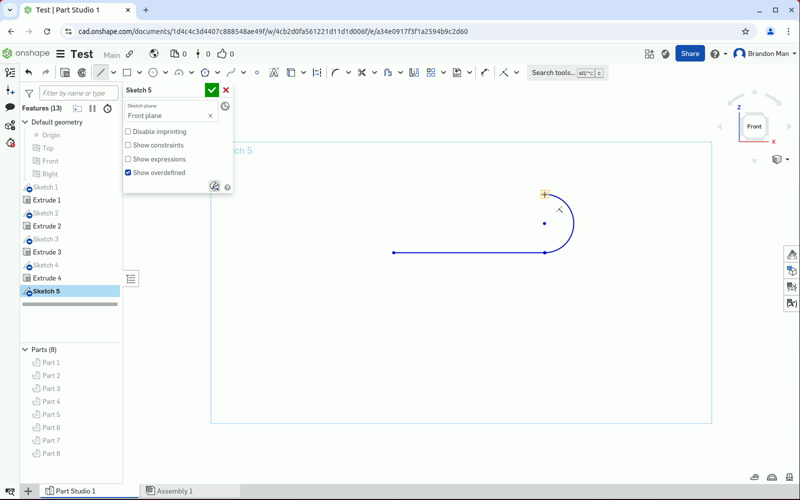
click(544, 194)
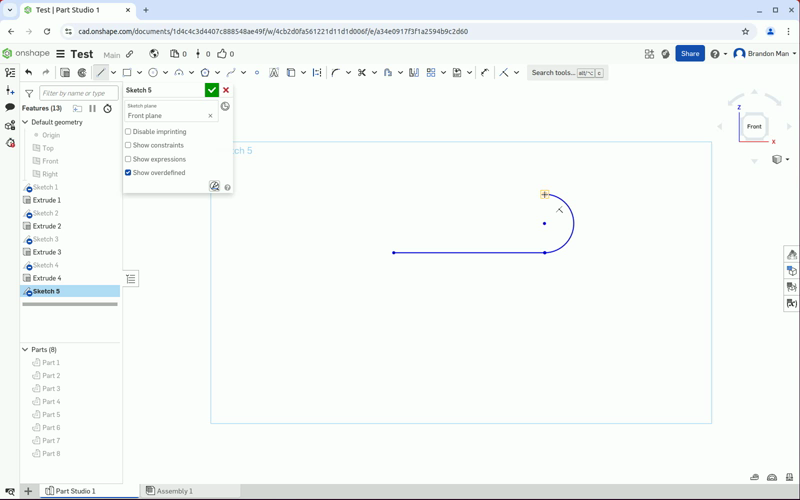
key_down(shift)
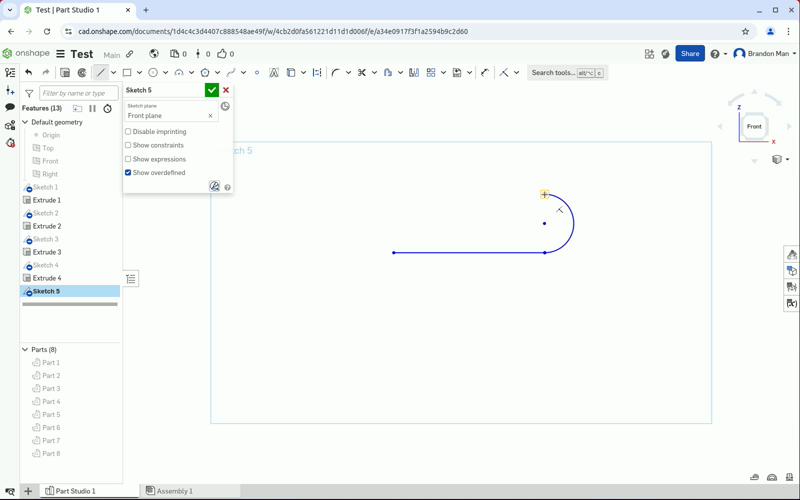
mouse_move(393, 194)
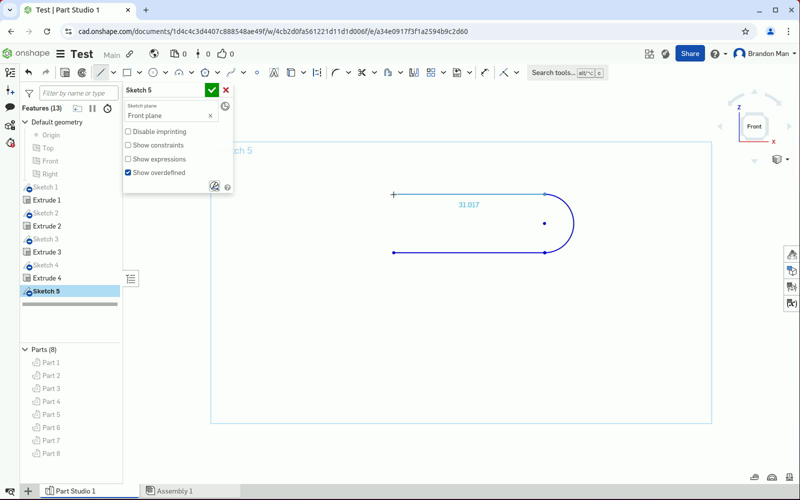
click(393, 194)
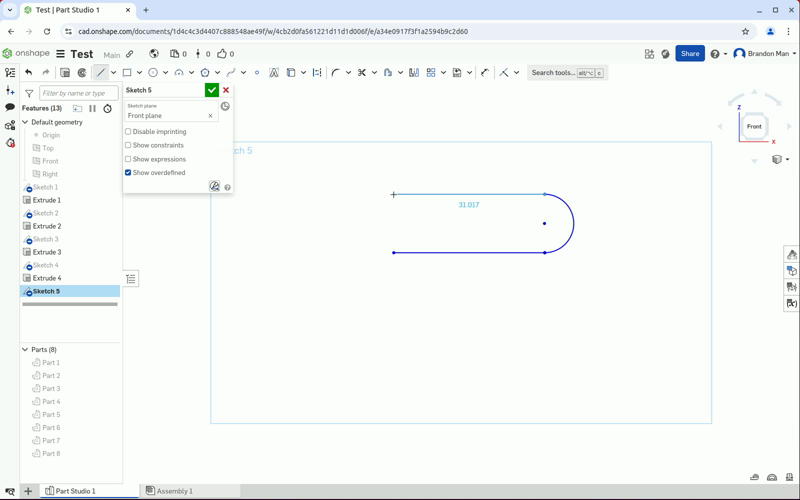
key_up(shift)
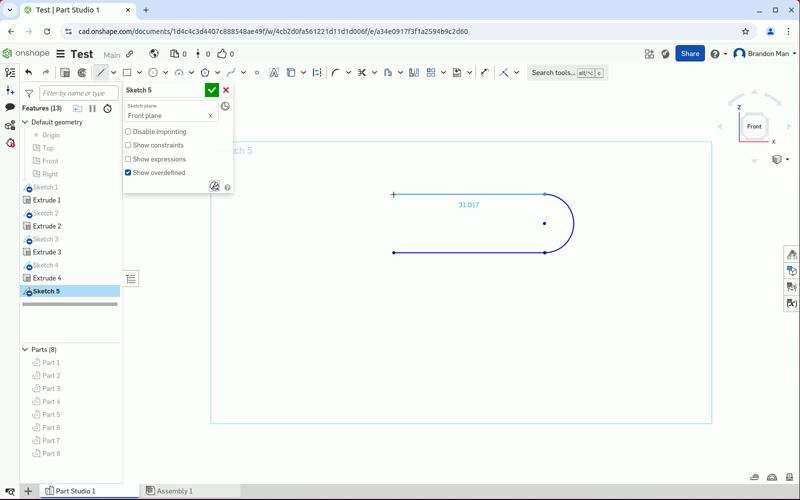
key(esc)
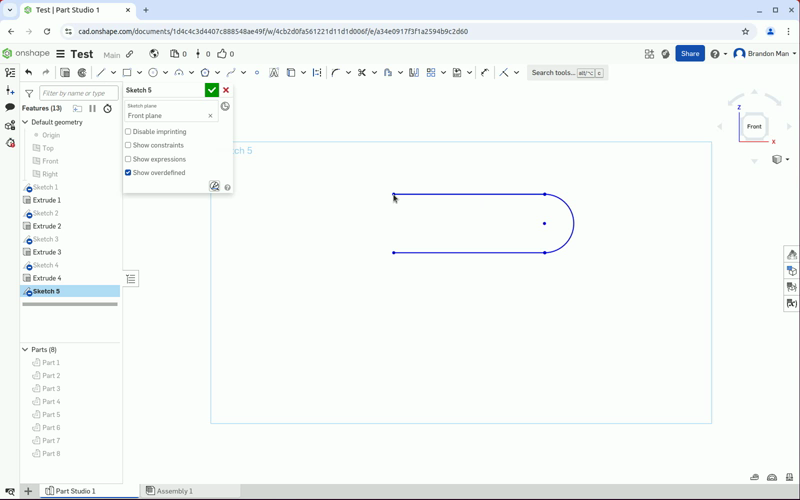
key(a)
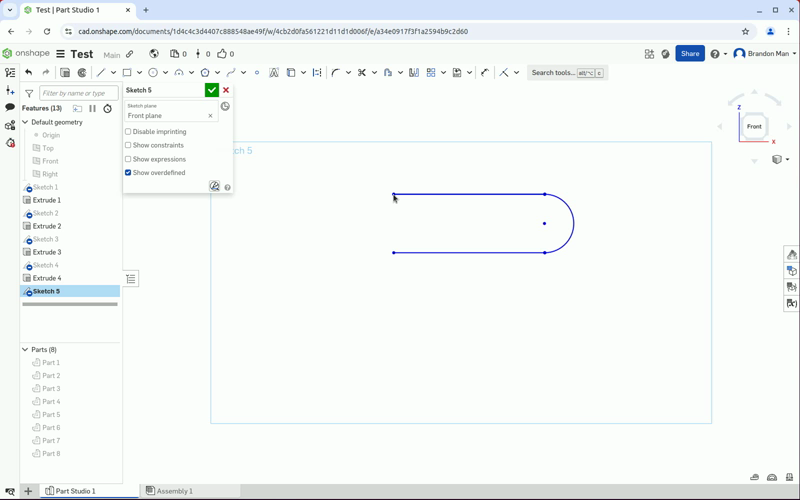
mouse_move(393, 194)
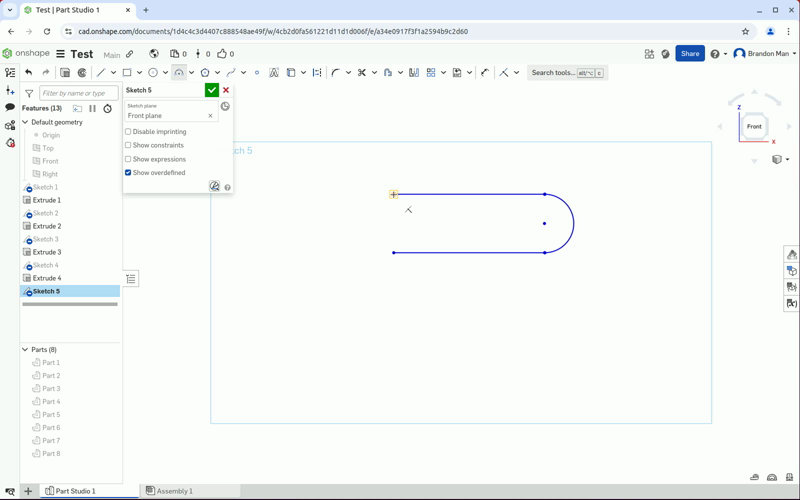
click(393, 194)
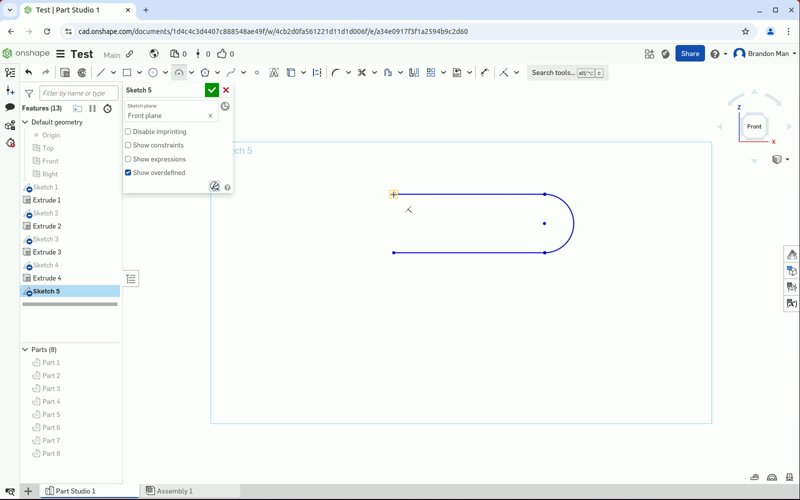
mouse_move(393, 252)
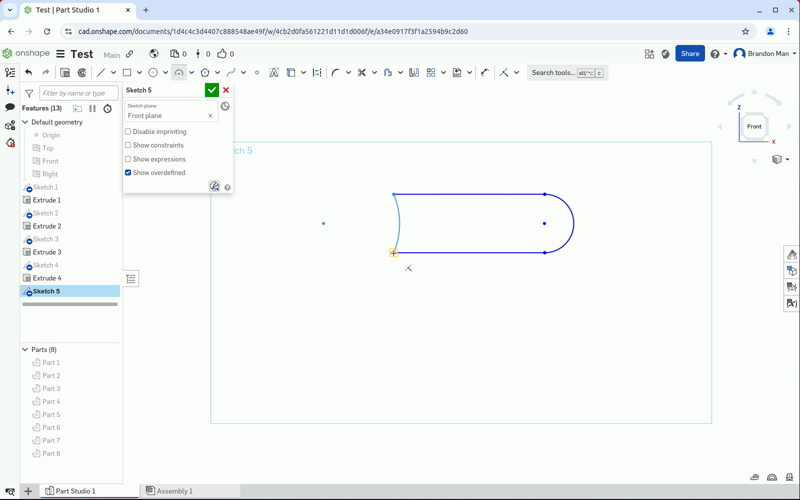
click(393, 252)
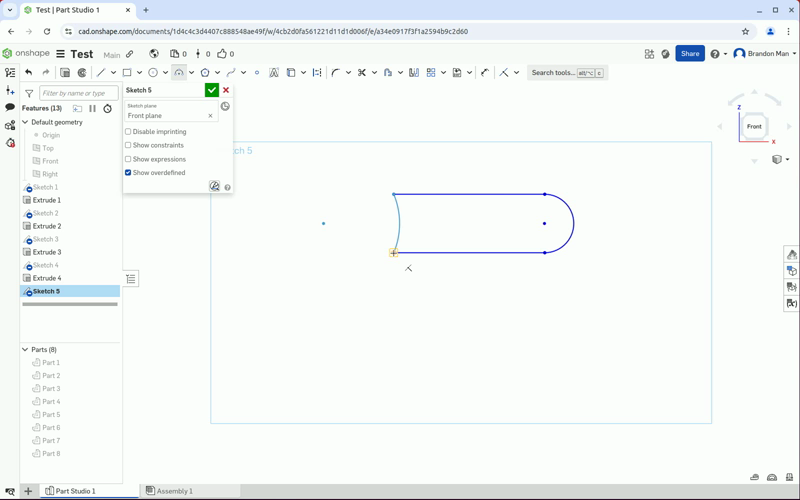
key_down(shift)
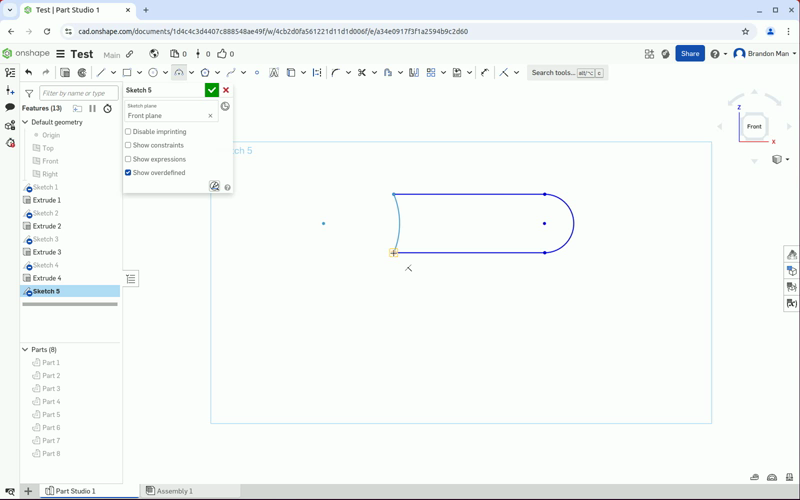
mouse_move(423, 223)
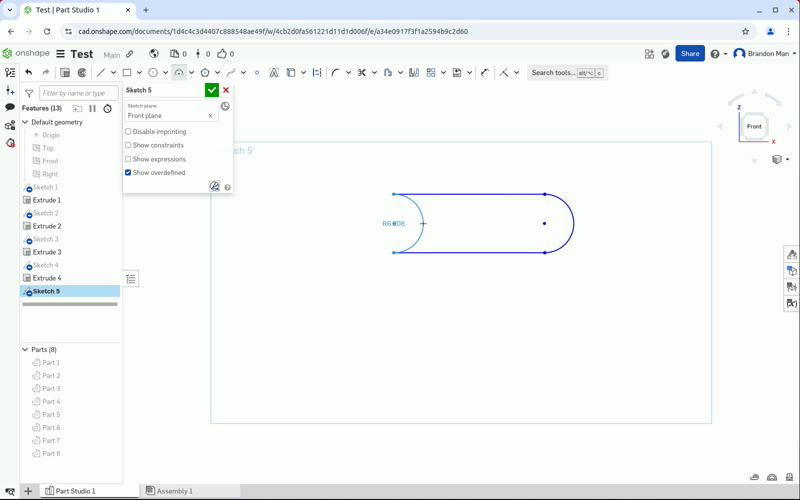
click(423, 223)
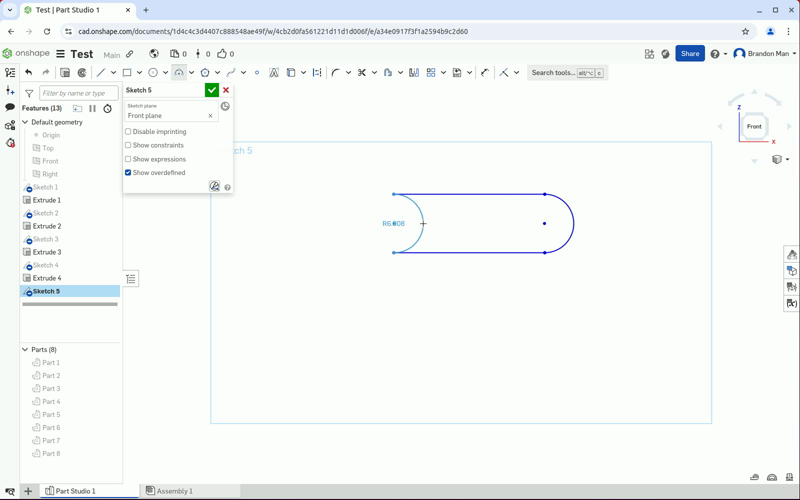
key_up(shift)
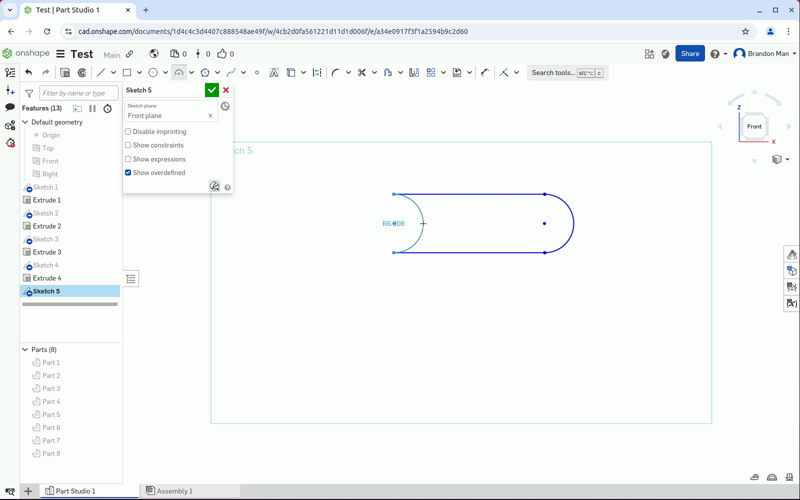
key(esc)
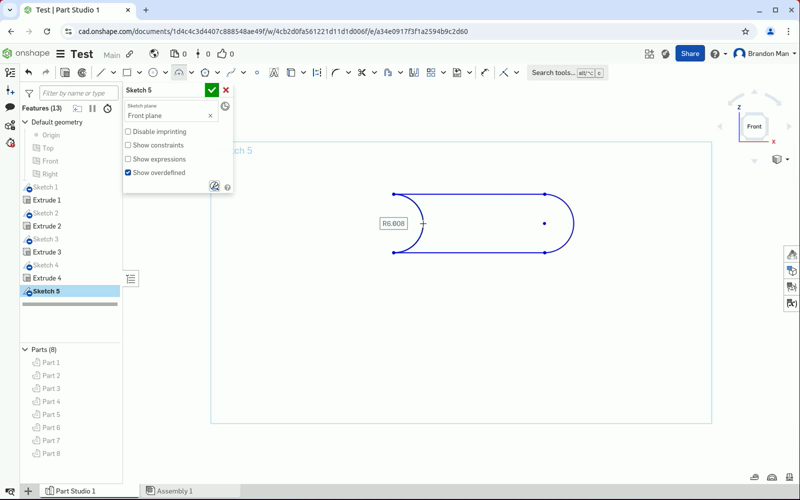
mouse_move(447, 226)
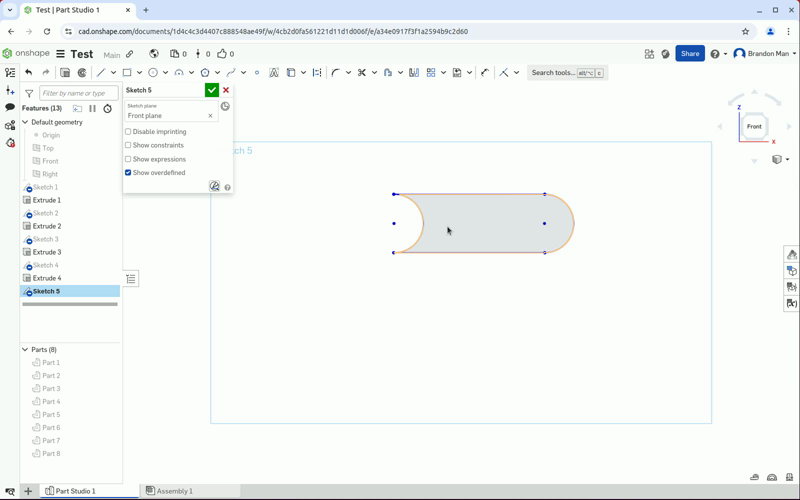
scroll(6)
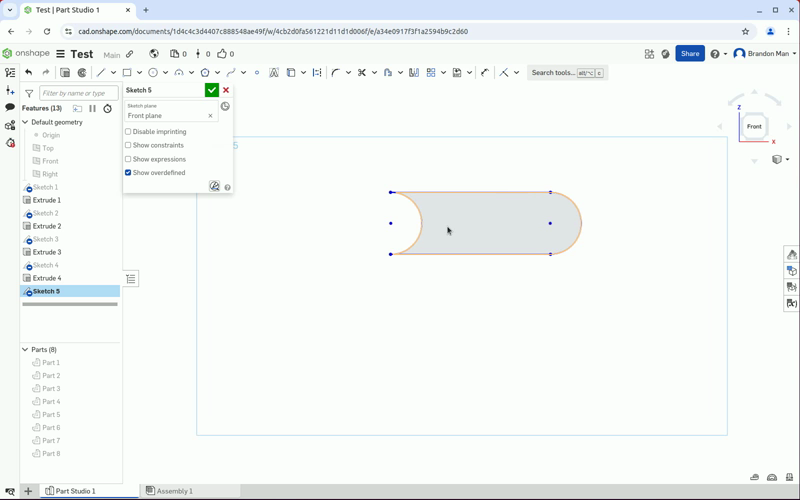
scroll(6)
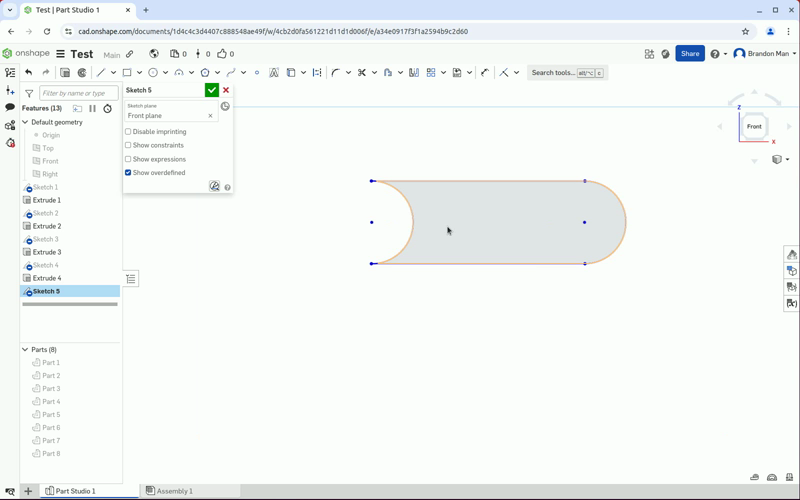
scroll(6)
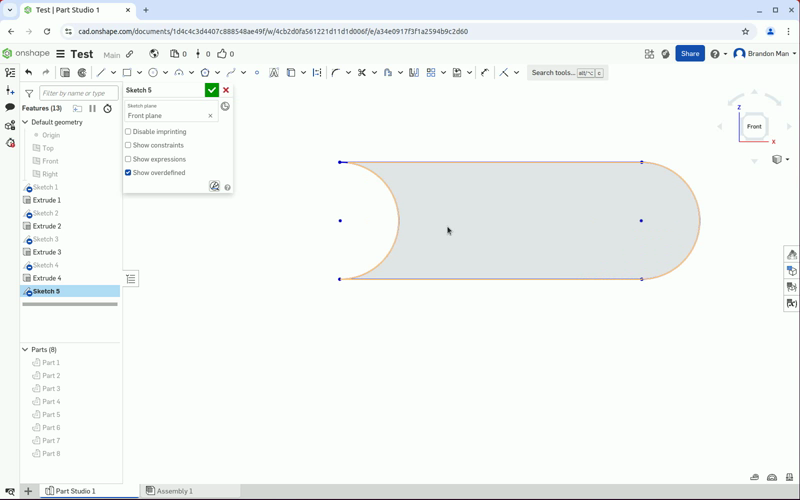
scroll(6)
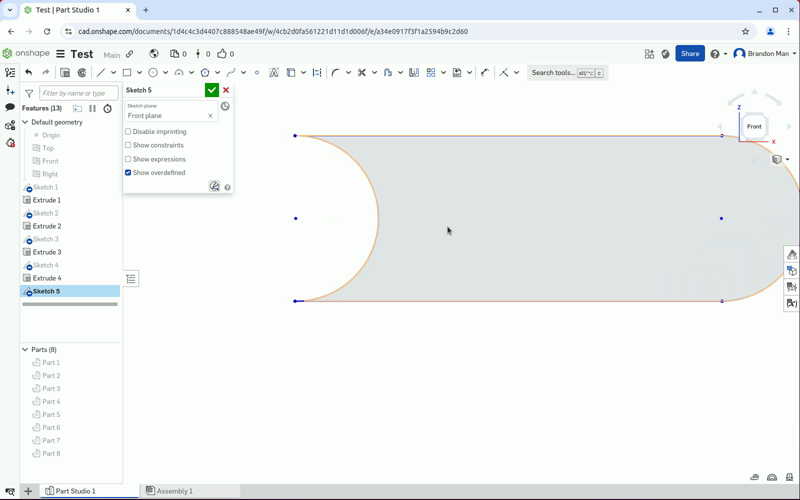
scroll(6)
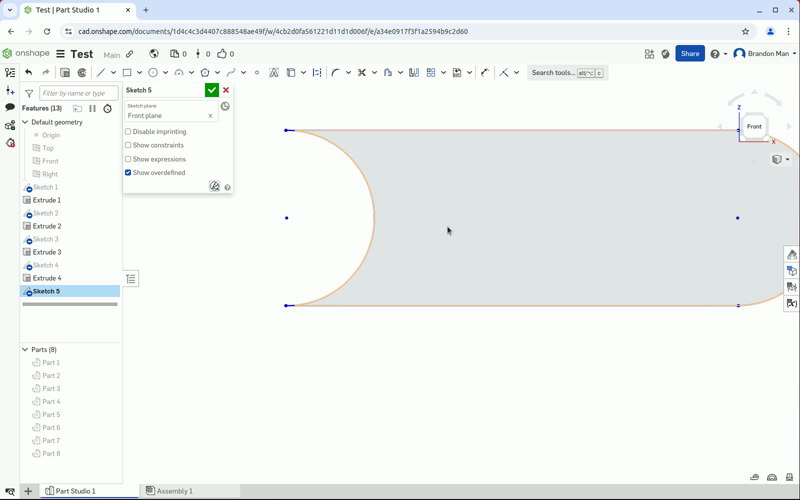
scroll(6)
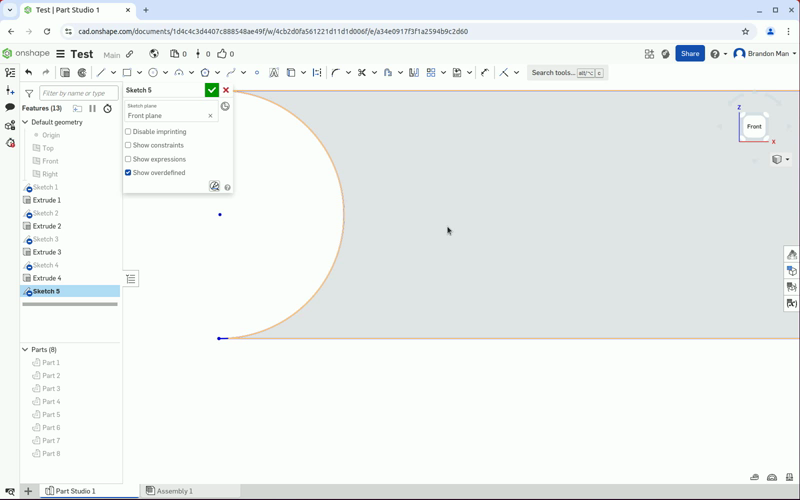
scroll(6)
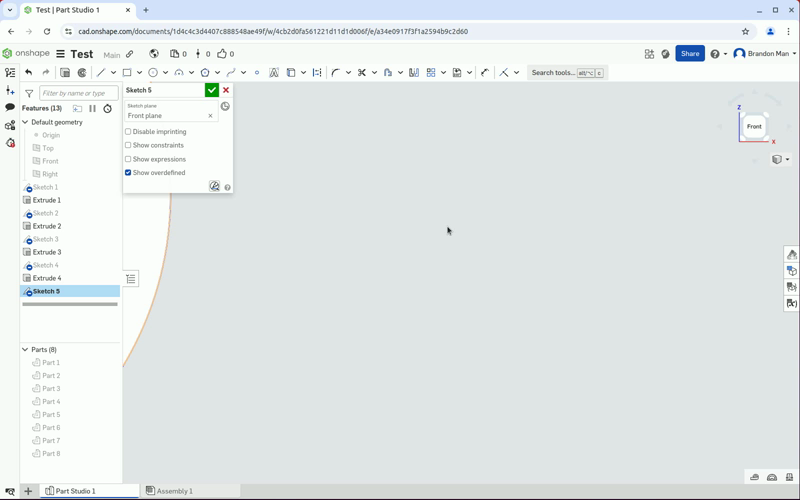
click(447, 226)
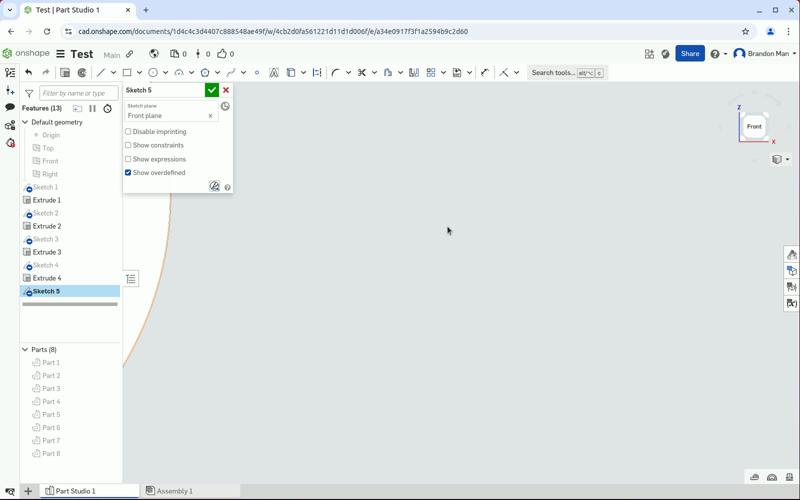
scroll(-6)
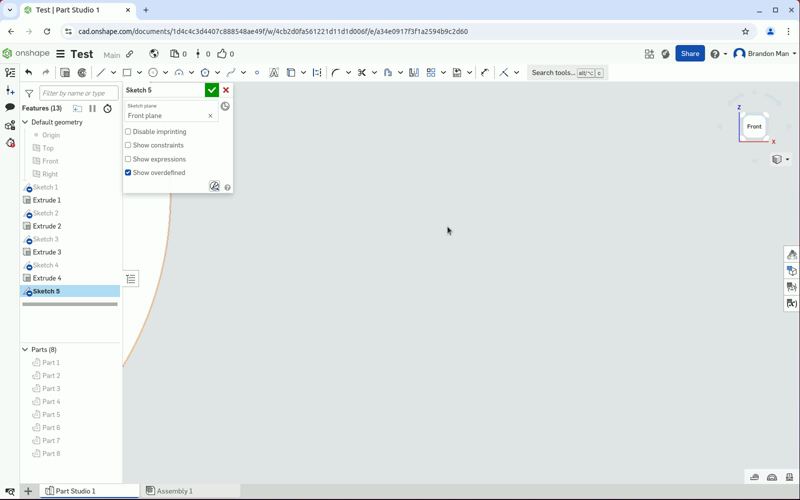
scroll(-6)
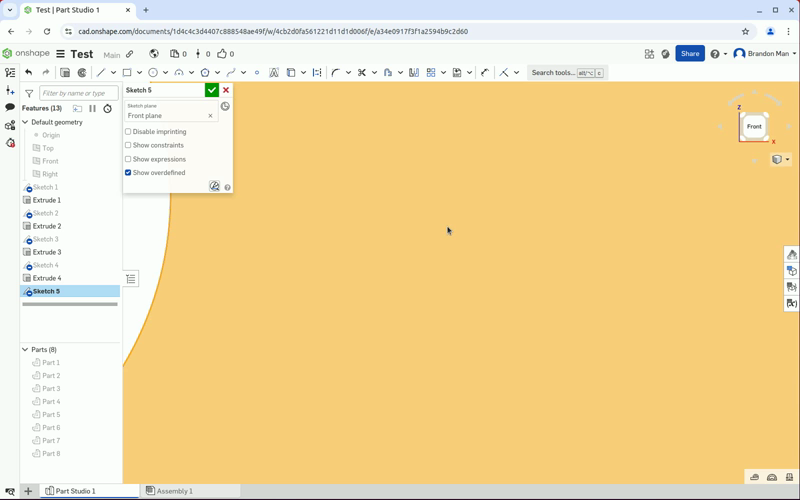
scroll(-6)
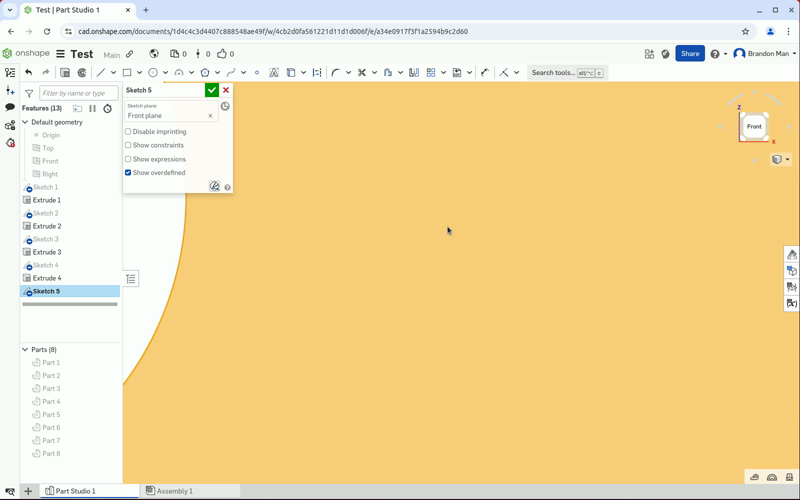
scroll(-6)
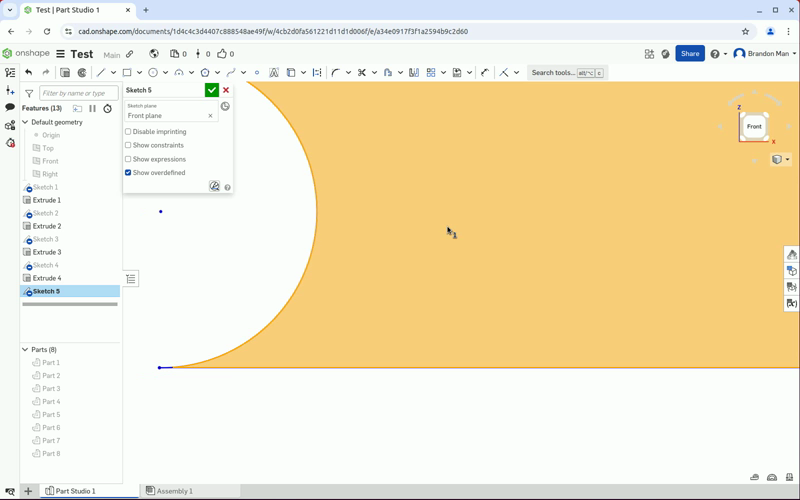
scroll(-6)
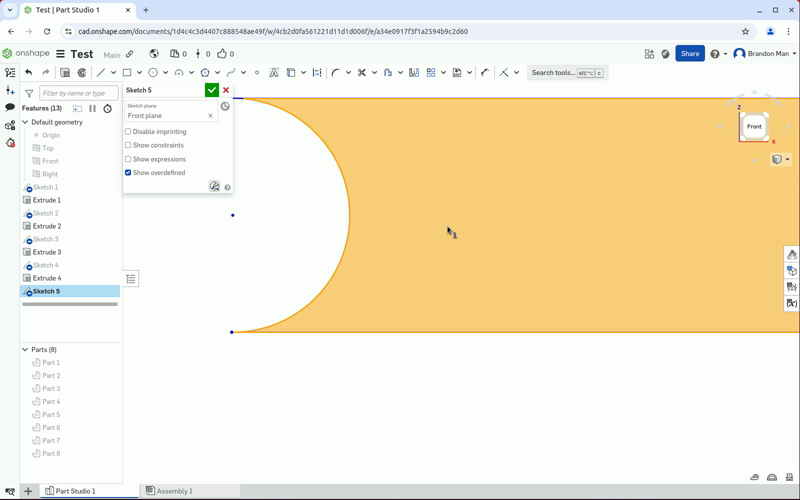
scroll(-6)
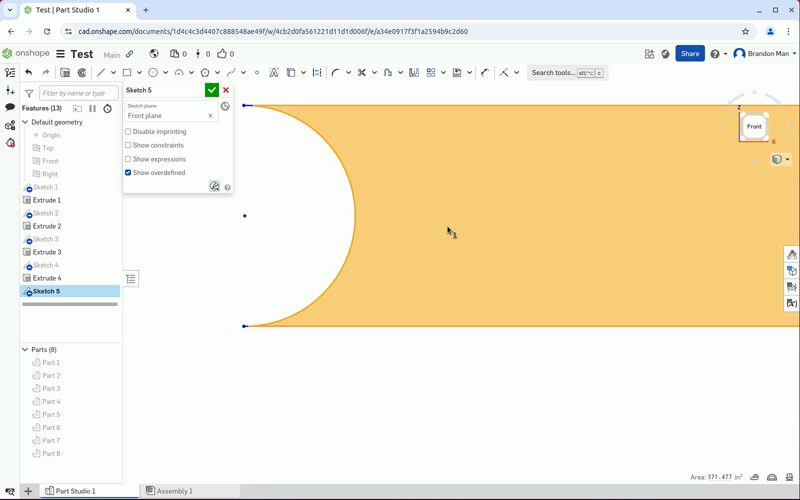
scroll(-6)
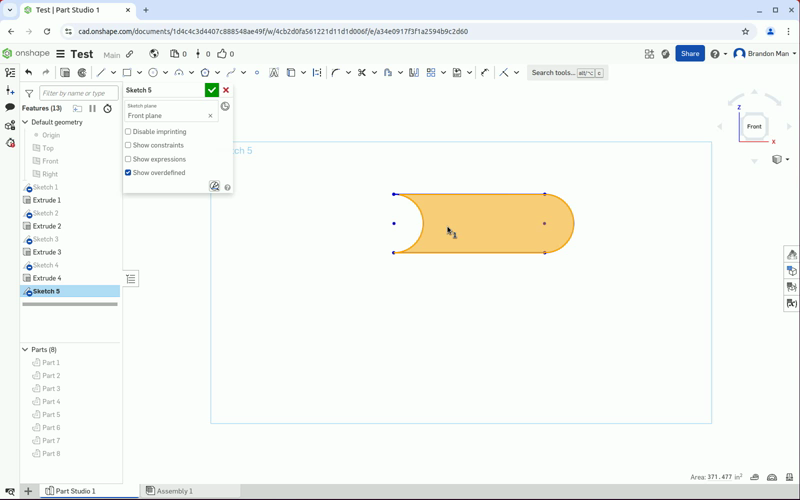
mouse_move(73, 352)
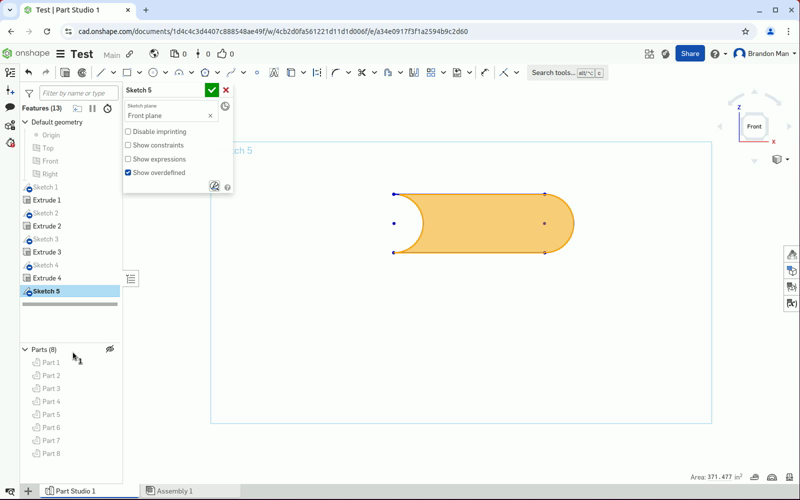
key(shift+y)
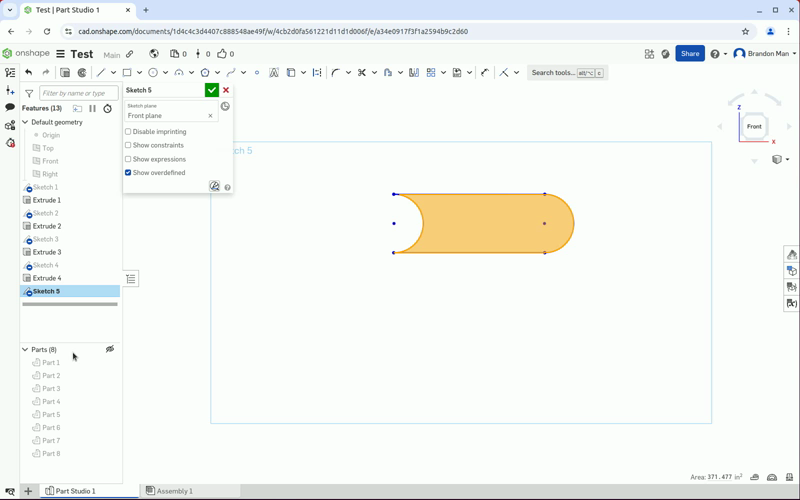
key(shift+e)
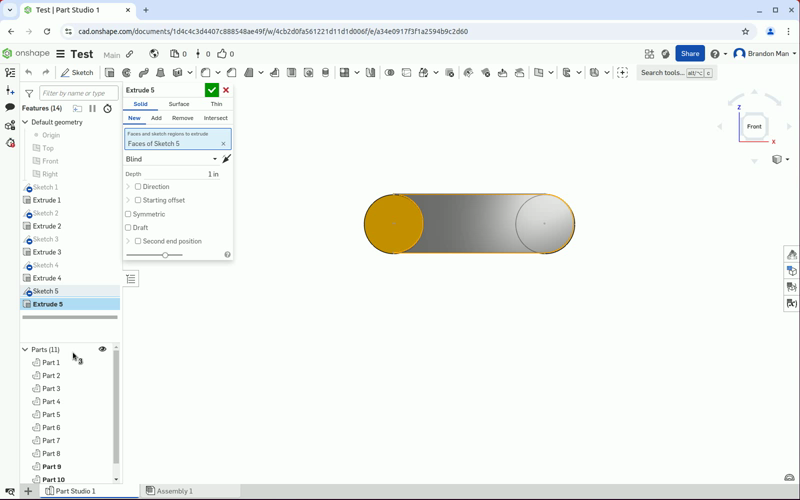
mouse_move(143, 106)
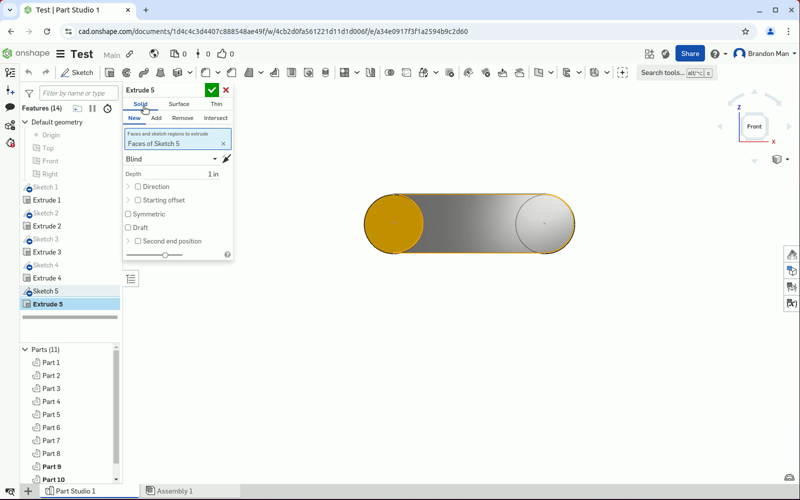
click(143, 106)
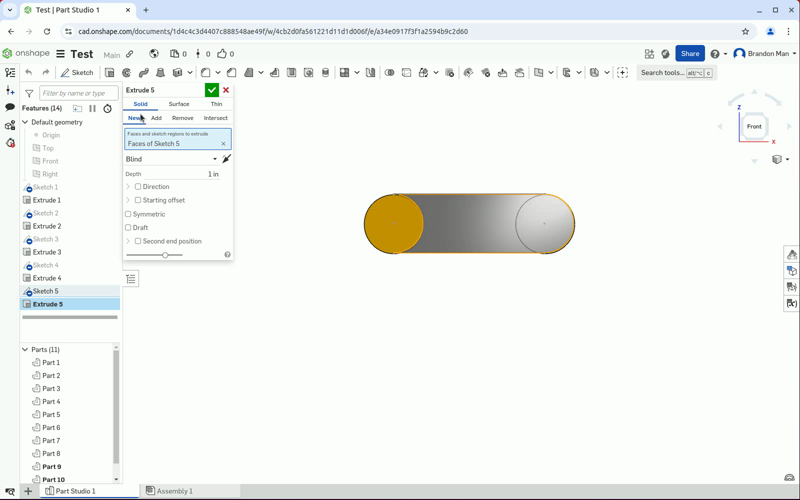
mouse_move(137, 120)
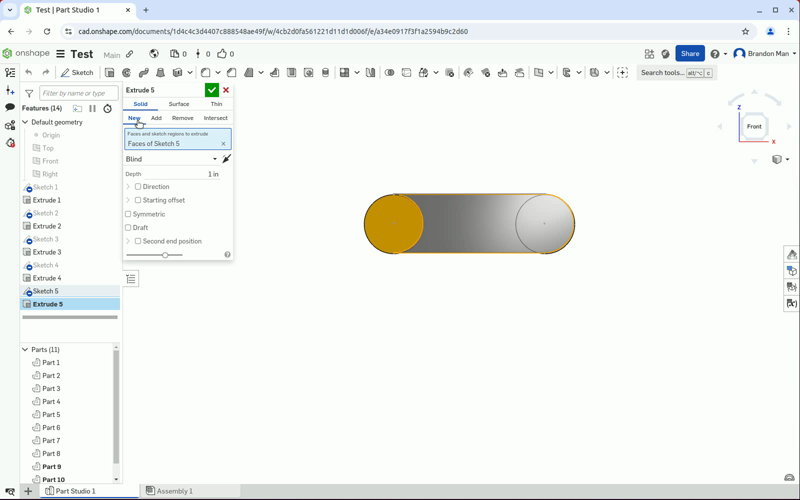
click(137, 120)
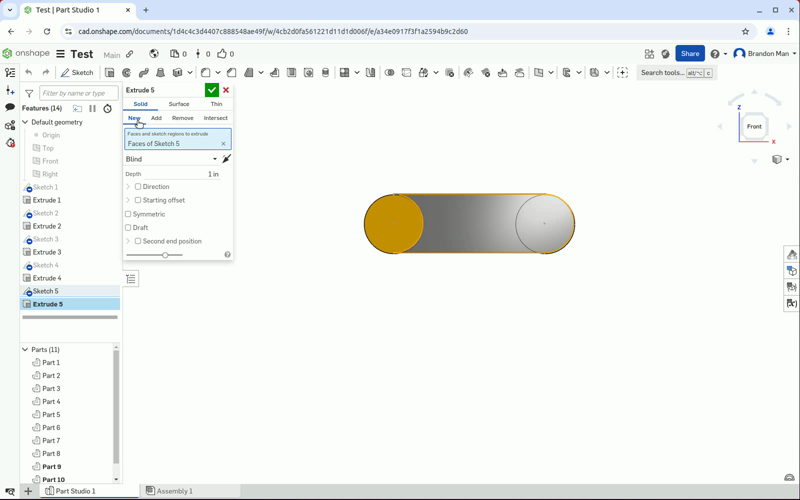
key(tab, 4)
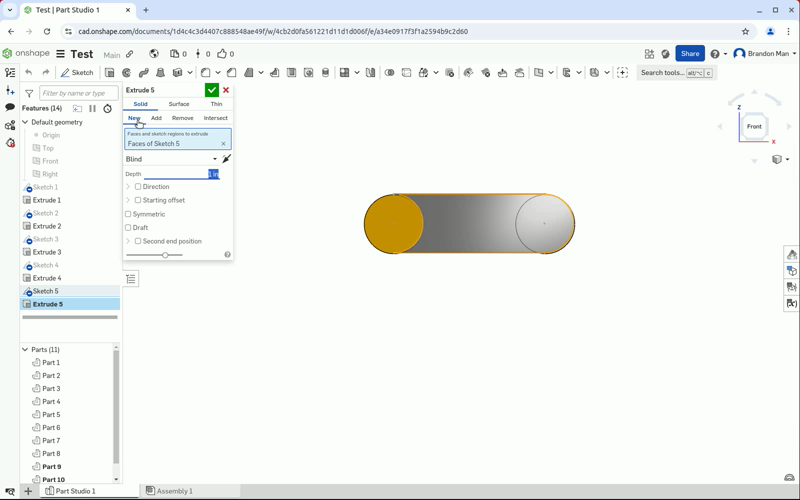
text(12.516)
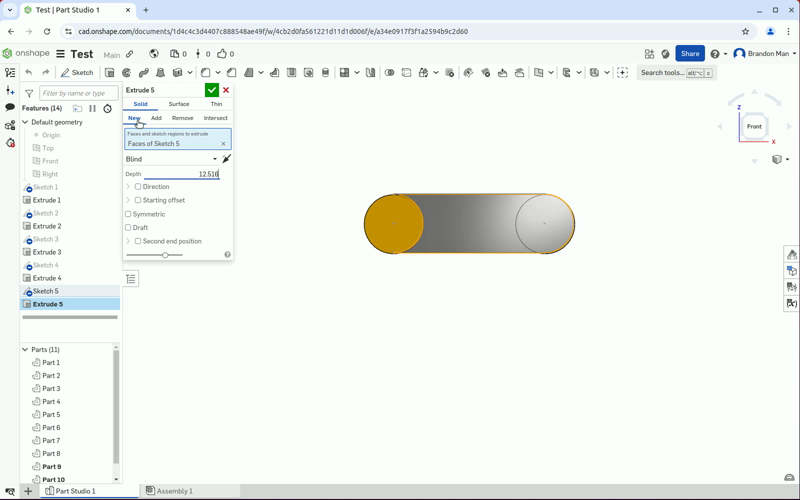
key(tab, 3)
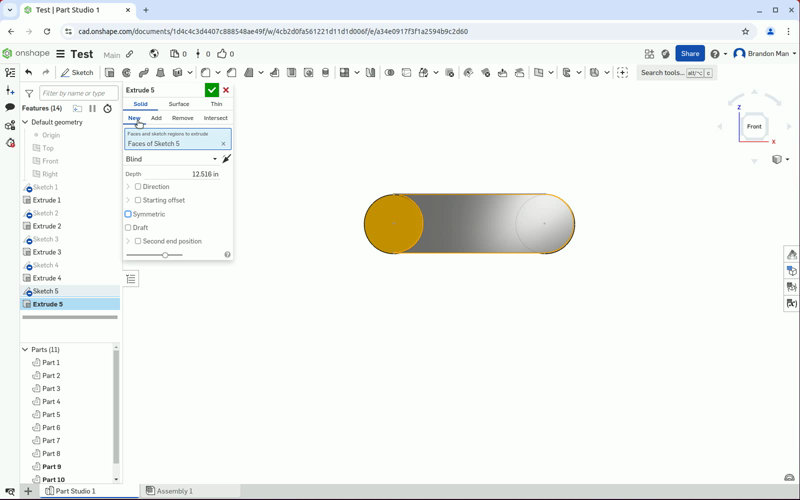
key(space)
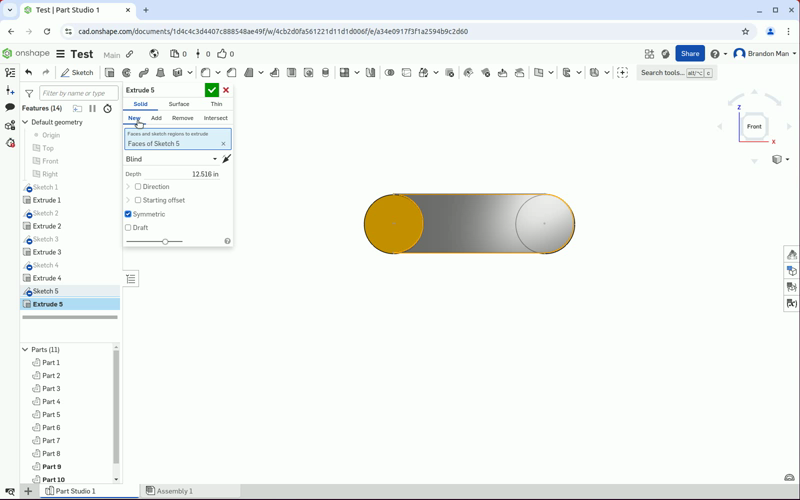
key(enter)
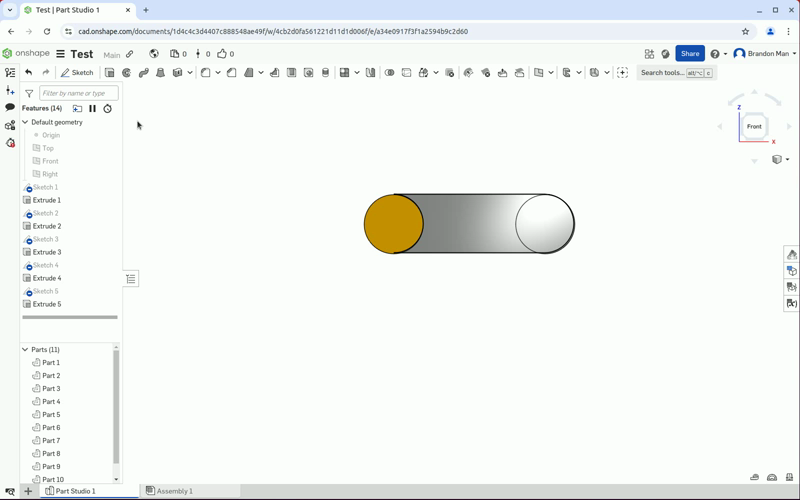
key(shift+h)
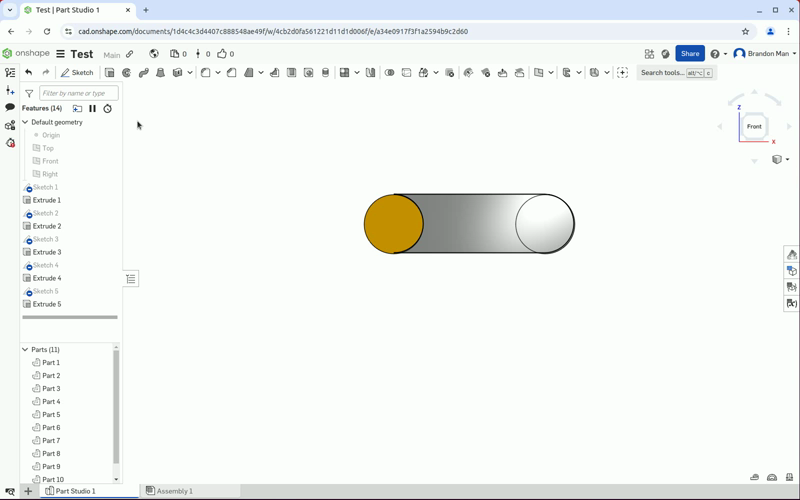
key(shift+h)
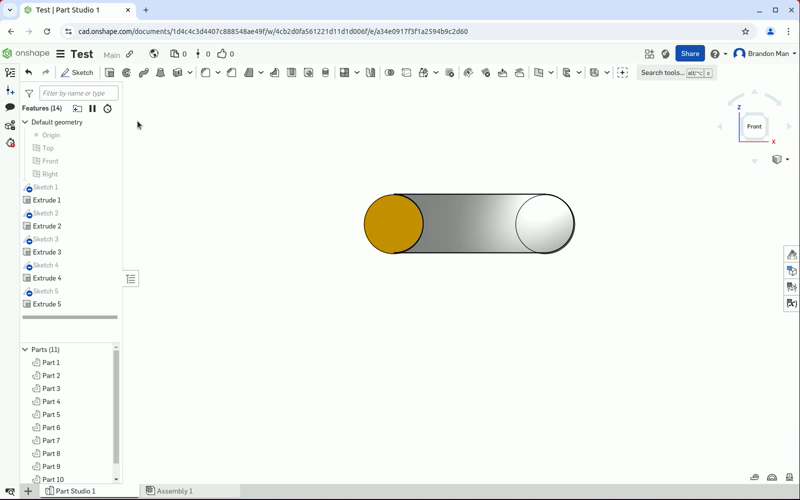
mouse_move(73, 189)
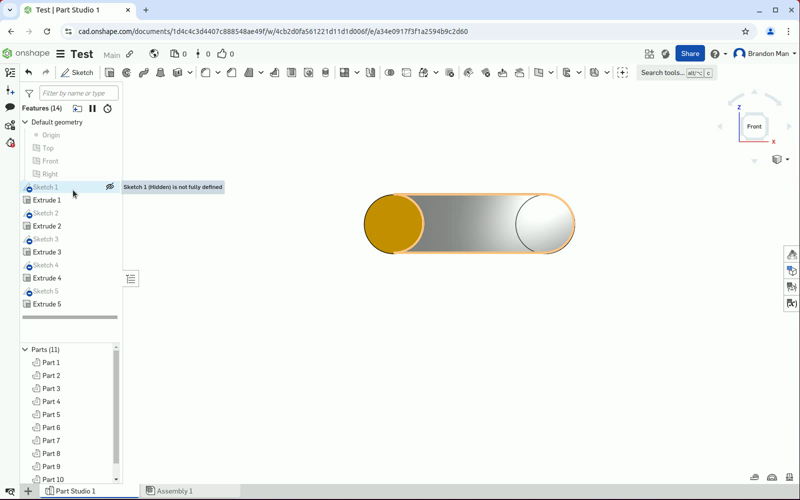
click(73, 189)
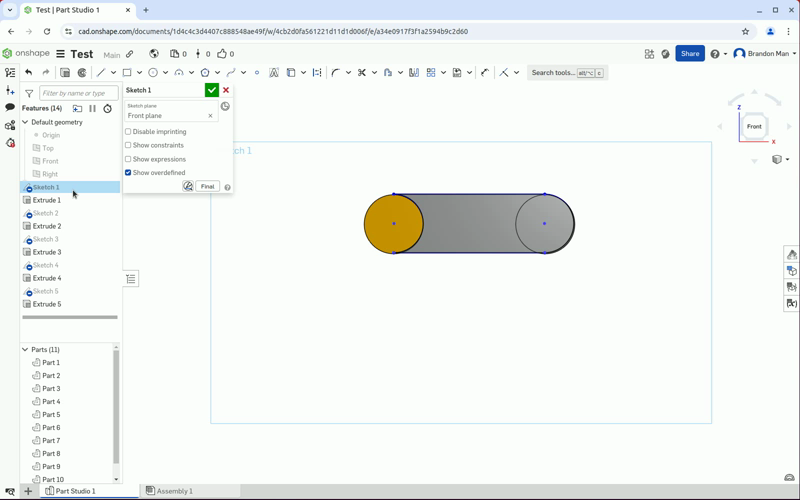
mouse_move(229, 92)
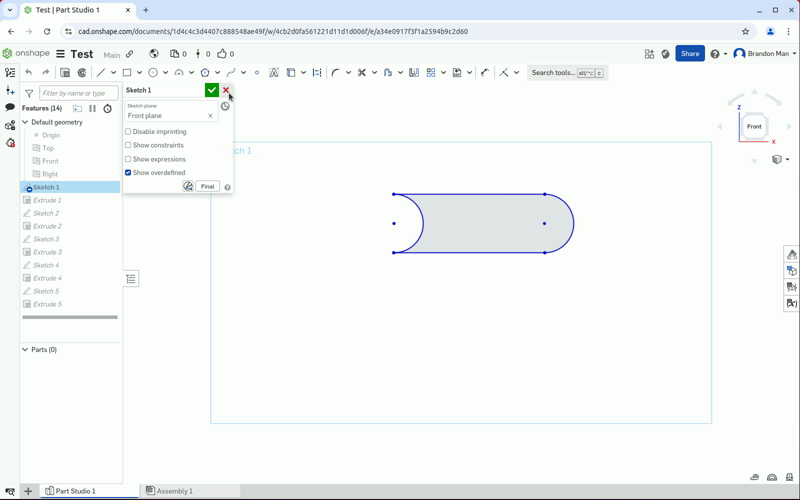
click(229, 92)
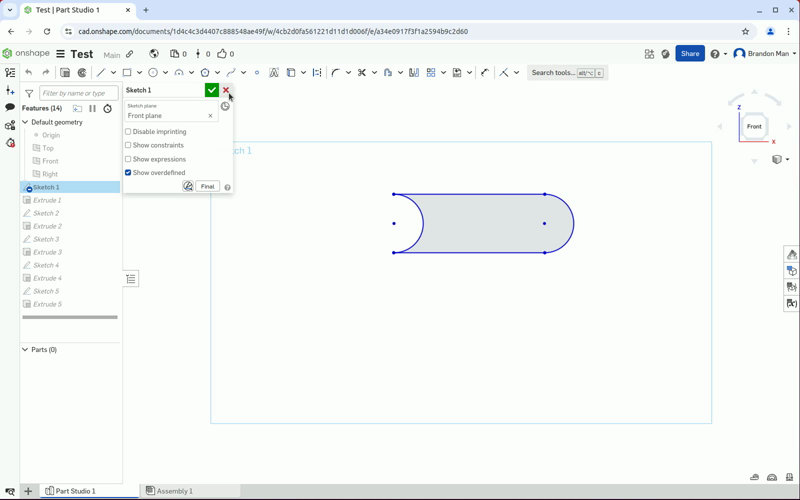
key(shift+s)
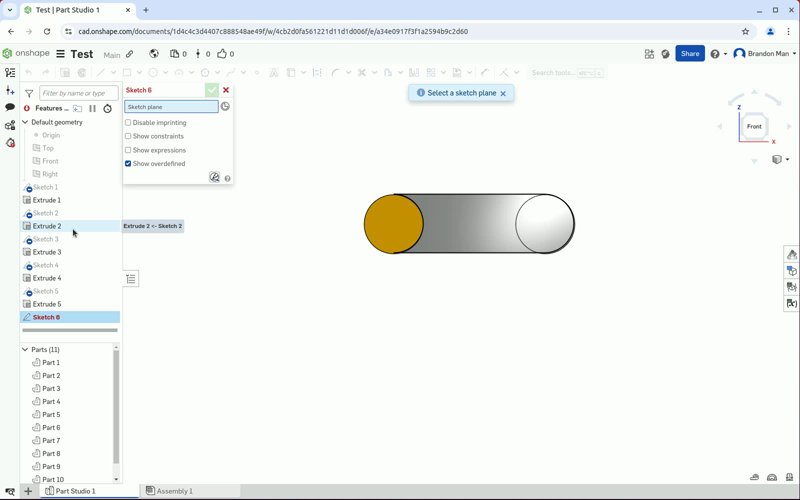
scroll(3)
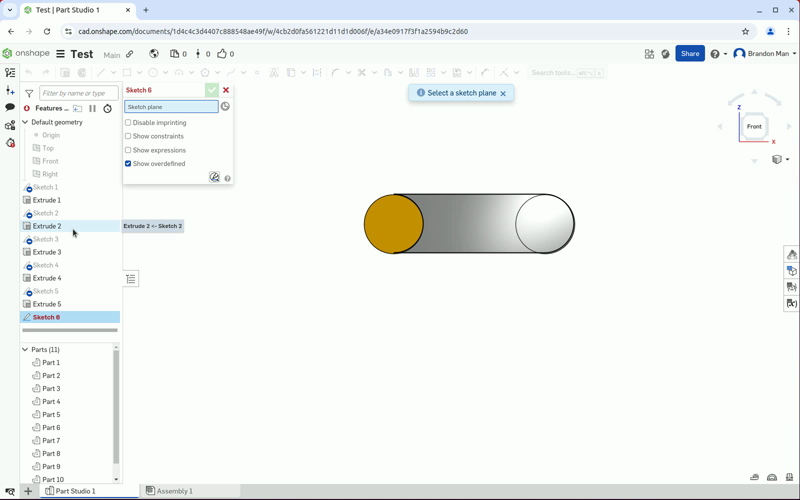
mouse_move(73, 163)
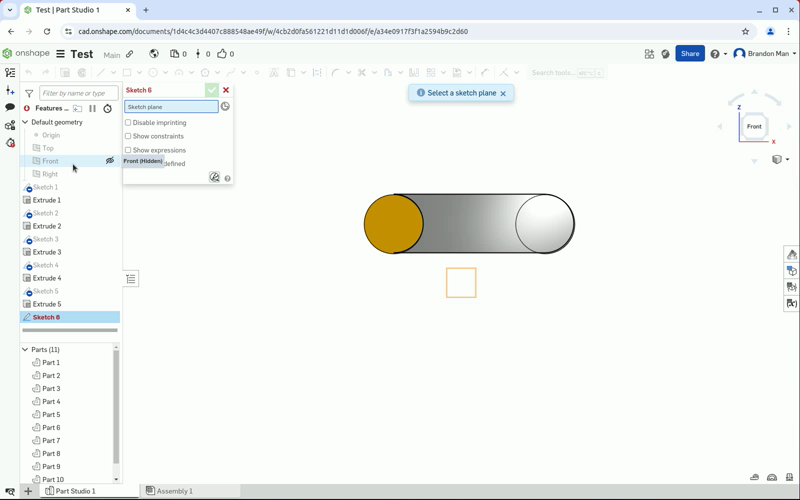
click(73, 163)
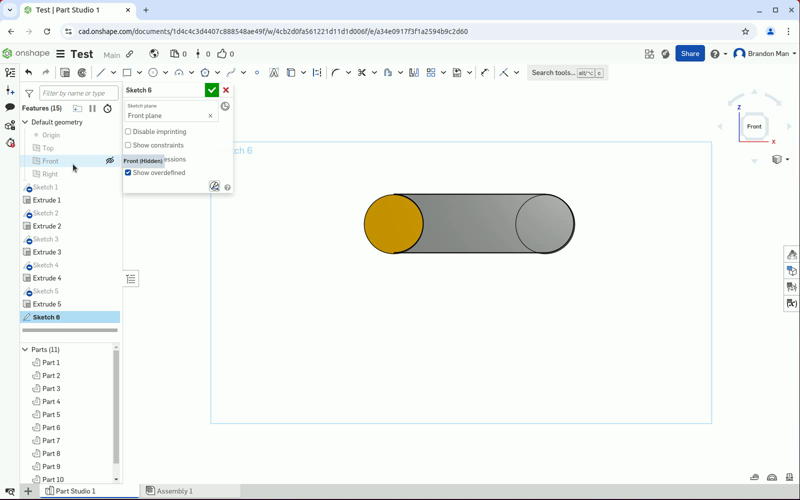
mouse_move(69, 352)
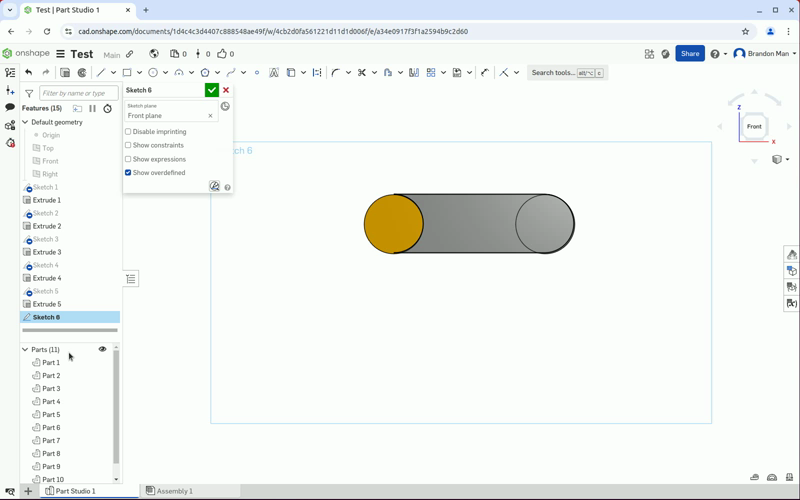
key(y)
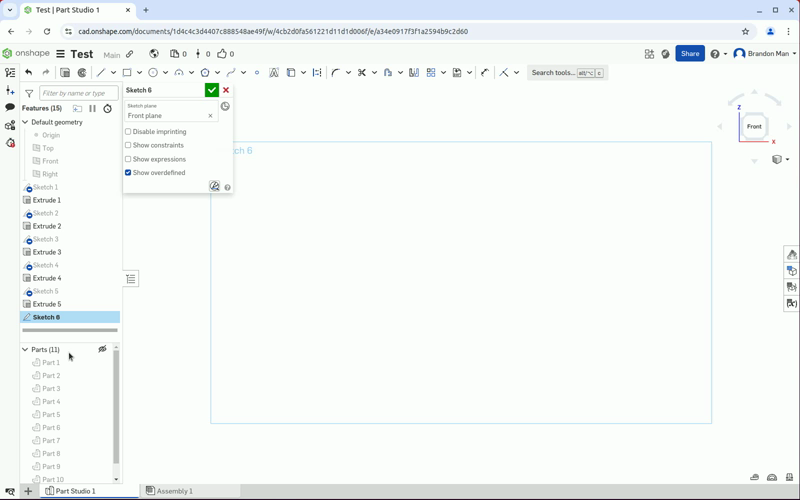
key(c)
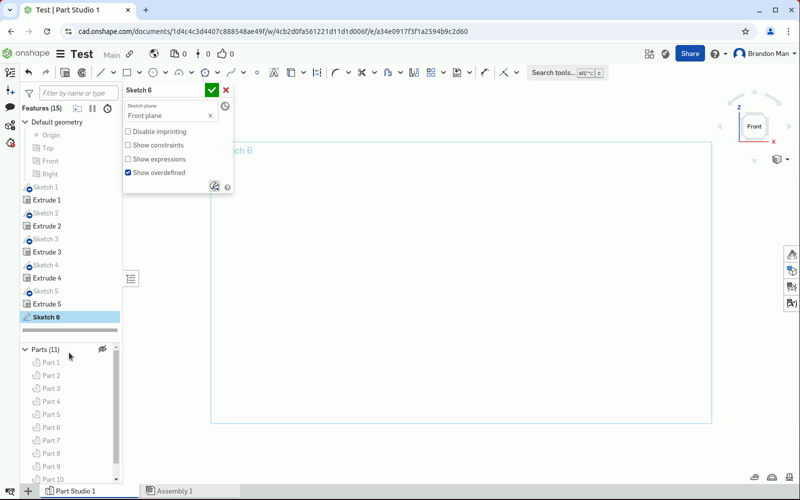
key_down(shift)
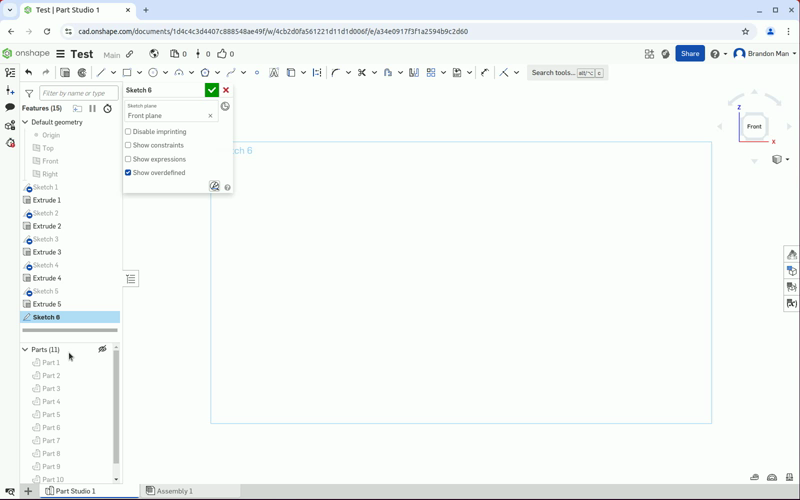
mouse_move(545, 224)
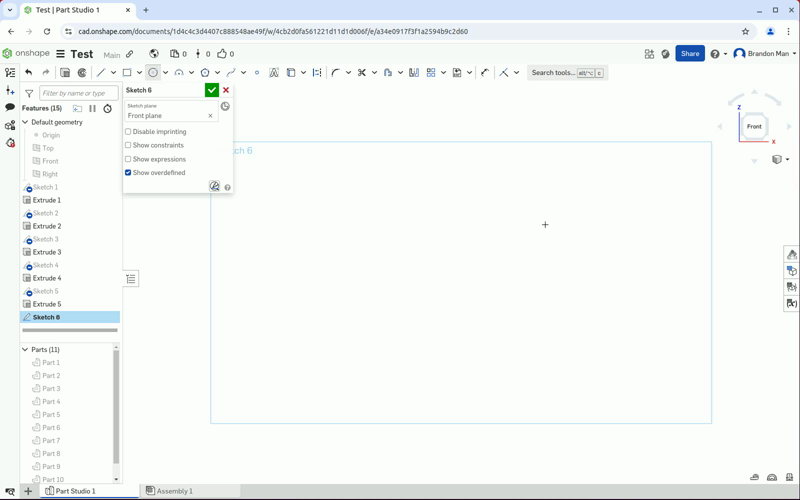
click(545, 224)
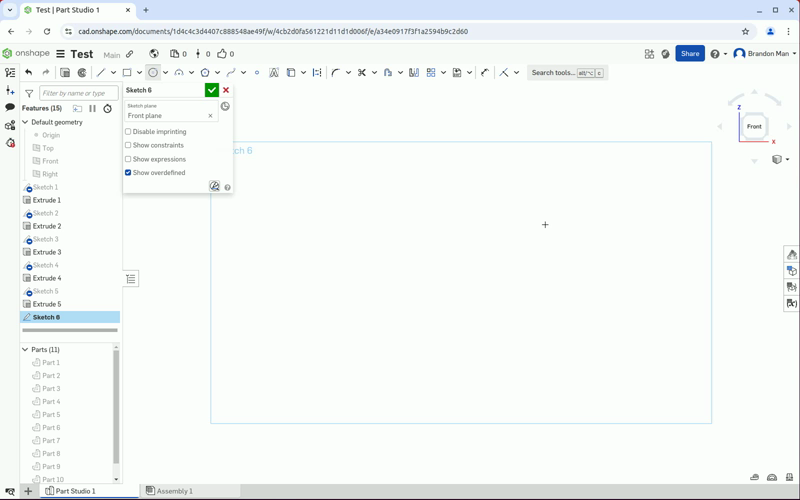
key_up(shift)
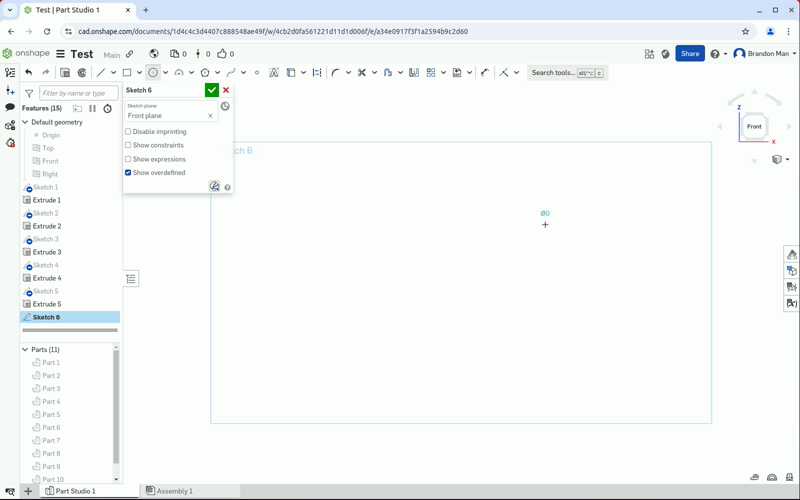
mouse_move(574, 224)
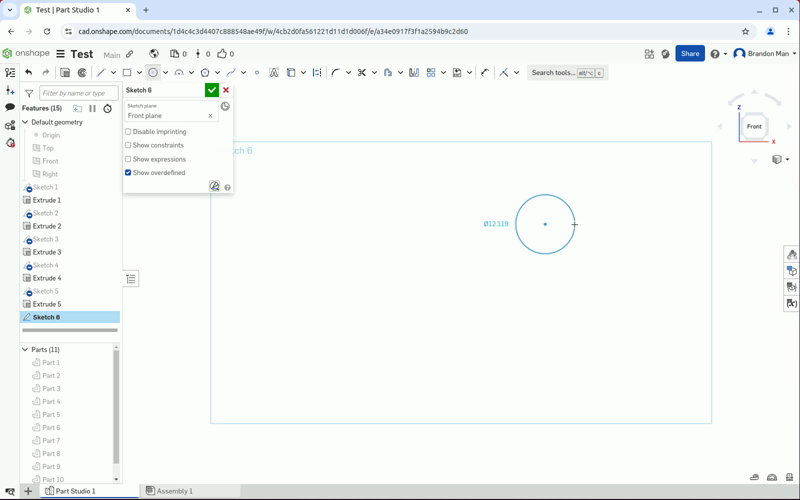
click(574, 224)
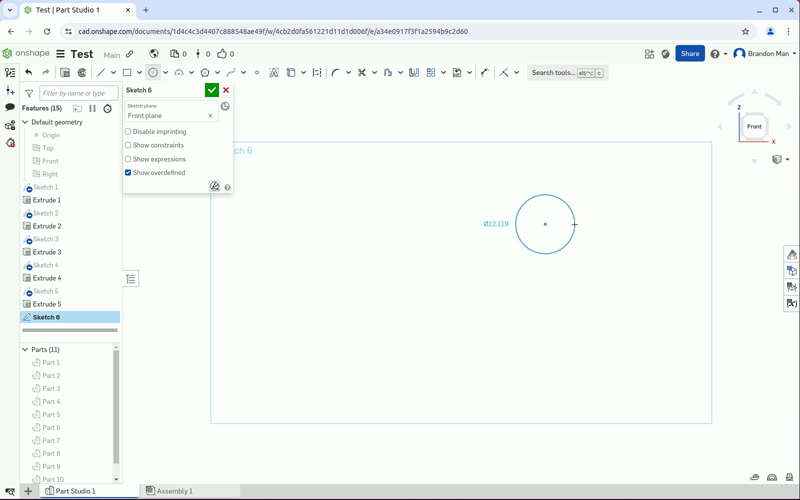
key(esc)
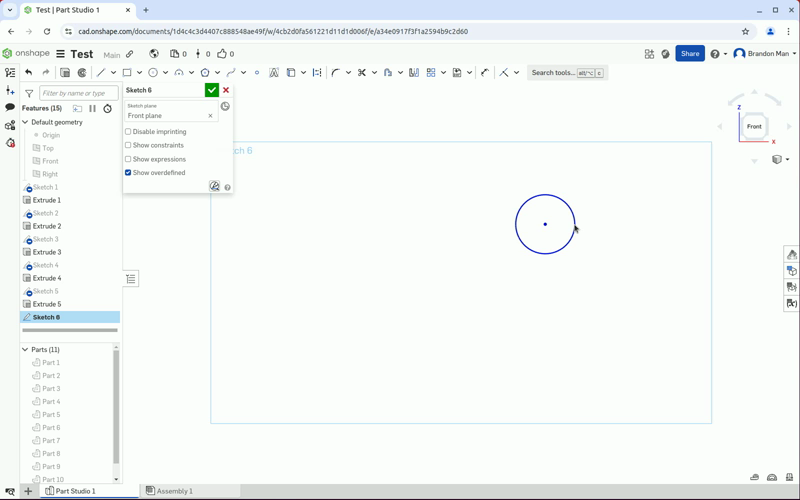
mouse_move(548, 236)
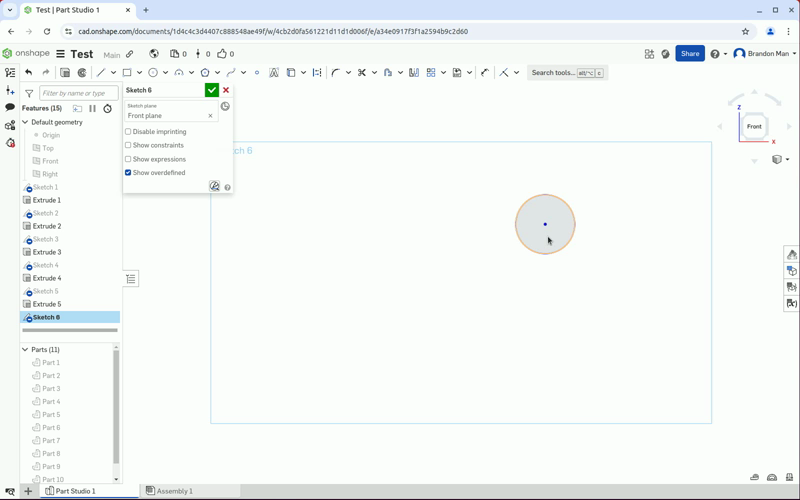
click(548, 236)
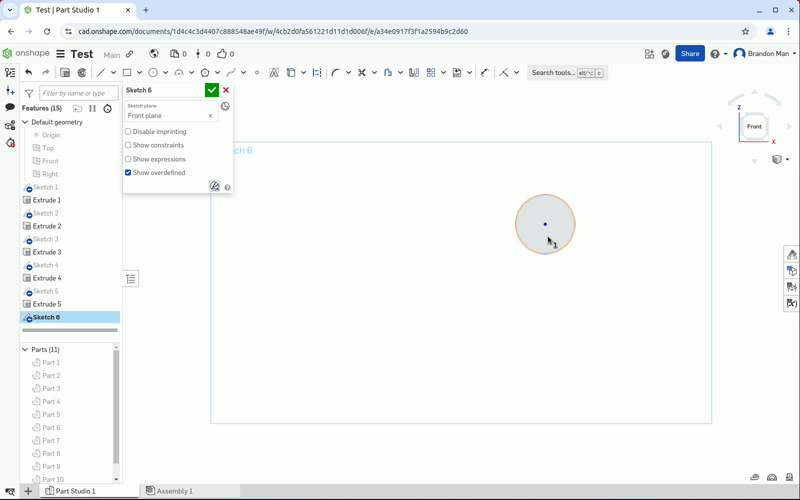
mouse_move(69, 352)
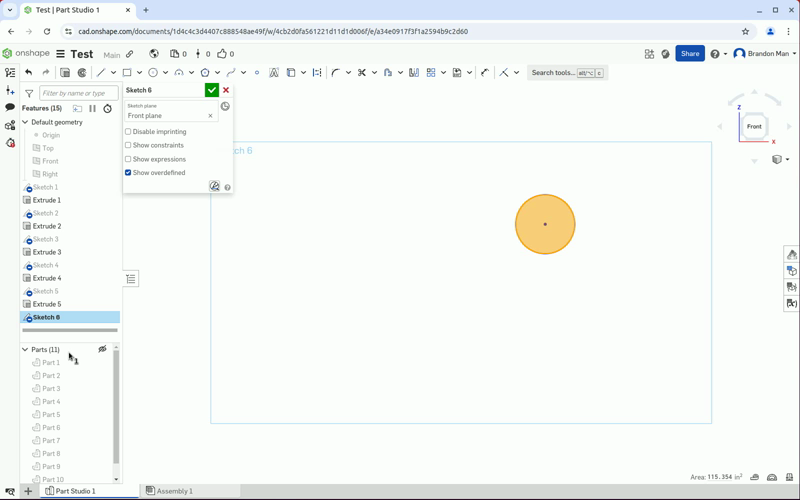
key(shift+y)
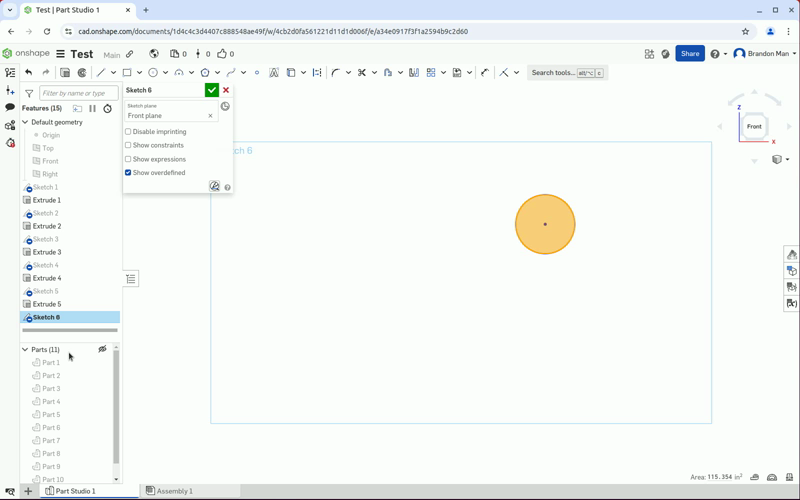
key(shift+e)
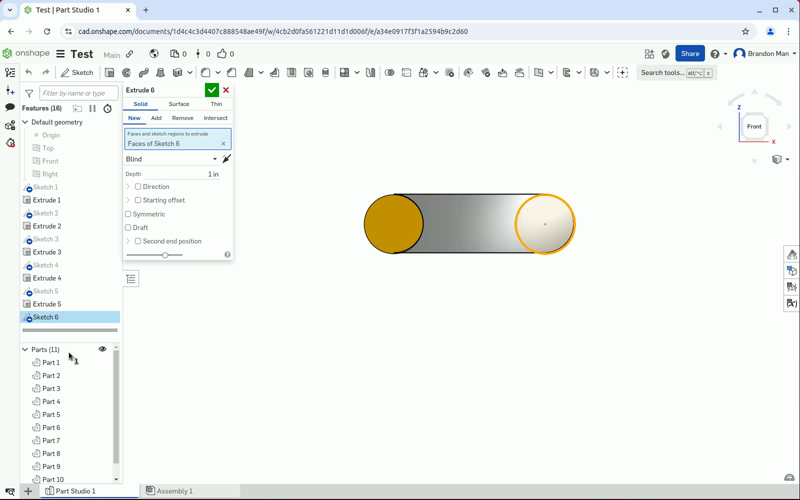
mouse_move(143, 106)
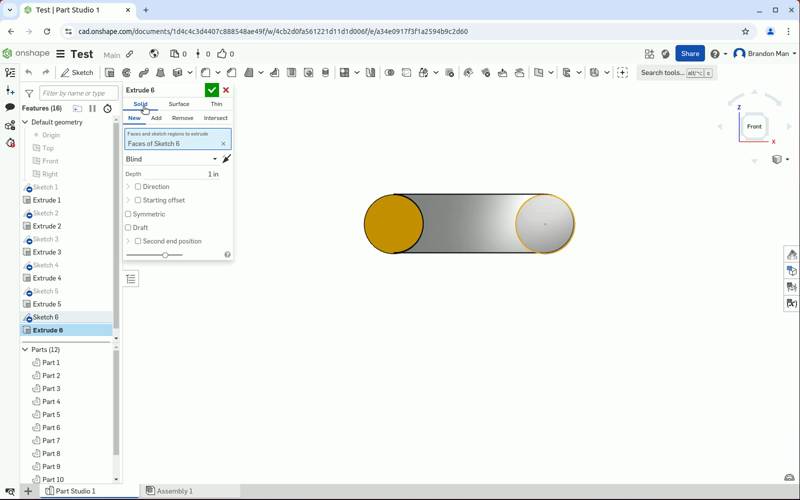
click(143, 106)
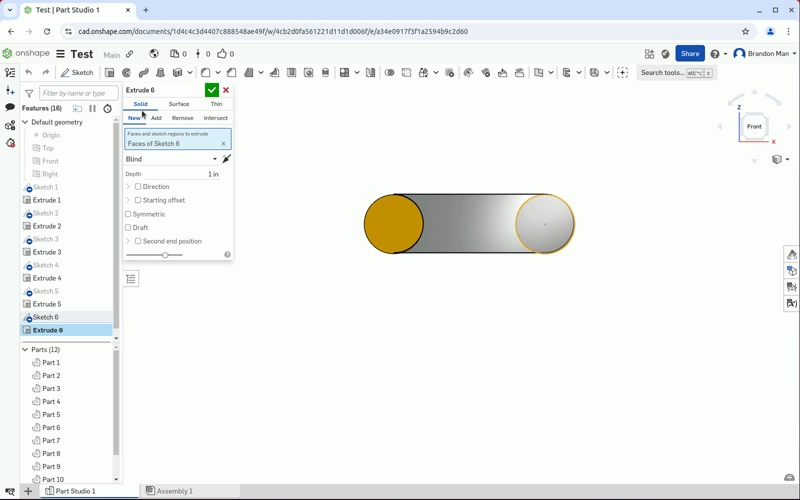
mouse_move(137, 120)
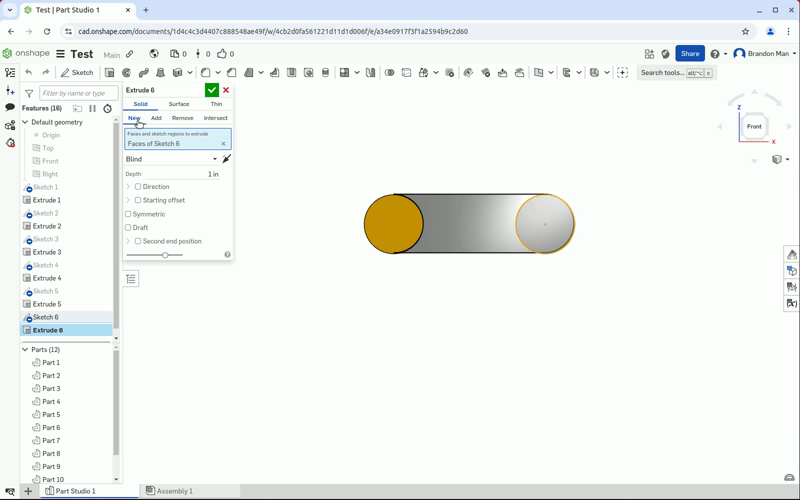
click(137, 120)
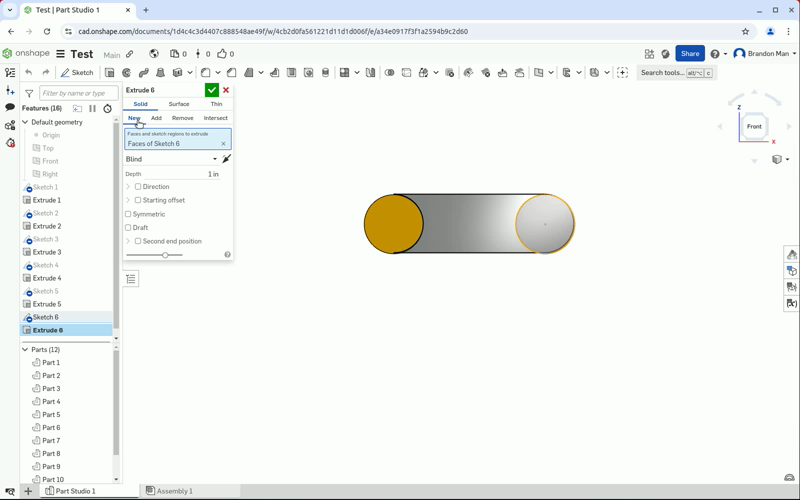
key(tab, 4)
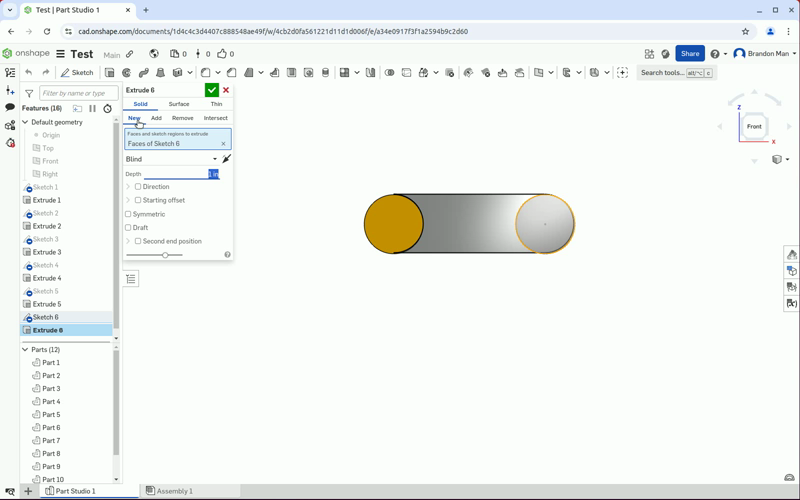
text(12.516)
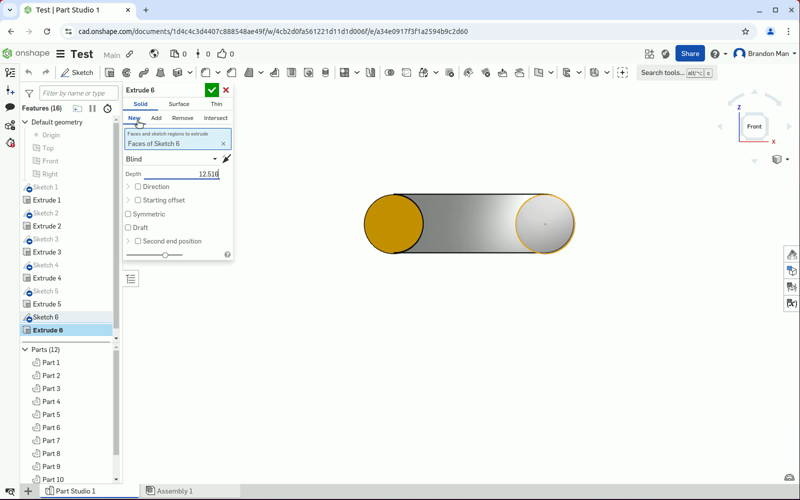
key(tab, 3)
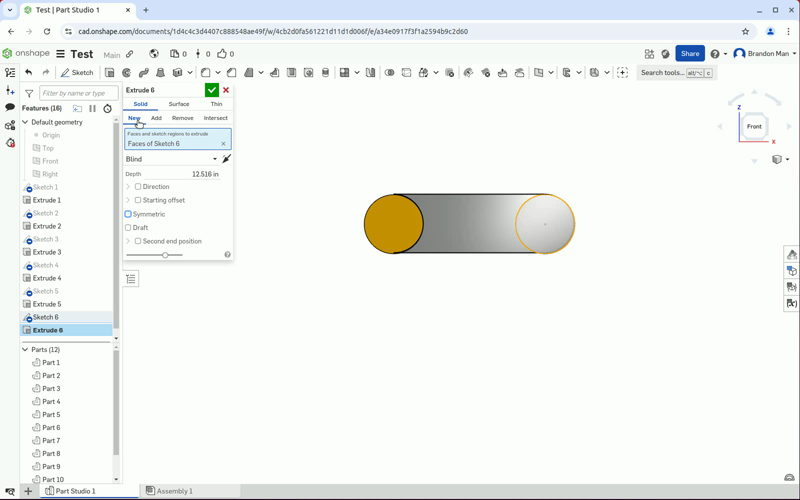
key(space)
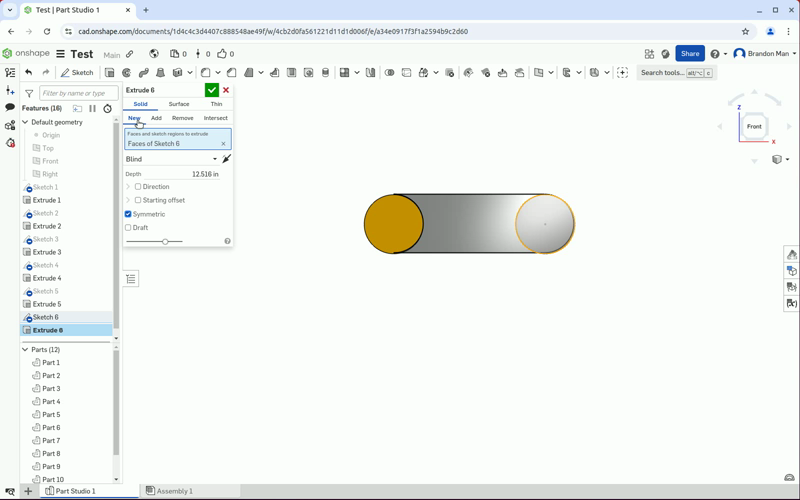
key(enter)
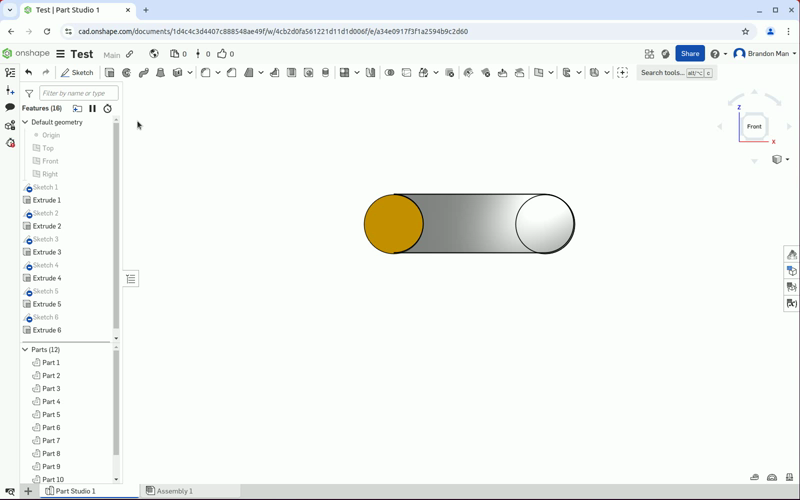
key(shift+h)
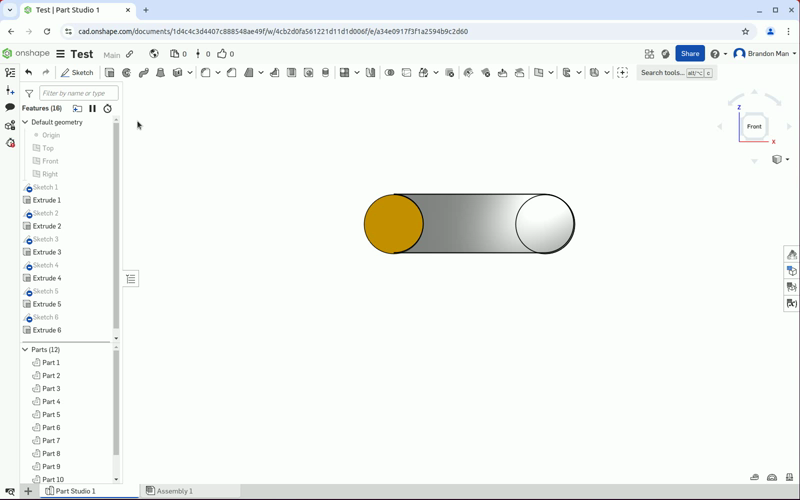
key(shift+h)
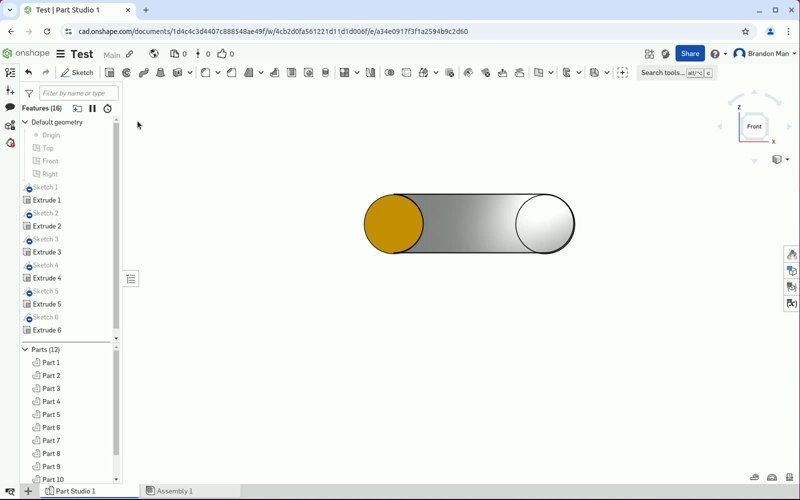
key(shift+7)
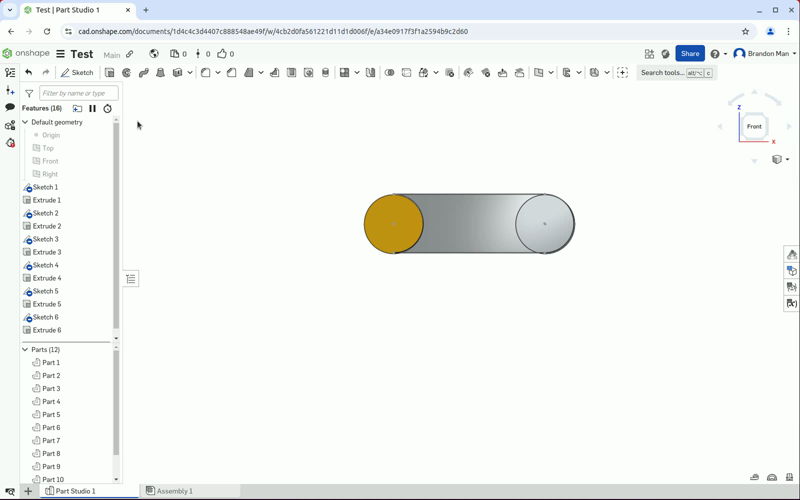
key(left, 2)
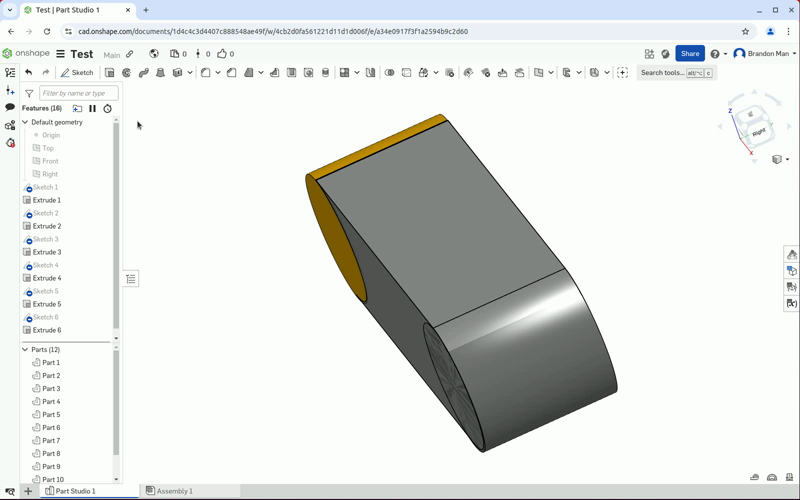
key(down, 2)
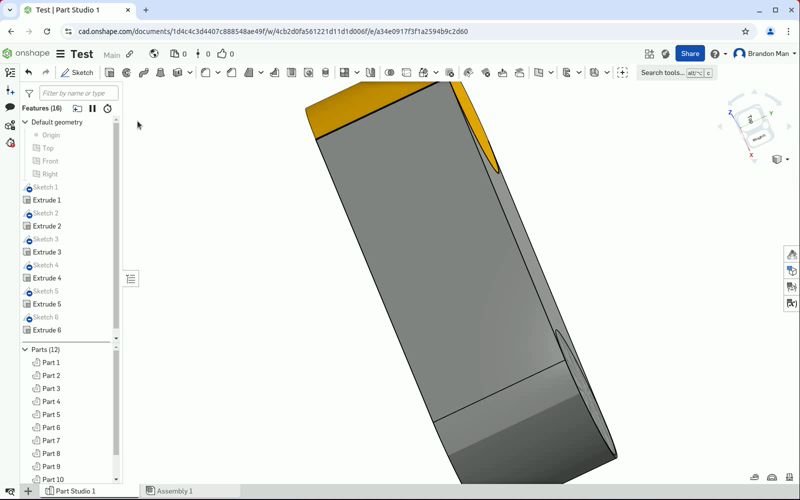
key(up, 2)
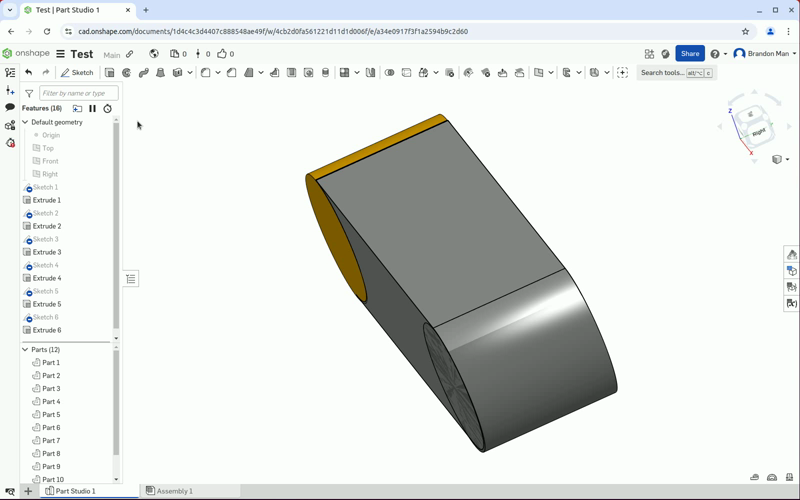
key(right, 2)
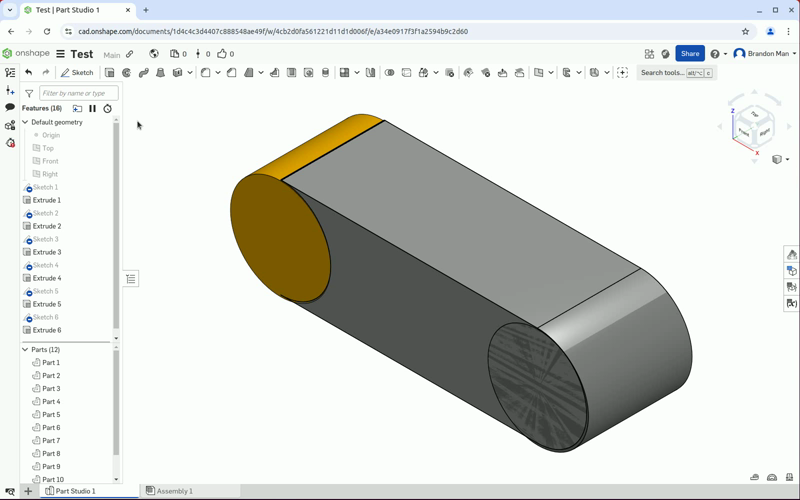
mouse_move(69, 189)
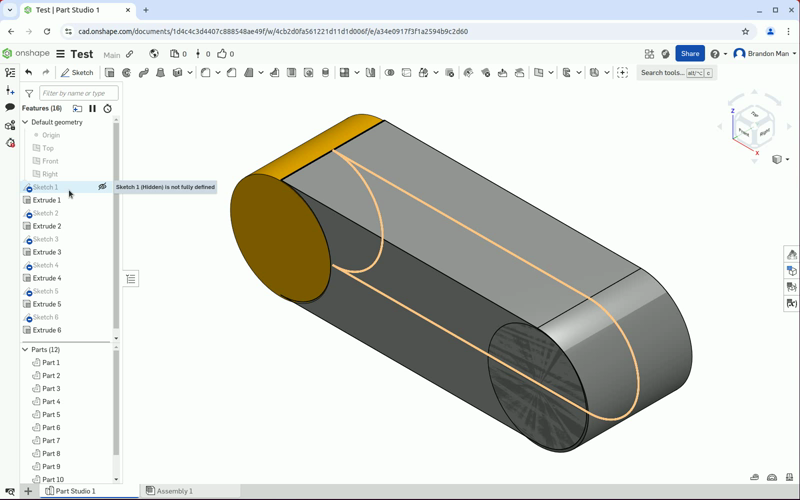
click(69, 189)